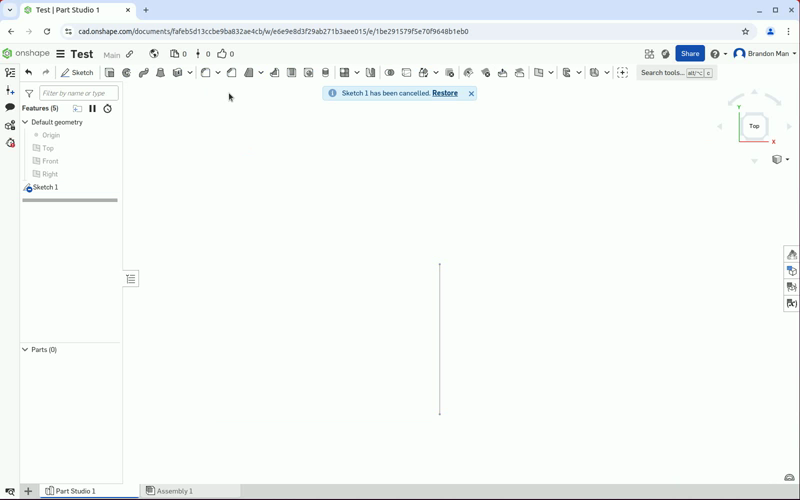
key(shift+h)
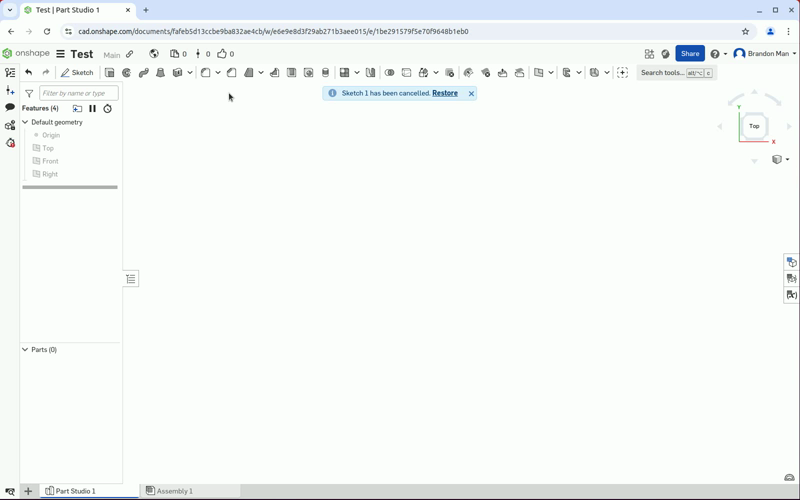
mouse_move(73, 352)
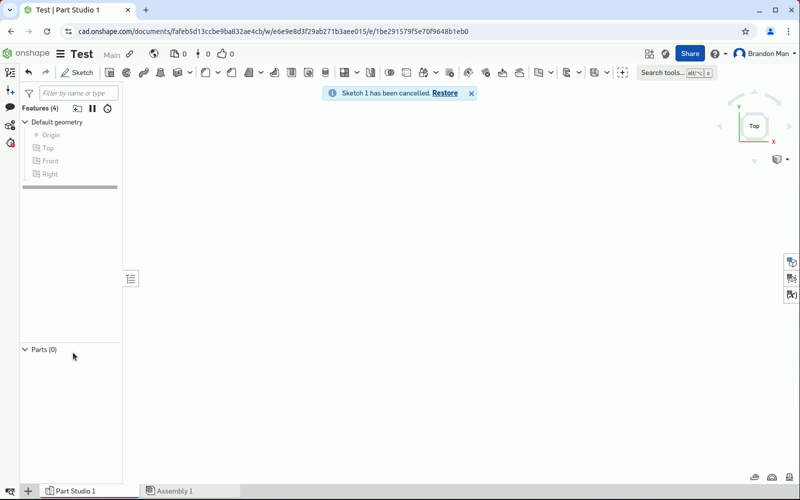
key(y)
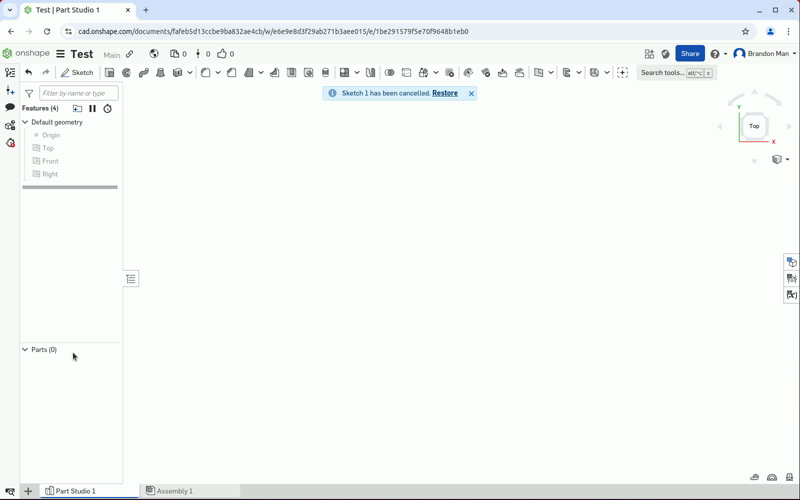
key(shift+p)
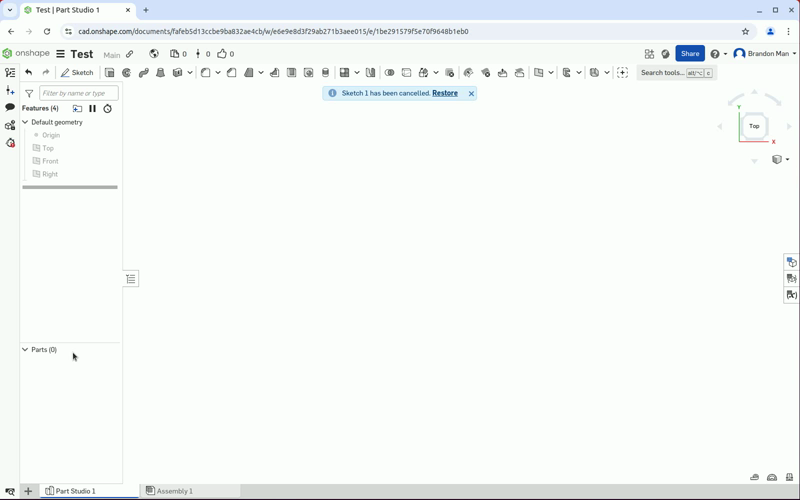
key(space)
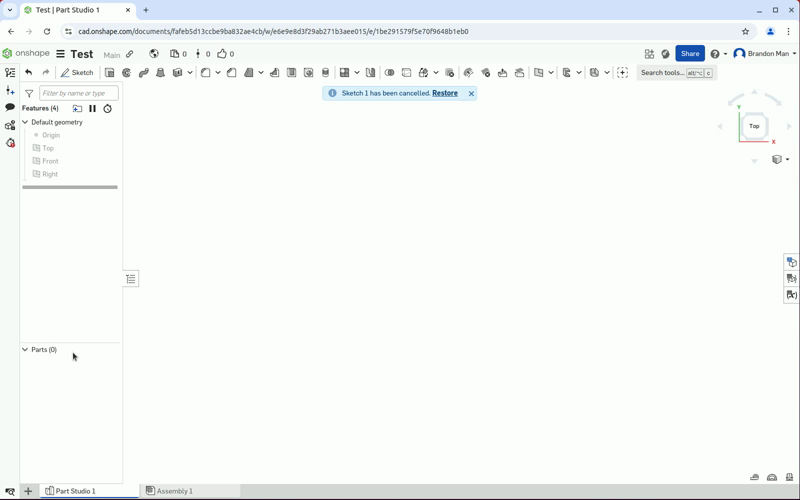
key_down(shift)
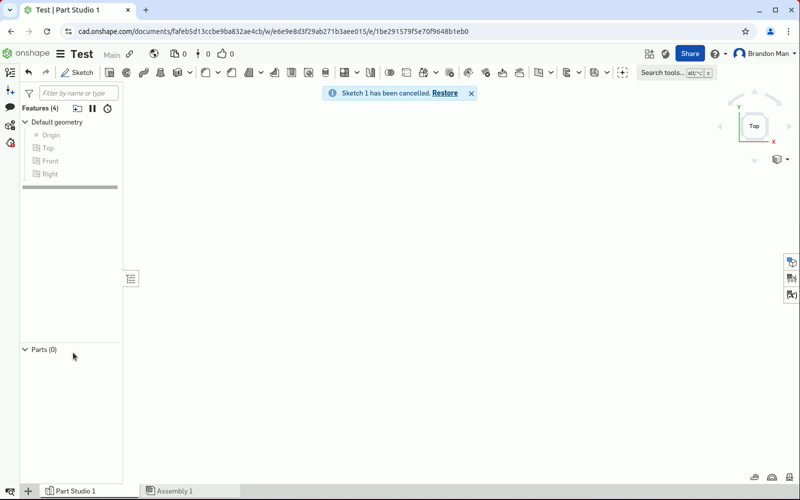
key(up)
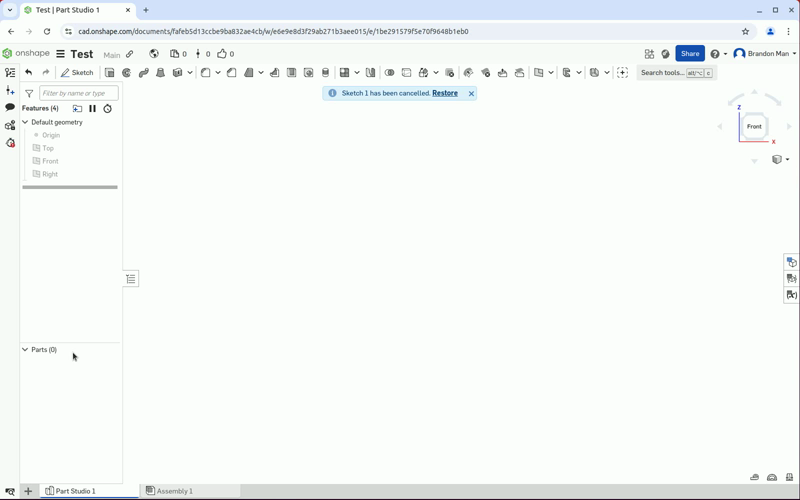
key_up(shift)
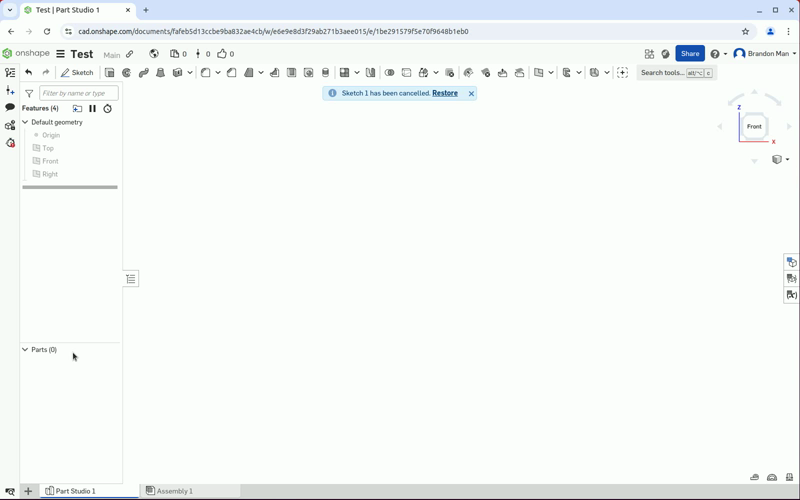
mouse_move(73, 352)
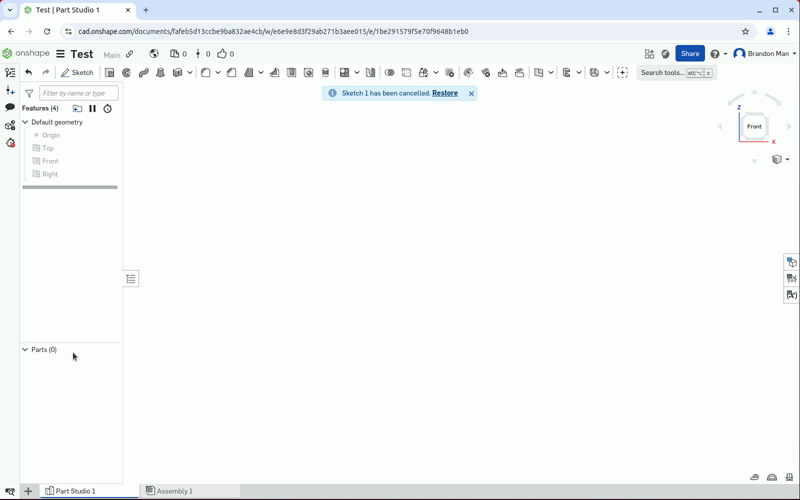
key(shift+y)
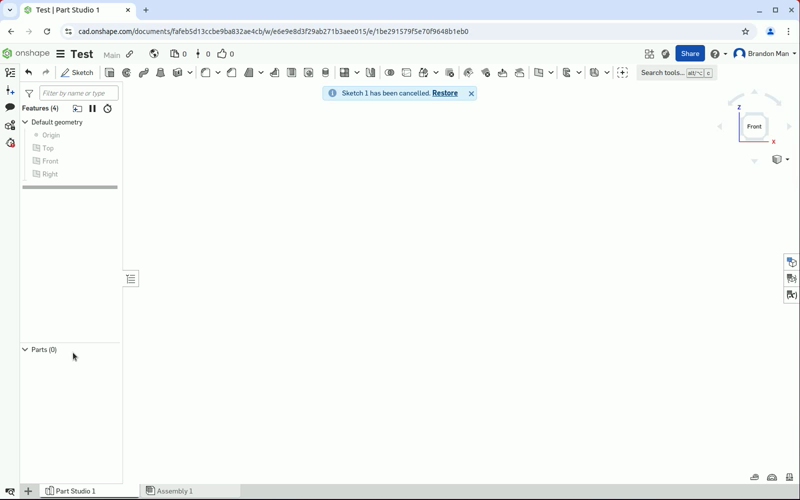
key(shift+s)
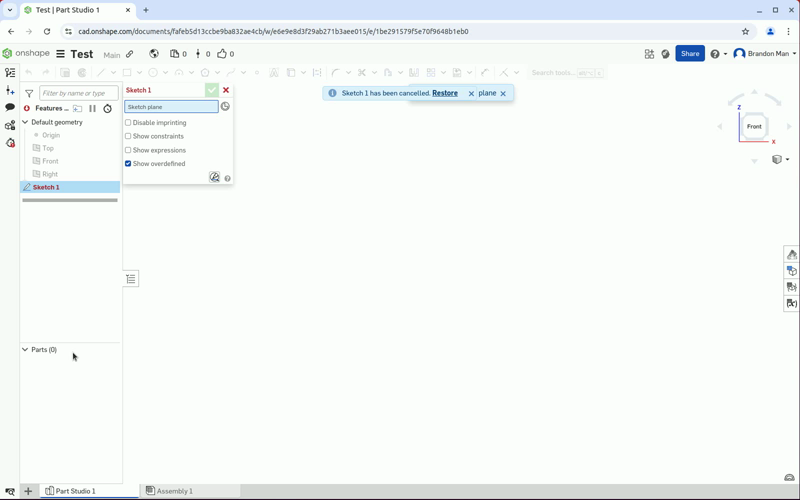
mouse_move(73, 163)
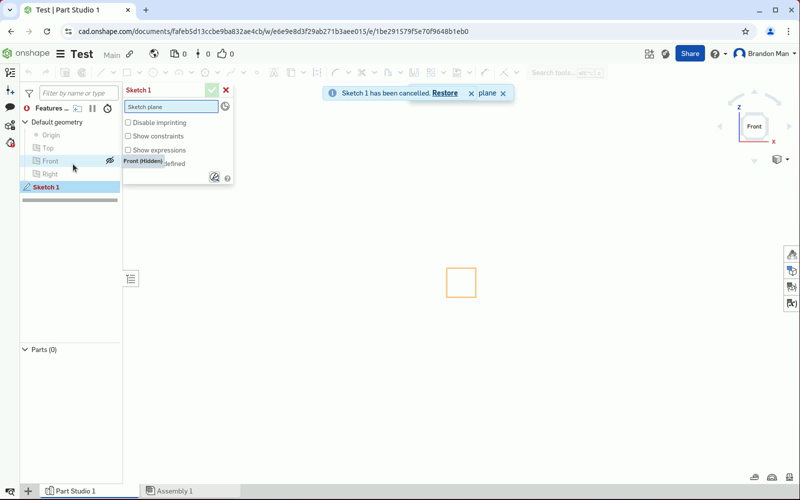
click(73, 163)
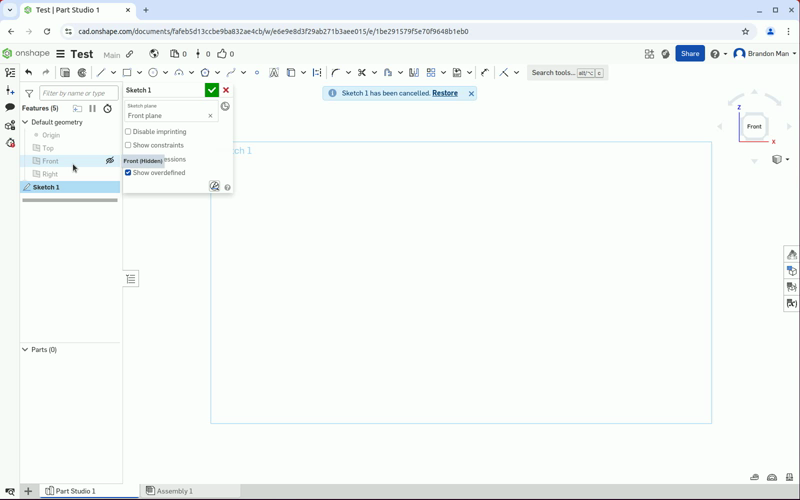
mouse_move(73, 352)
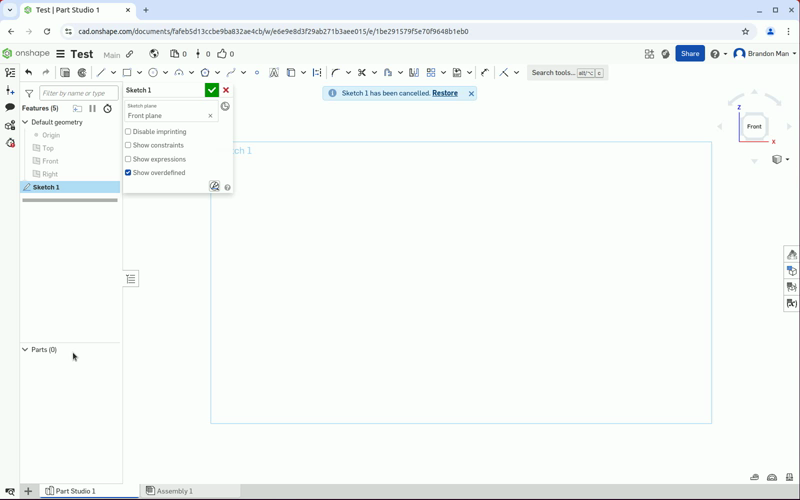
key(y)
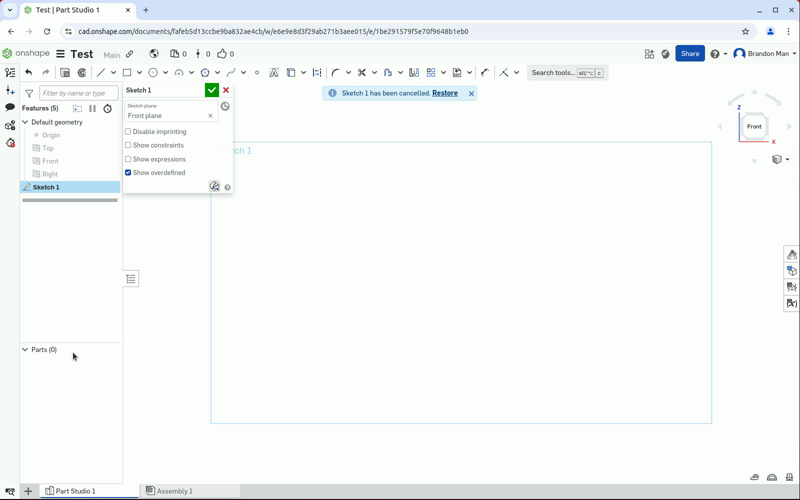
key(c)
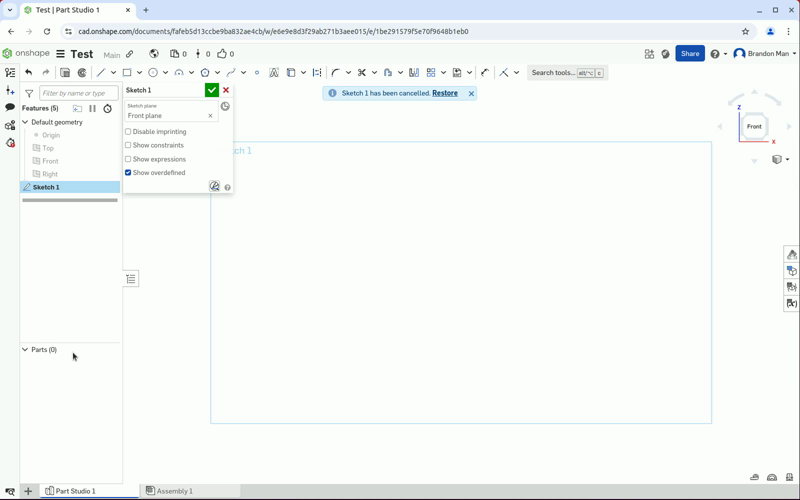
key_down(shift)
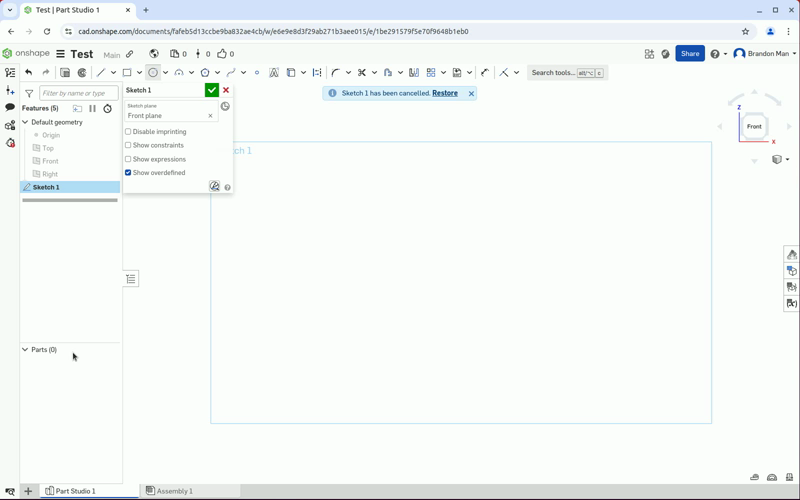
mouse_move(461, 282)
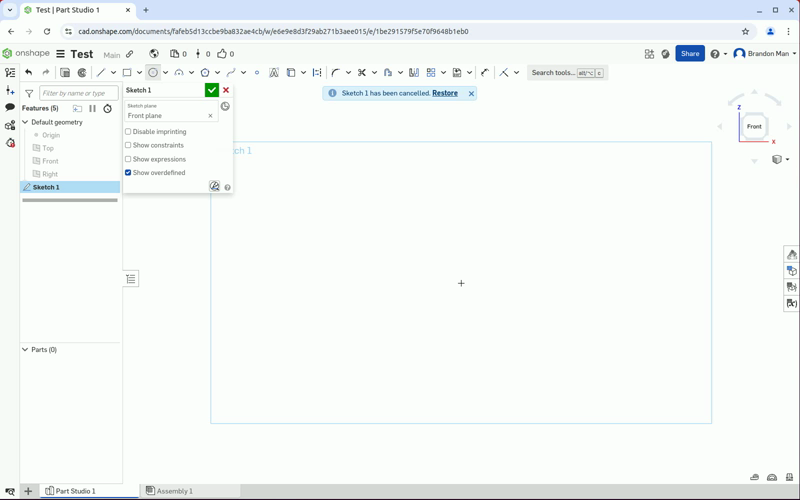
click(461, 282)
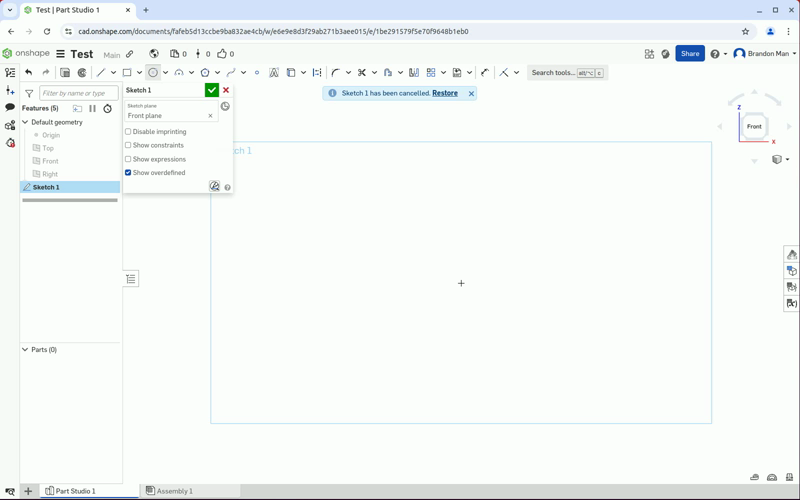
key_up(shift)
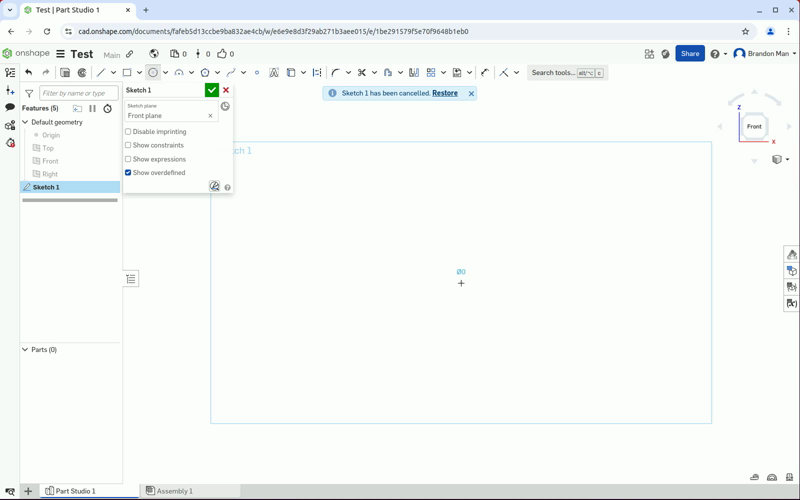
mouse_move(574, 282)
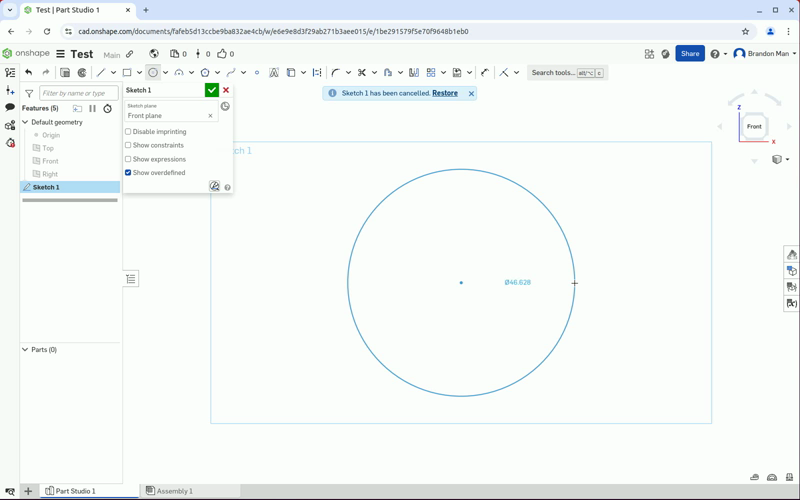
click(574, 282)
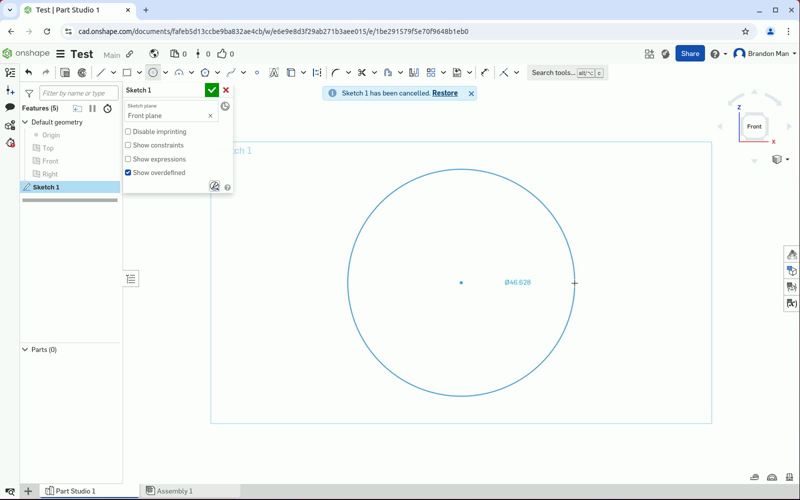
key(esc)
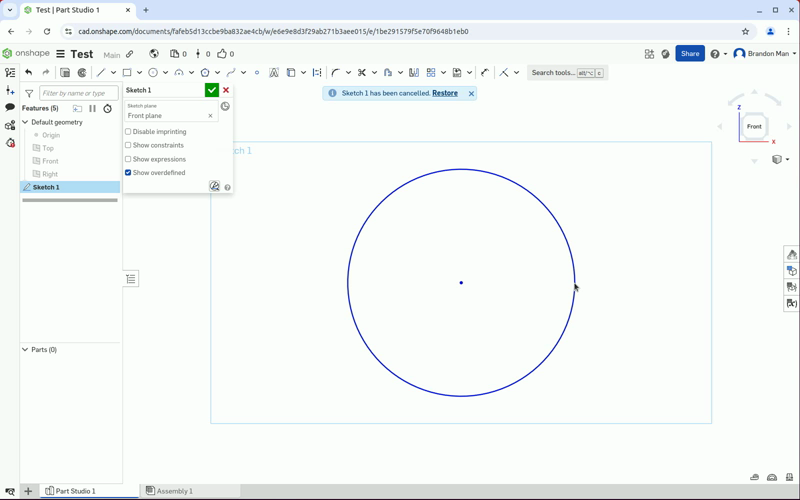
key(c)
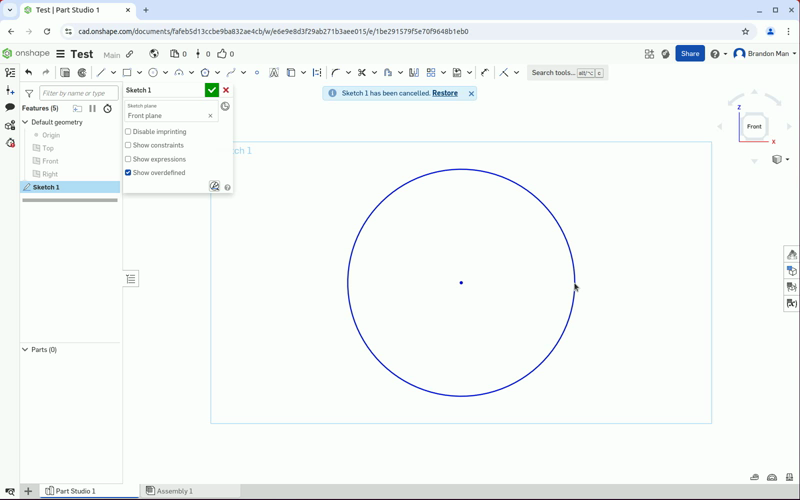
key_down(shift)
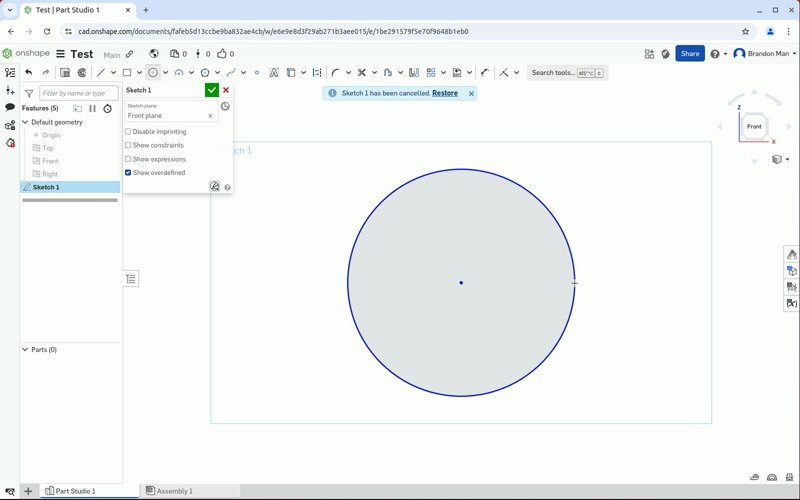
mouse_move(461, 282)
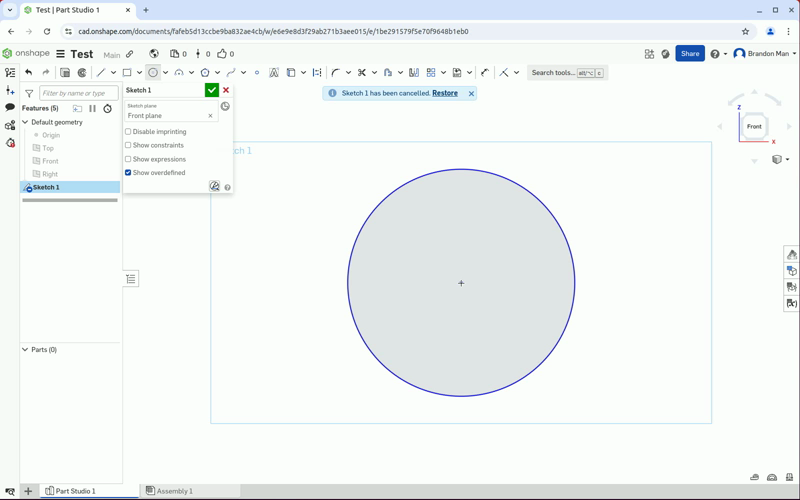
click(461, 282)
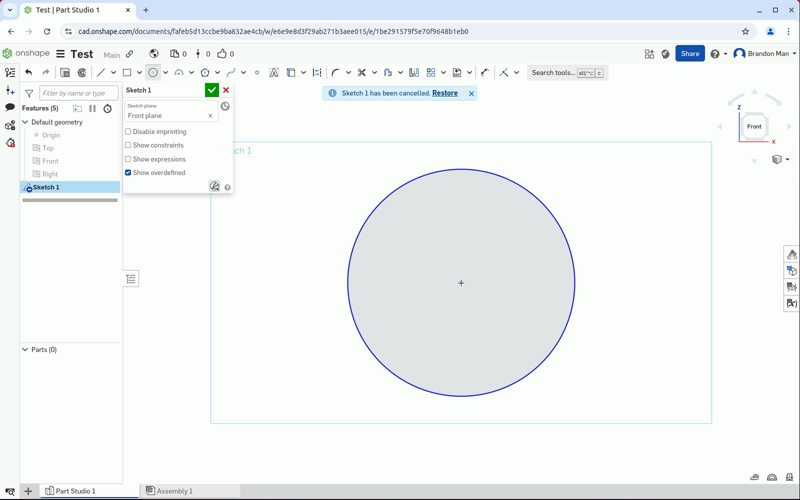
key_up(shift)
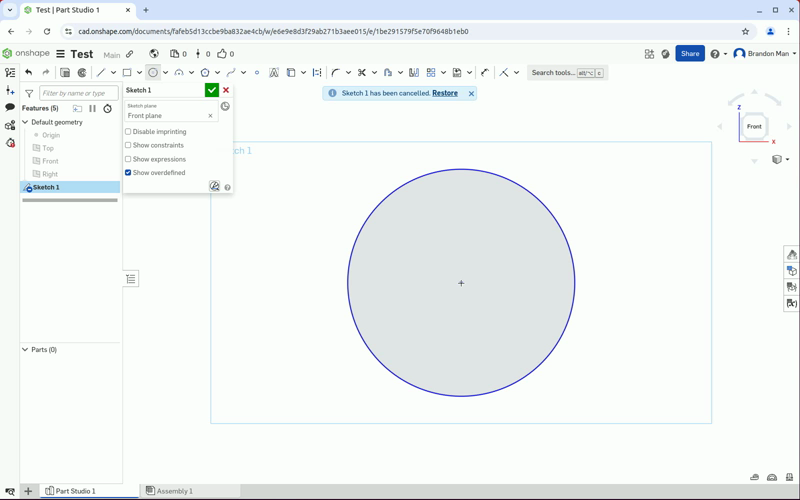
mouse_move(550, 282)
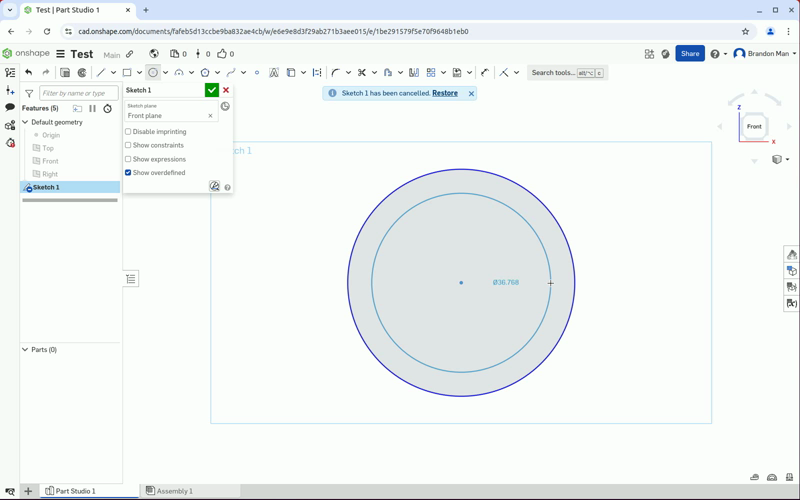
click(550, 282)
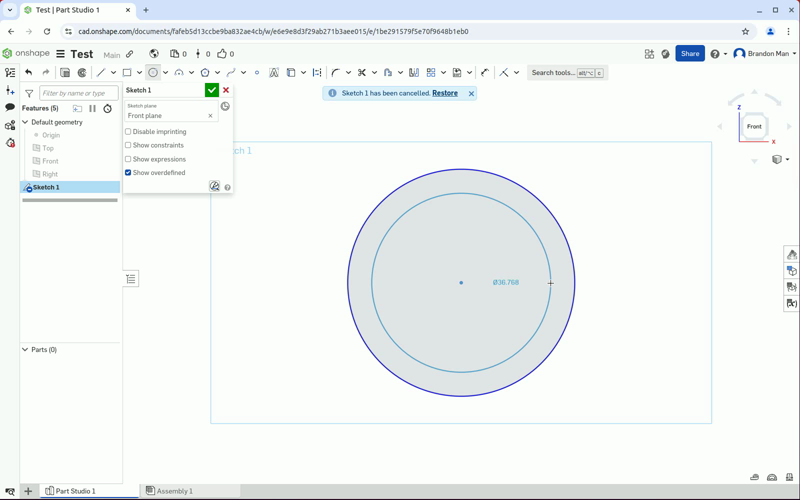
key(esc)
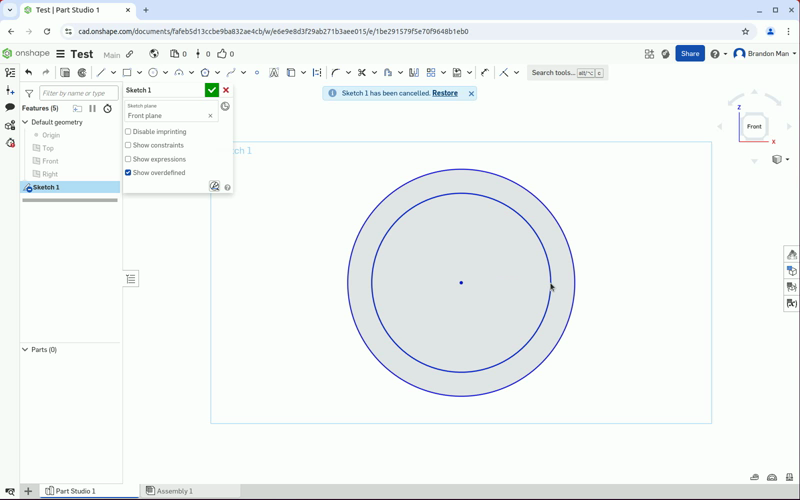
mouse_move(562, 284)
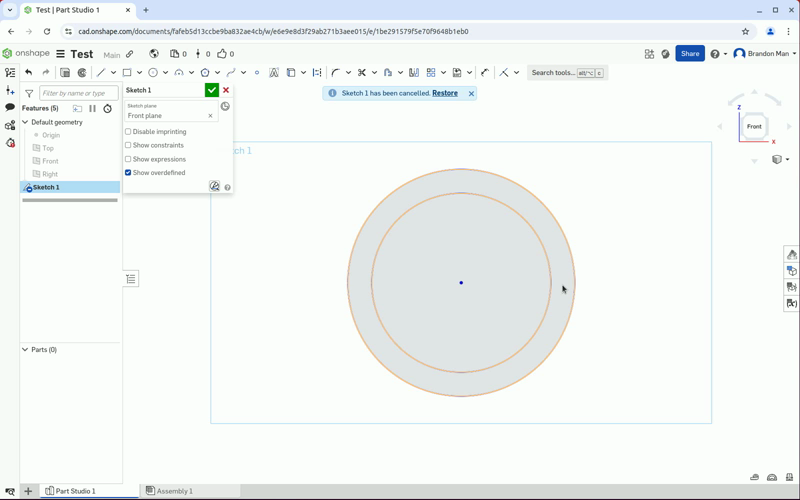
click(562, 284)
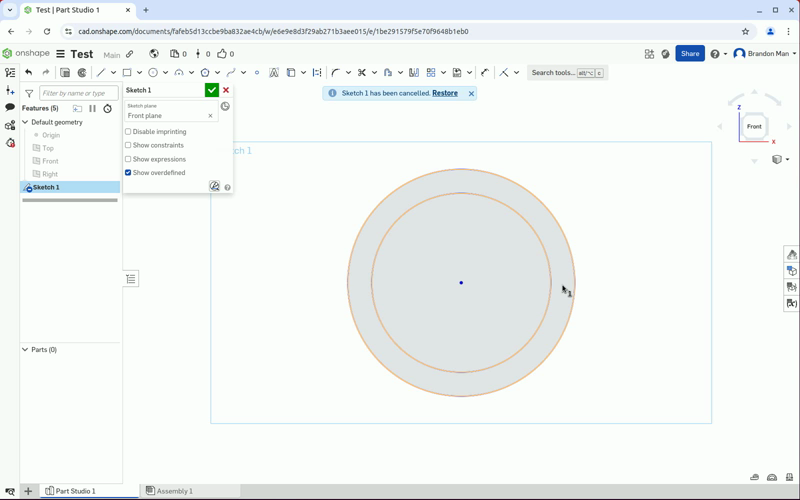
mouse_move(73, 352)
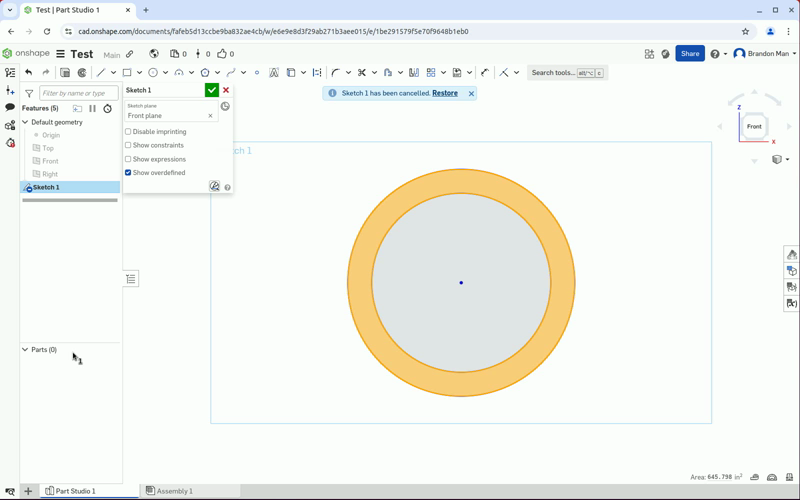
key(shift+y)
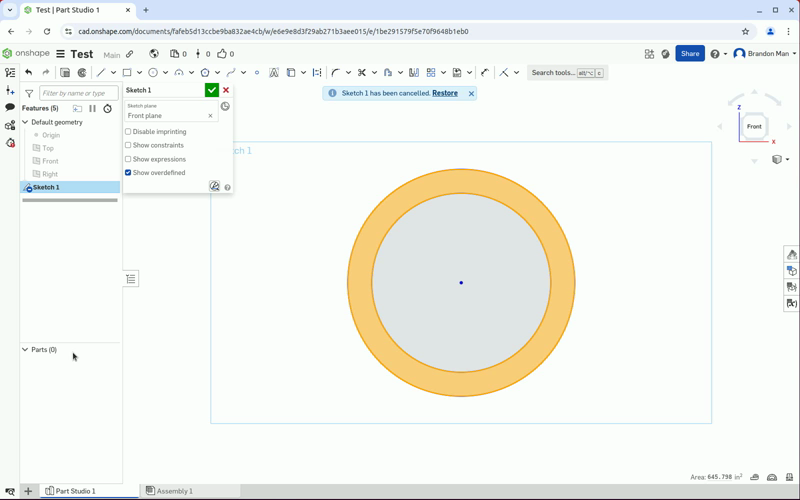
key(shift+e)
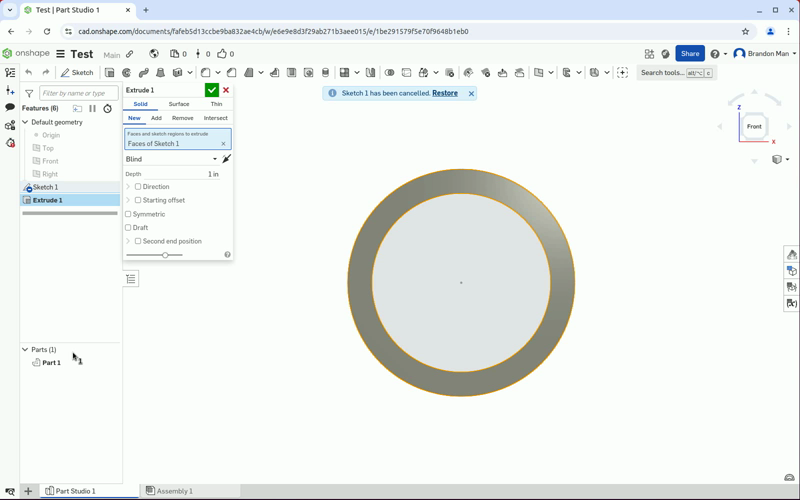
mouse_move(143, 106)
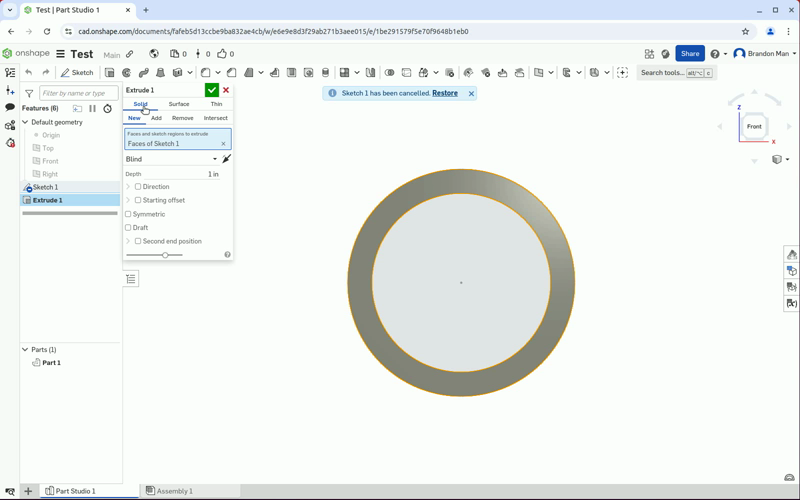
click(143, 106)
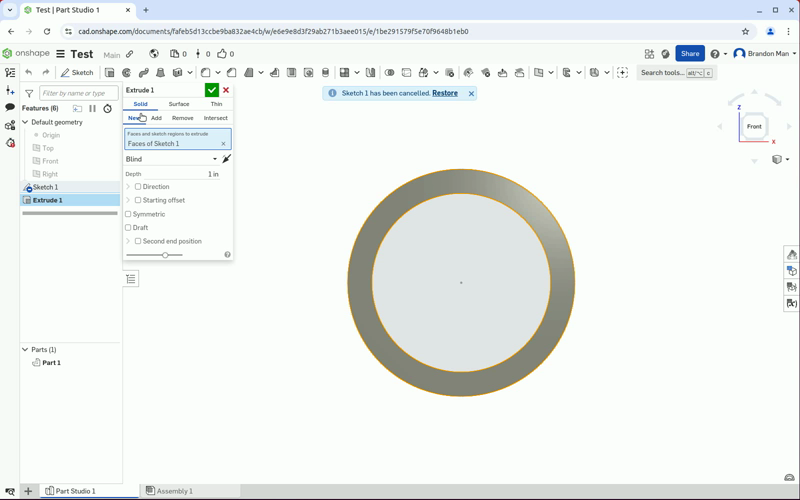
mouse_move(137, 120)
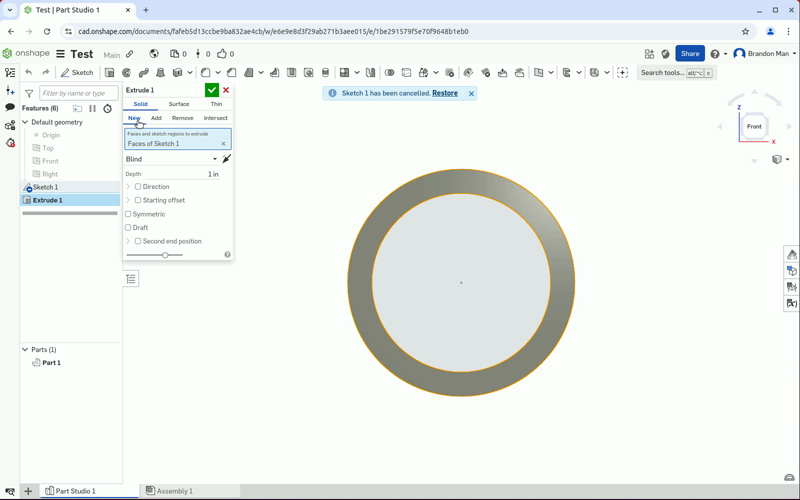
click(137, 120)
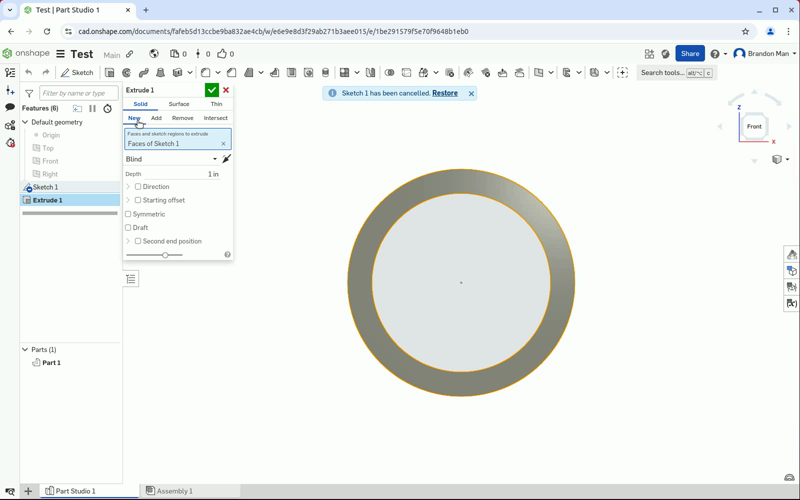
key(tab, 4)
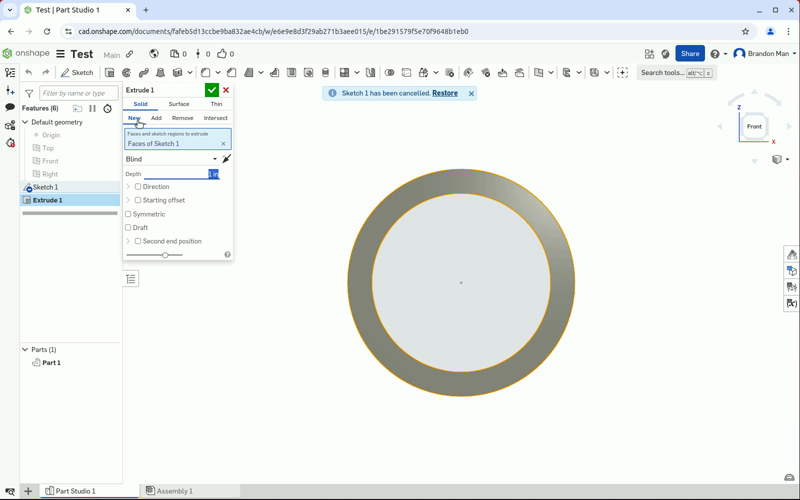
text(10.11)
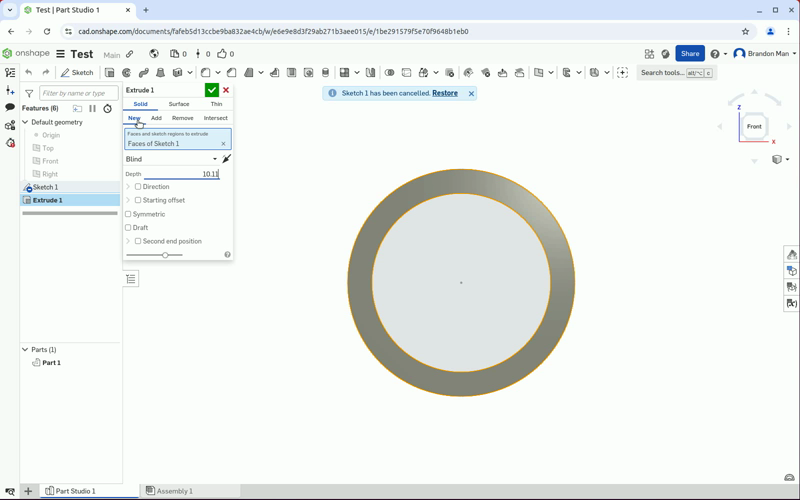
key(tab, 3)
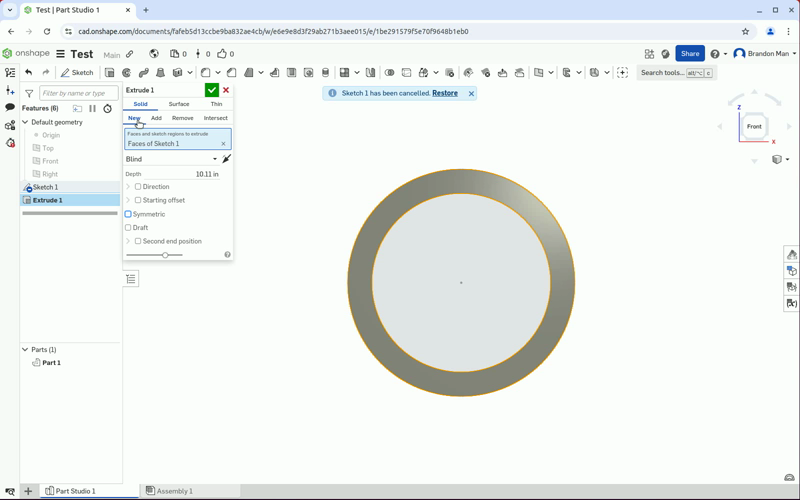
key(space)
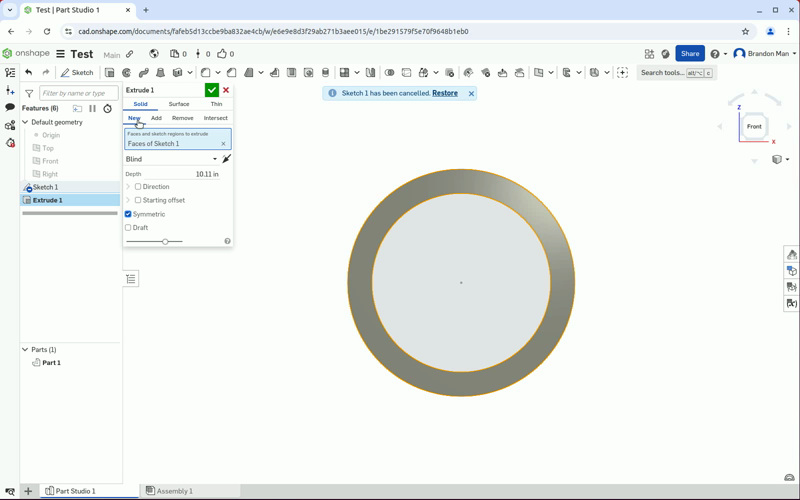
key(enter)
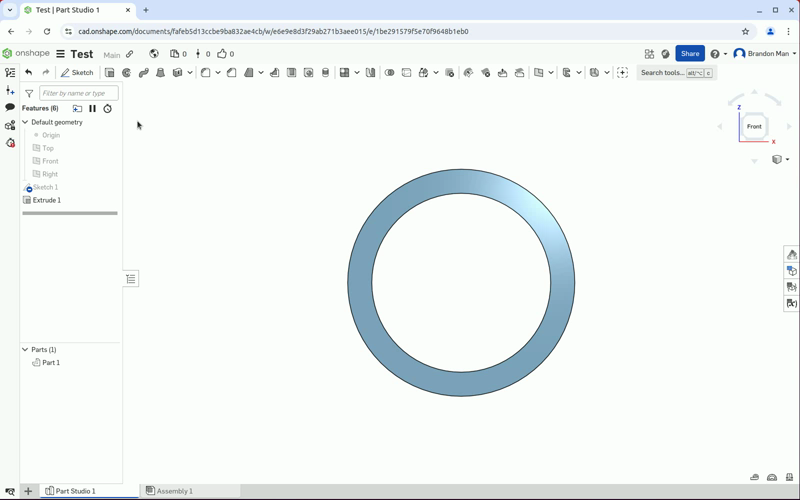
key(shift+h)
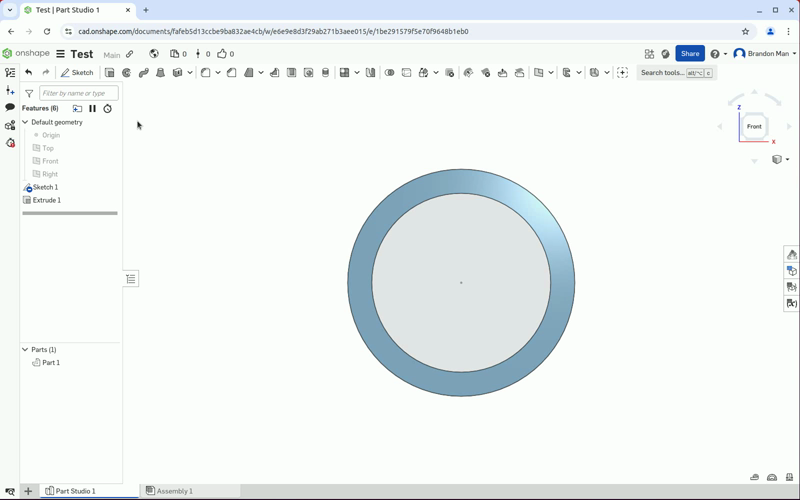
key(shift+h)
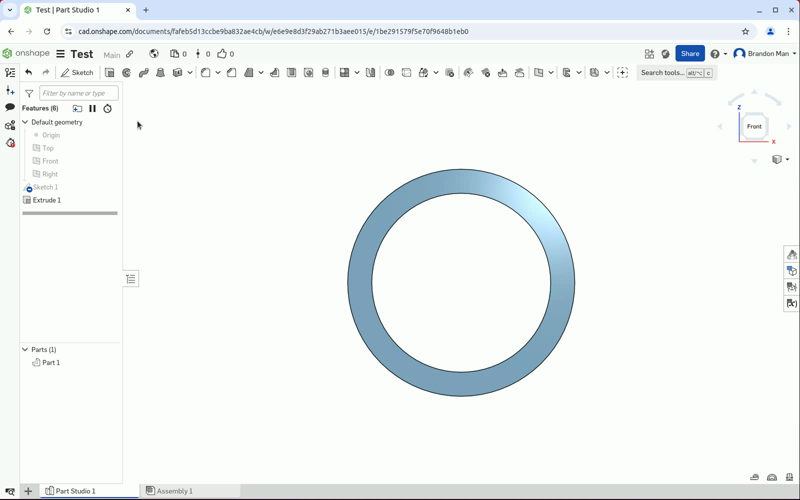
mouse_move(73, 189)
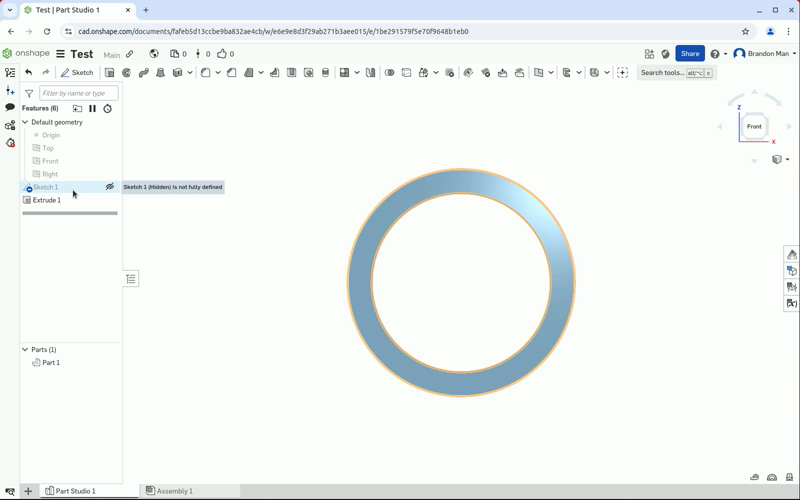
click(73, 189)
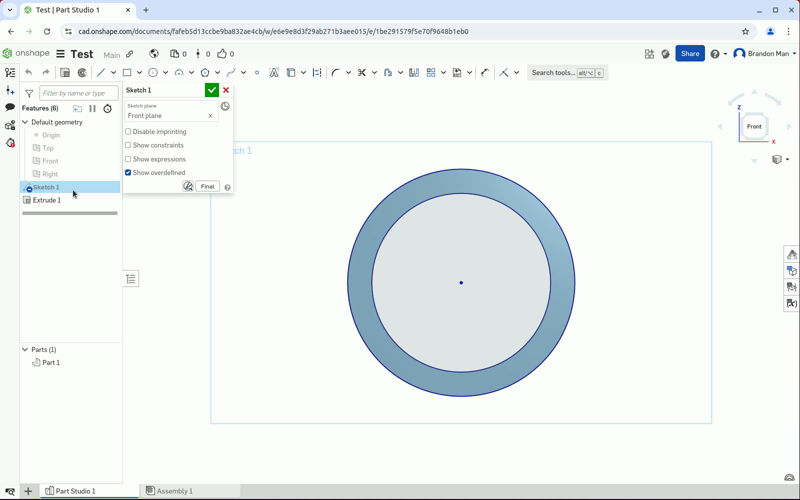
mouse_move(229, 92)
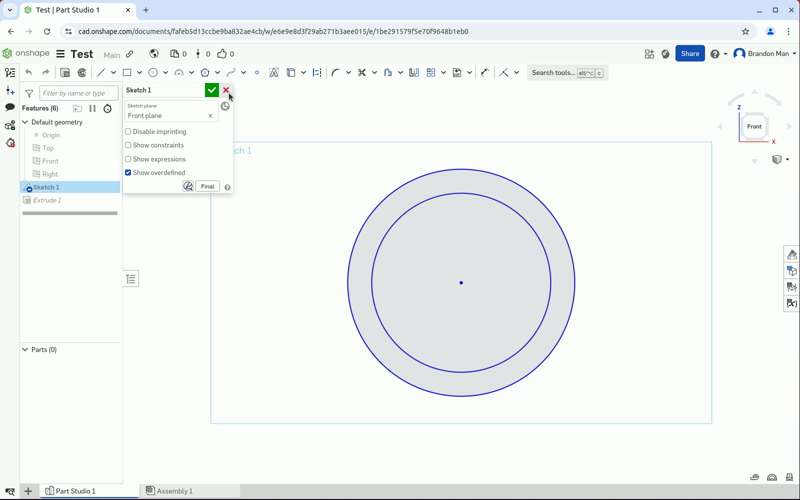
click(229, 92)
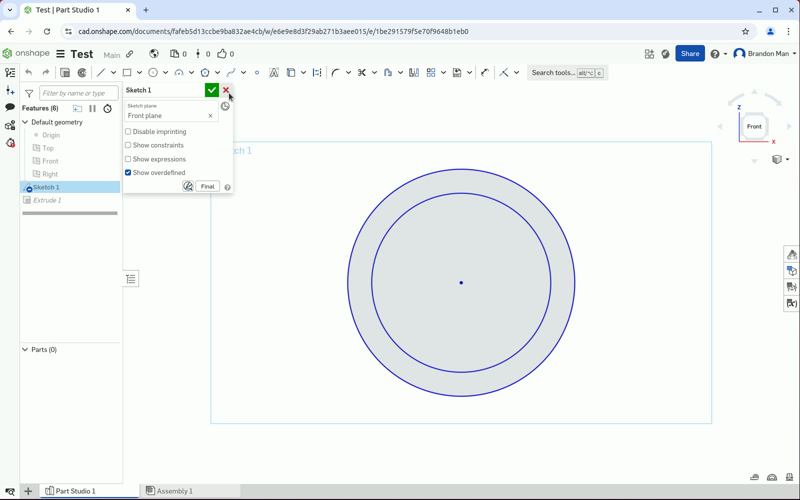
key(shift+s)
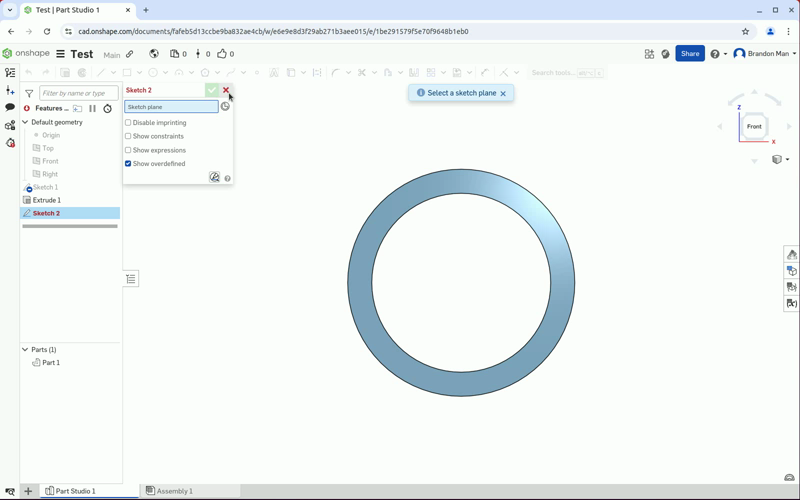
mouse_move(73, 163)
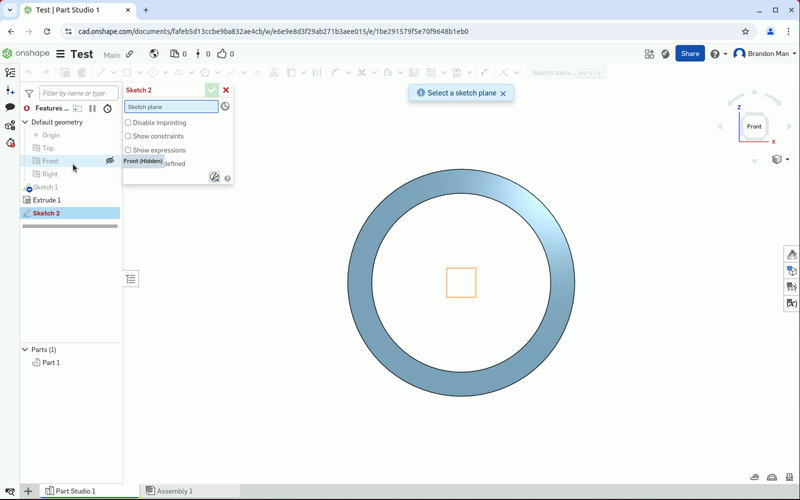
click(73, 163)
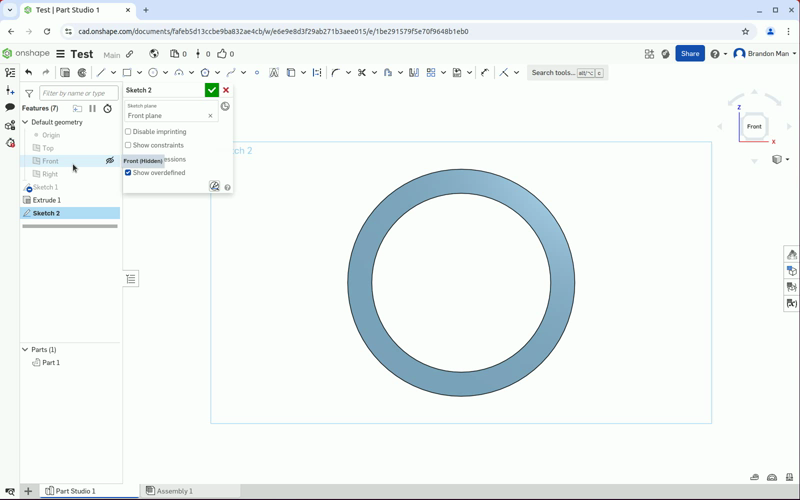
mouse_move(73, 352)
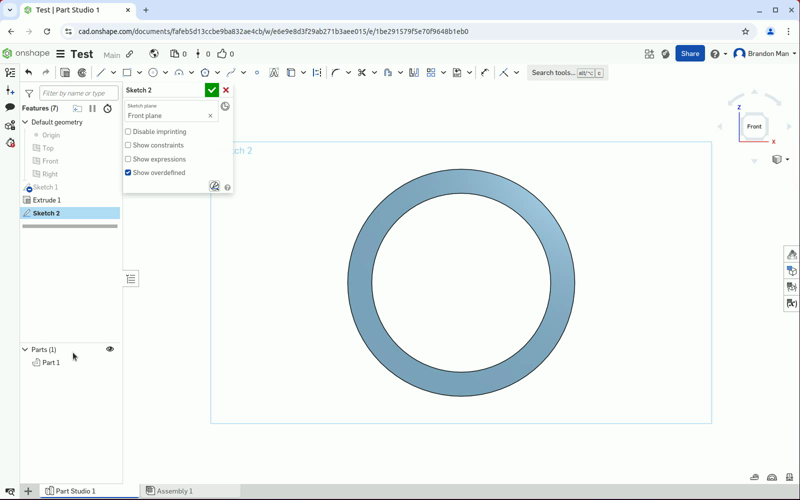
key(y)
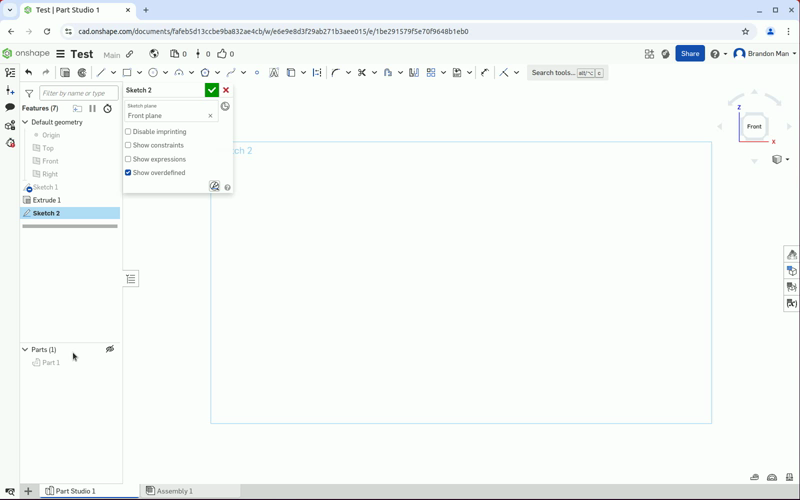
key(c)
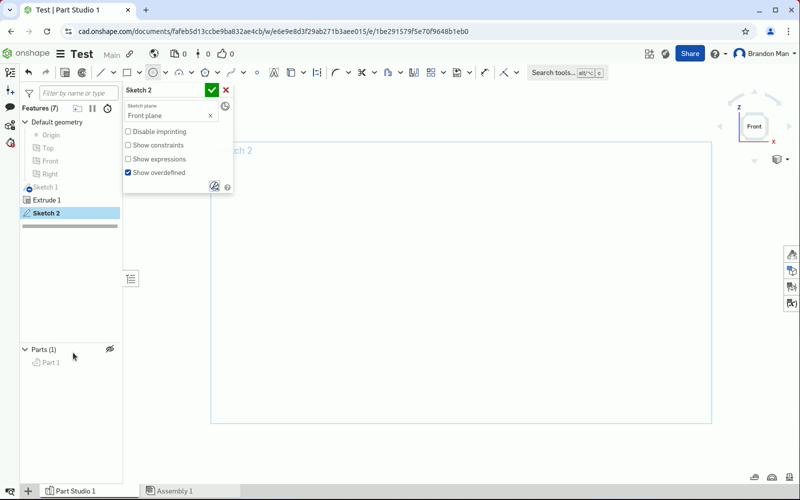
key_down(shift)
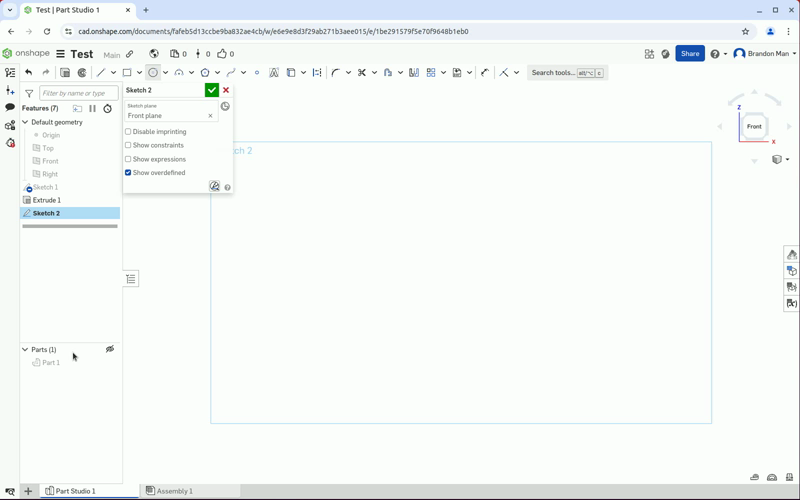
mouse_move(461, 282)
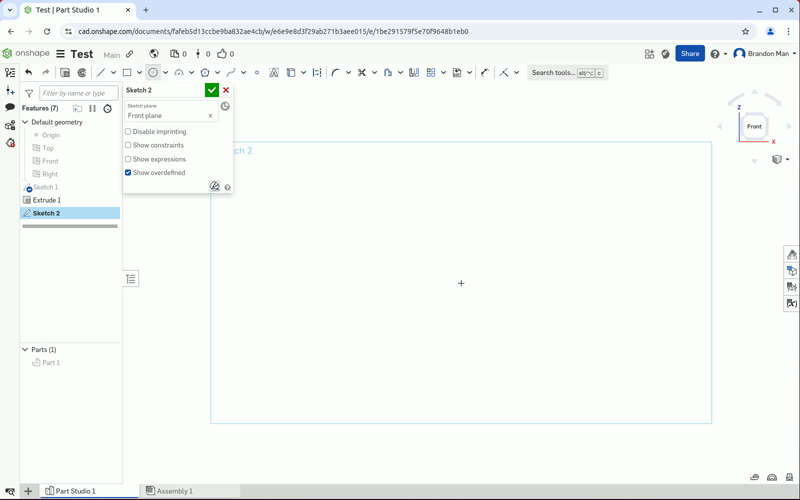
click(461, 282)
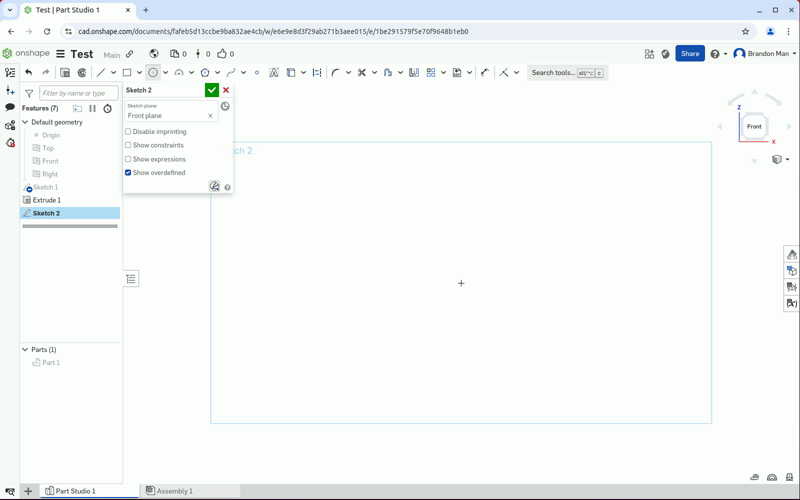
key_up(shift)
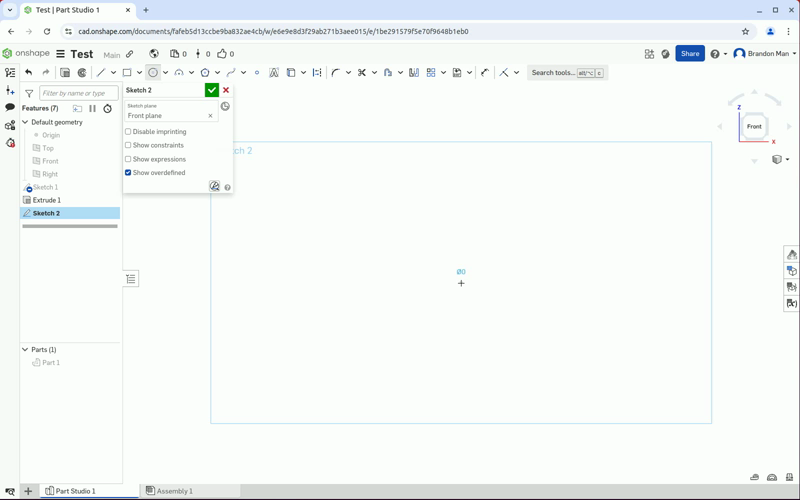
mouse_move(552, 282)
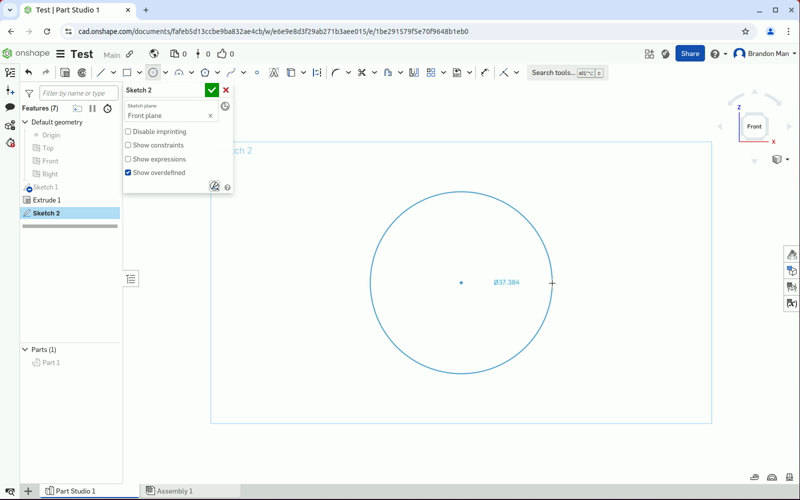
click(552, 282)
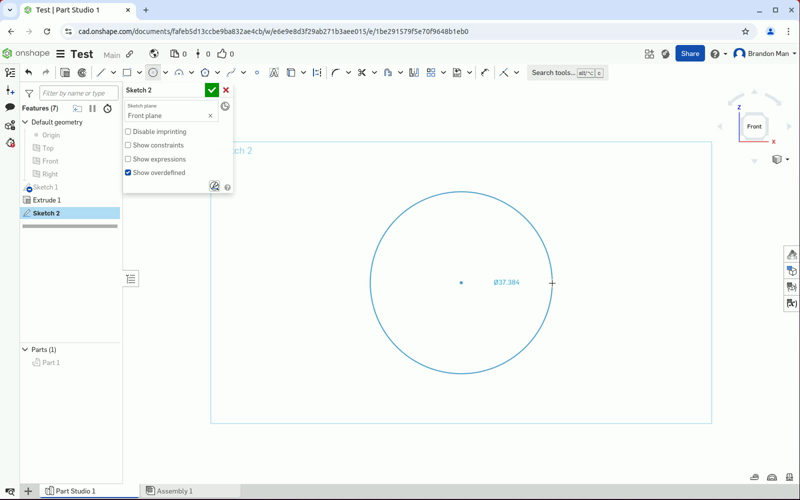
key(esc)
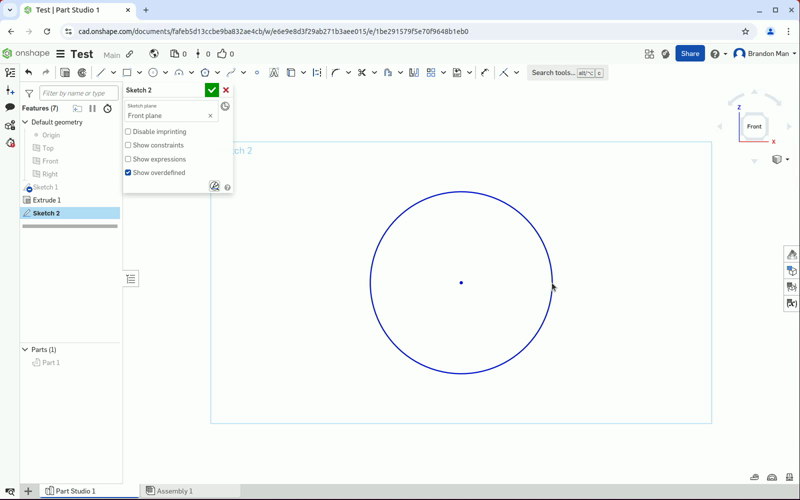
key(c)
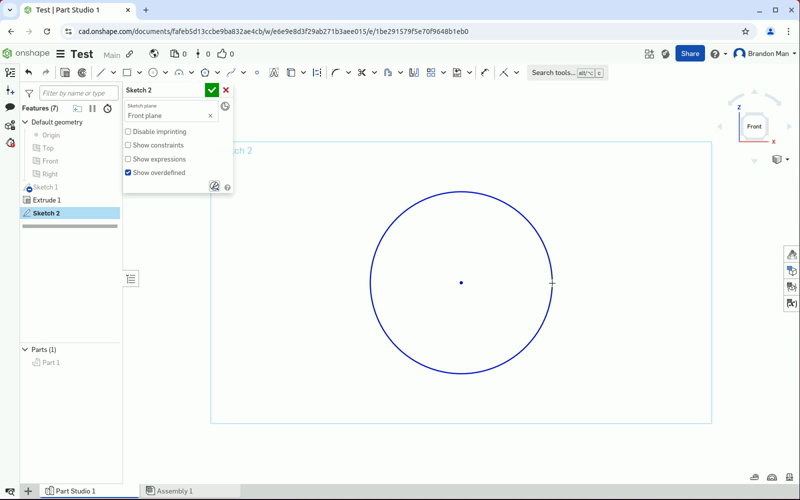
key_down(shift)
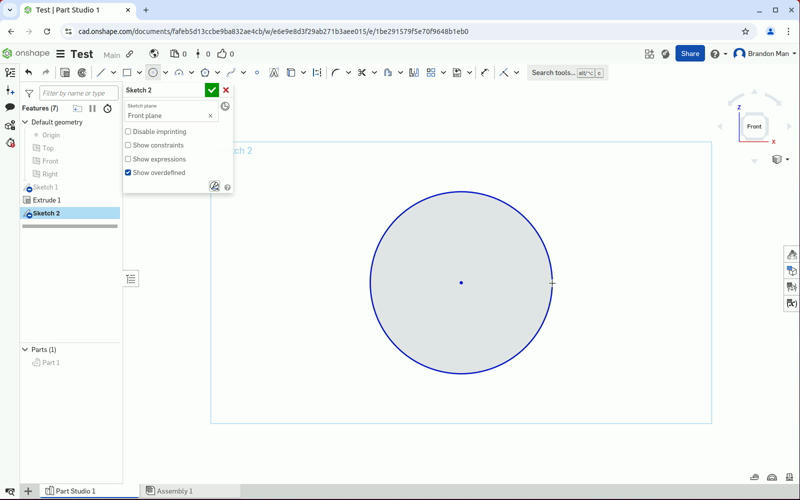
mouse_move(400, 282)
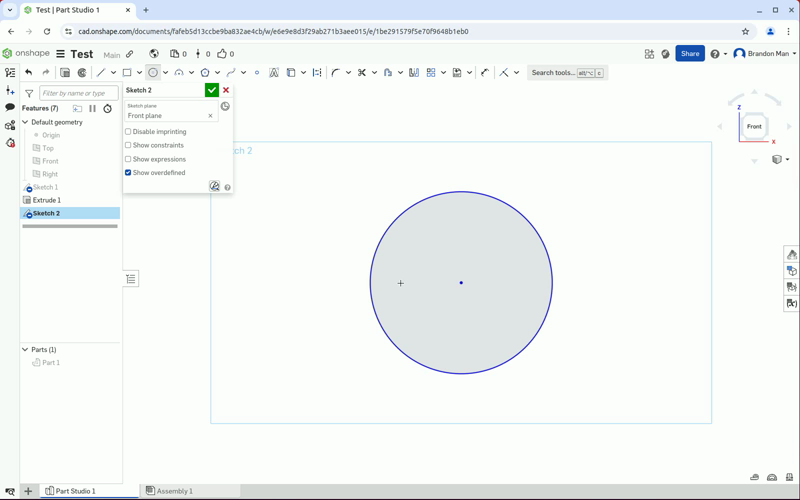
click(400, 282)
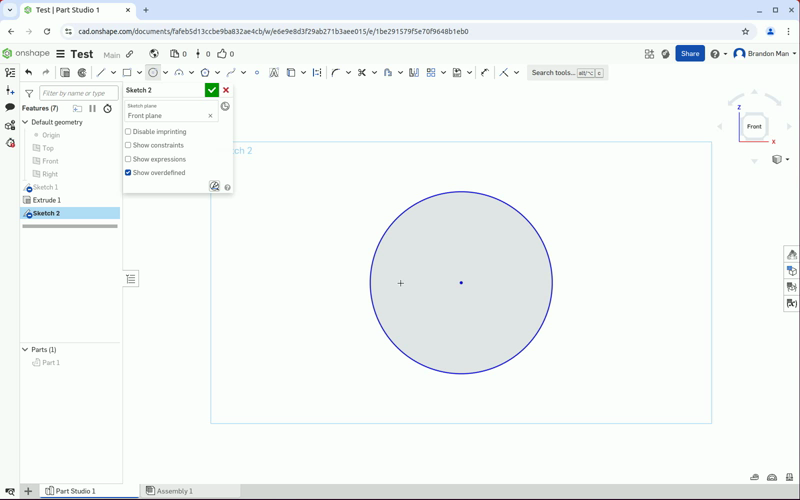
key_up(shift)
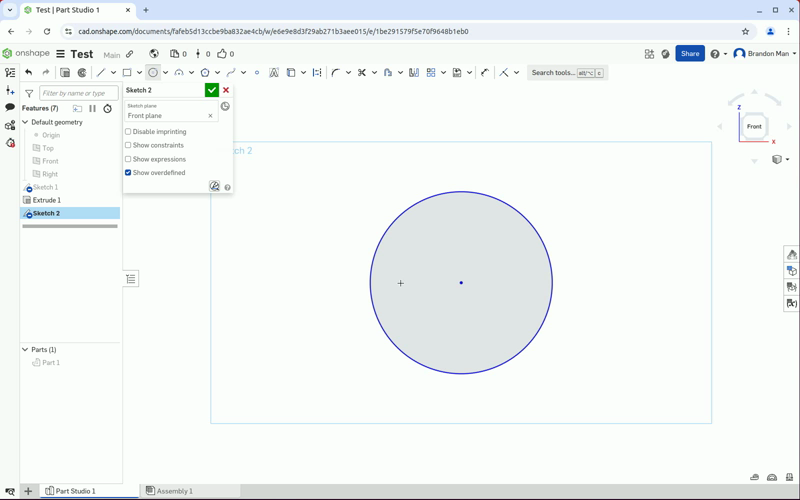
mouse_move(412, 282)
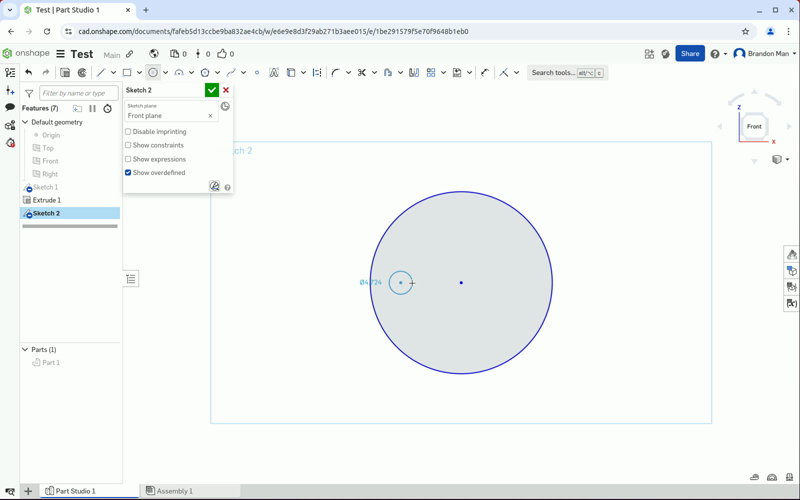
click(412, 282)
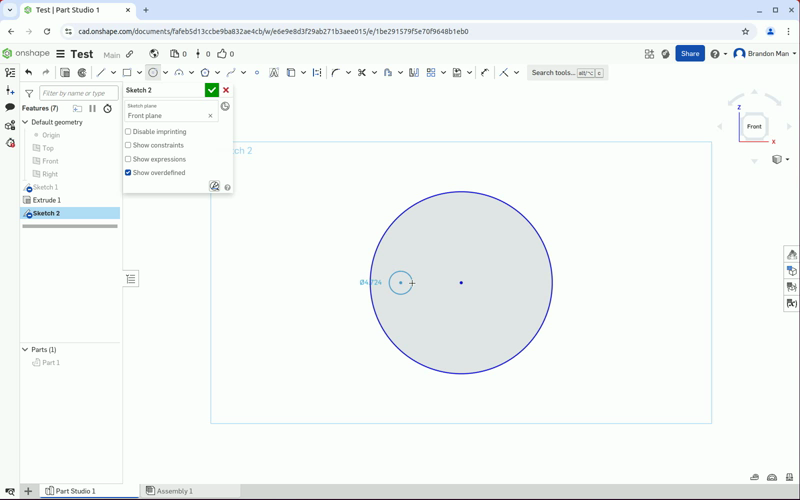
key(esc)
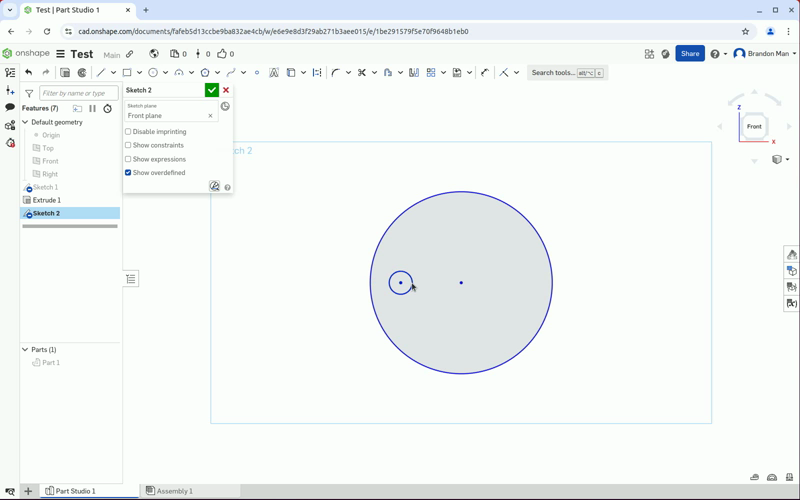
key(c)
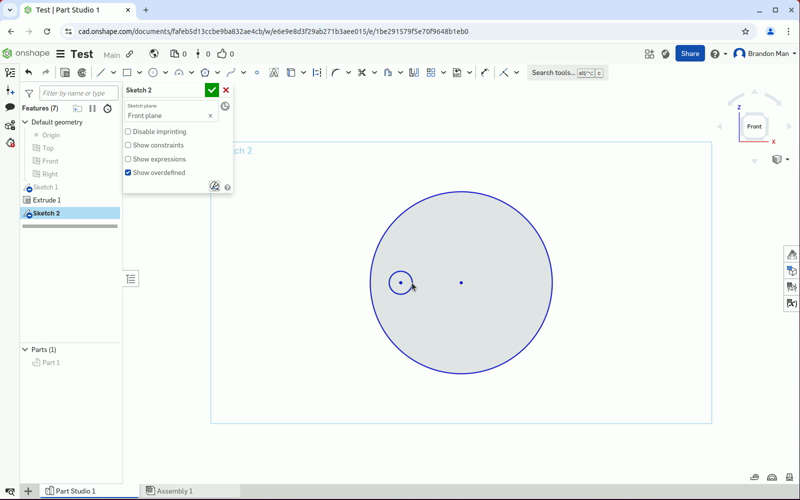
key_down(shift)
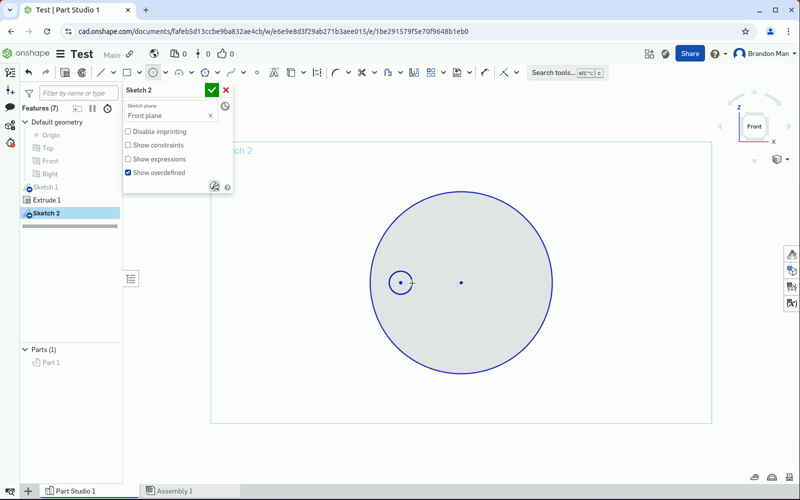
mouse_move(461, 282)
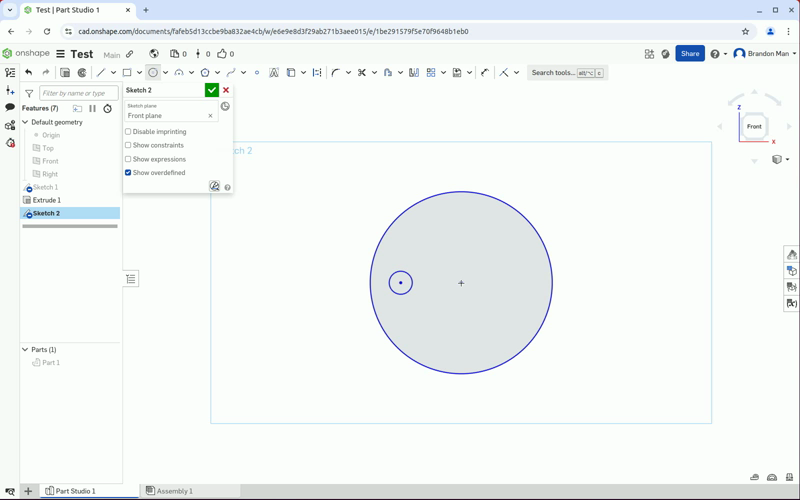
click(461, 282)
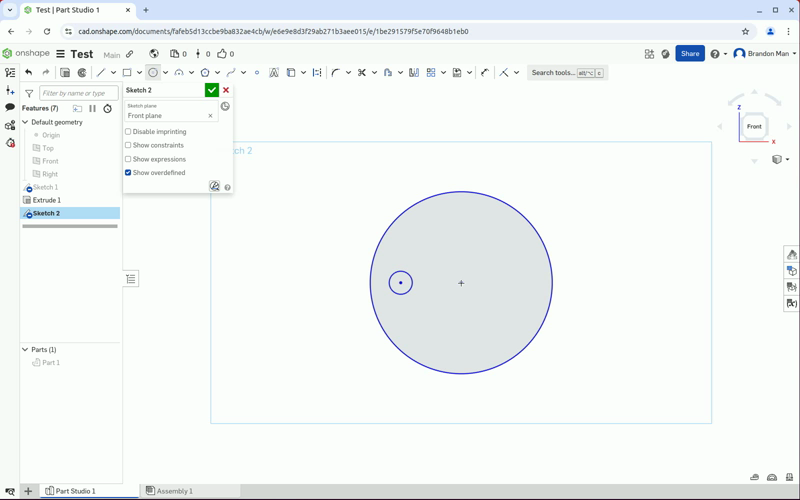
key_up(shift)
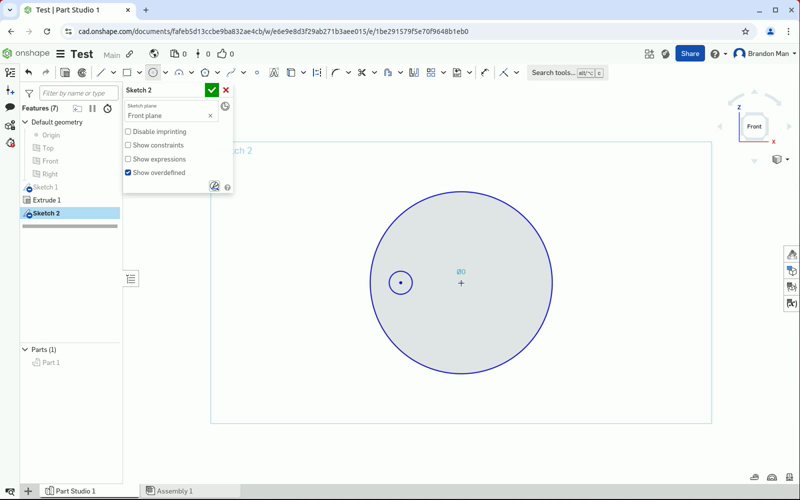
mouse_move(491, 282)
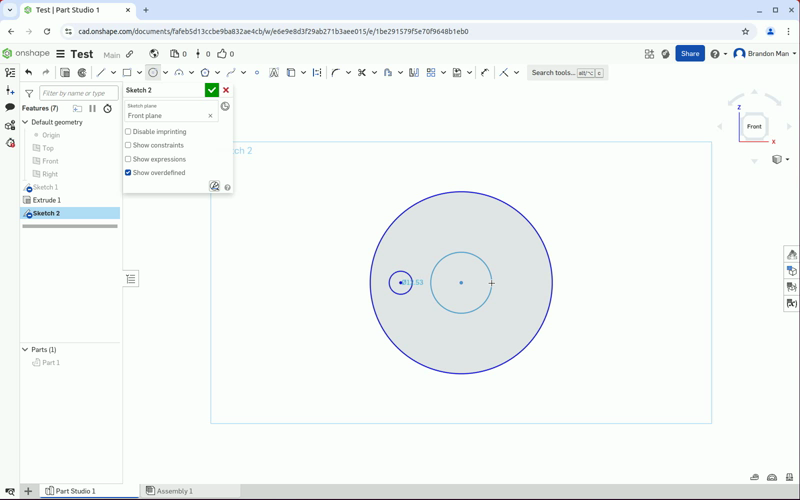
click(491, 282)
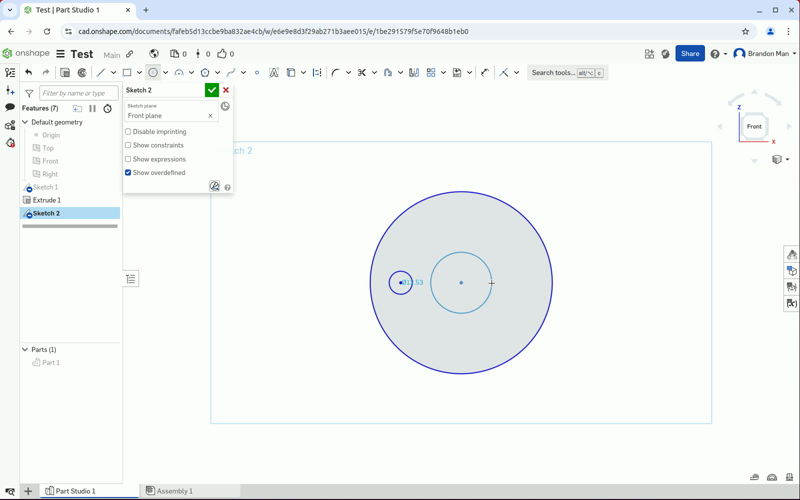
key(esc)
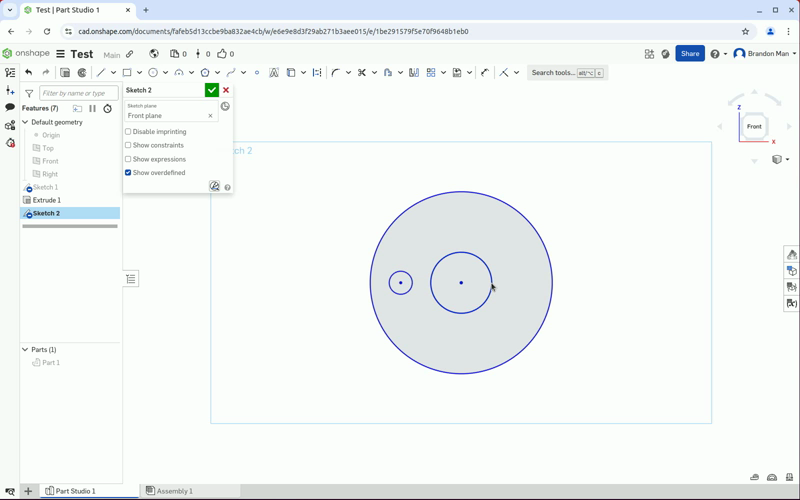
key(c)
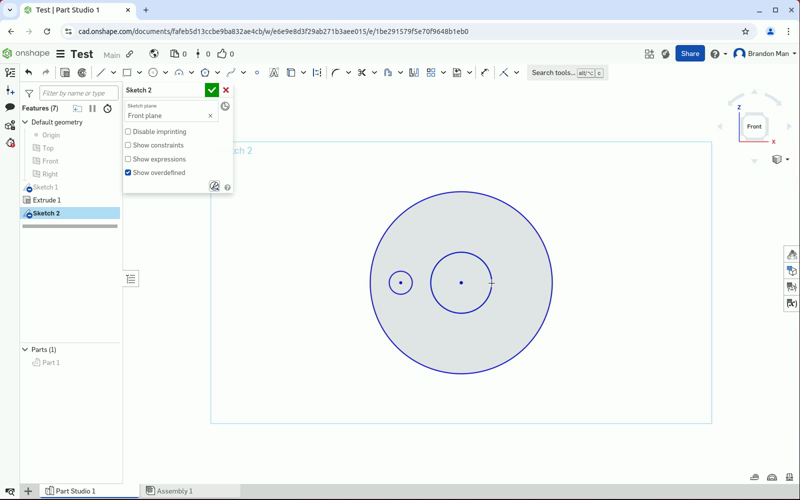
key_down(shift)
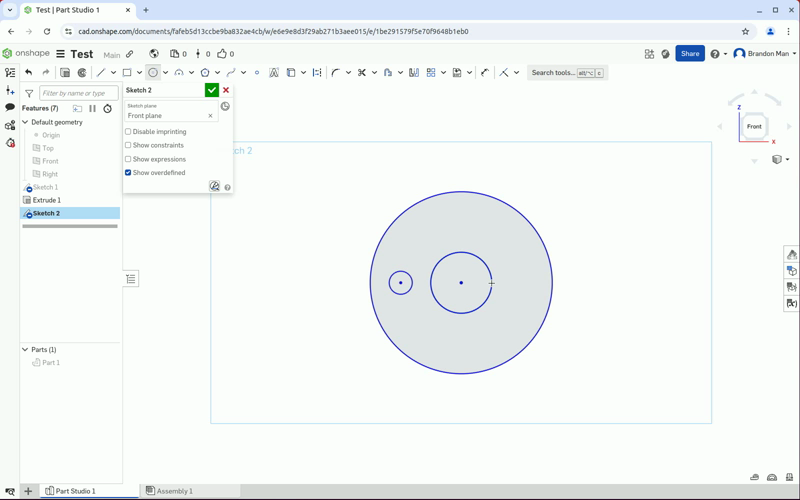
mouse_move(461, 343)
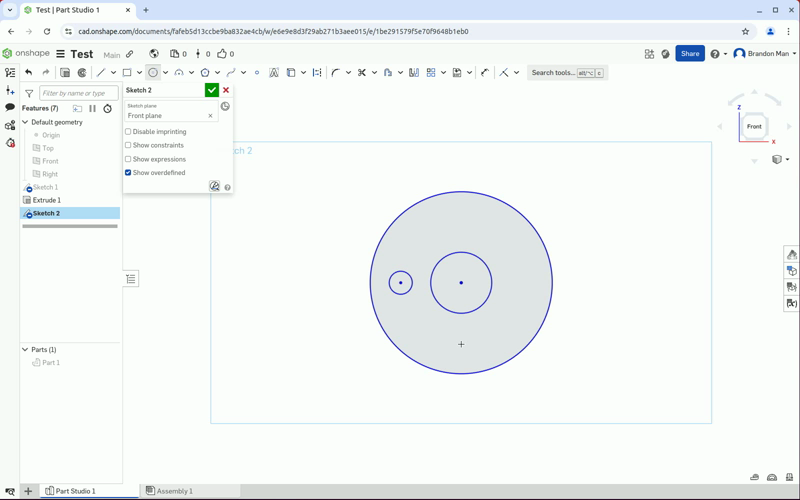
click(461, 343)
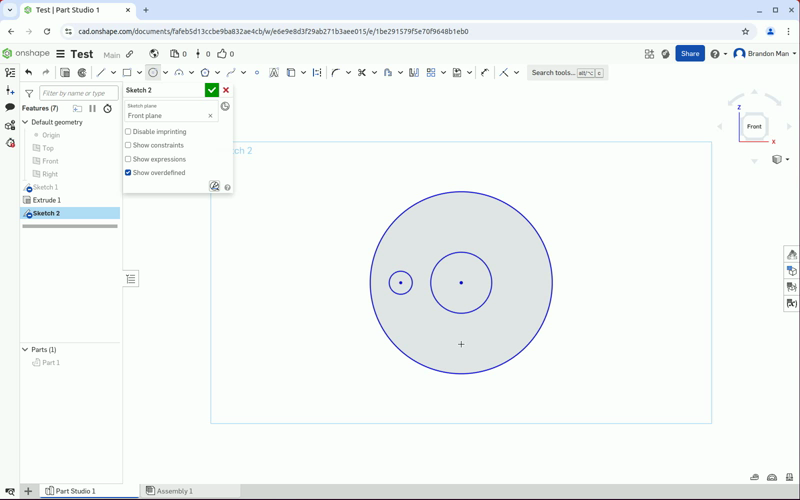
key_up(shift)
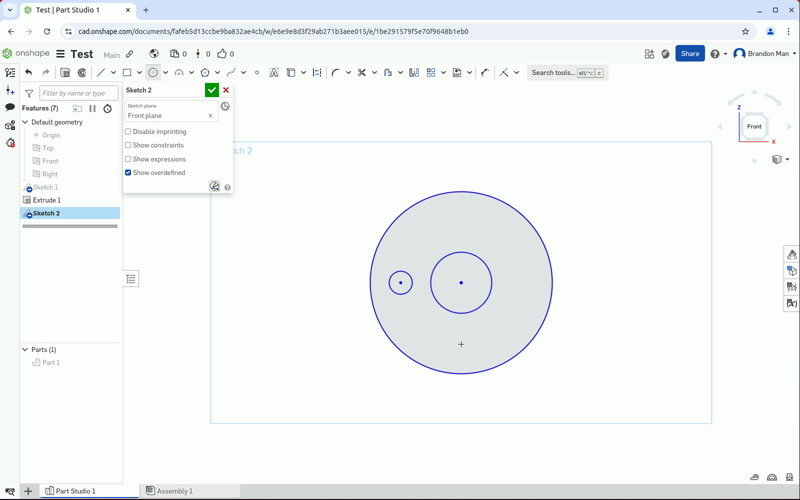
mouse_move(472, 343)
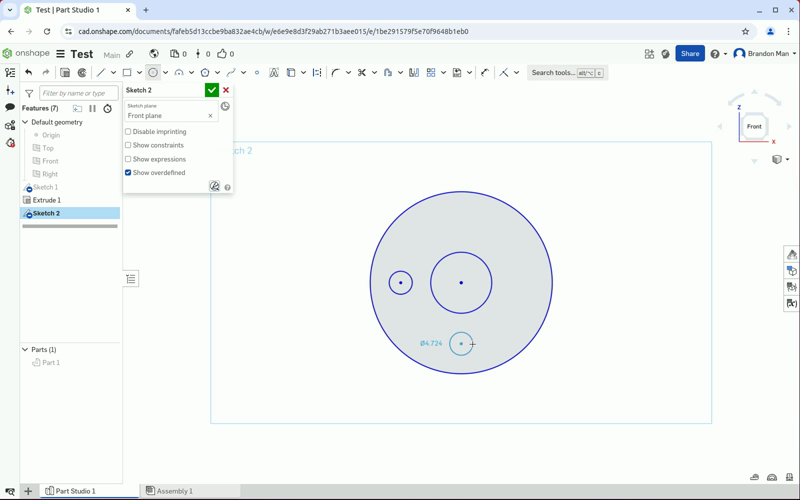
click(472, 343)
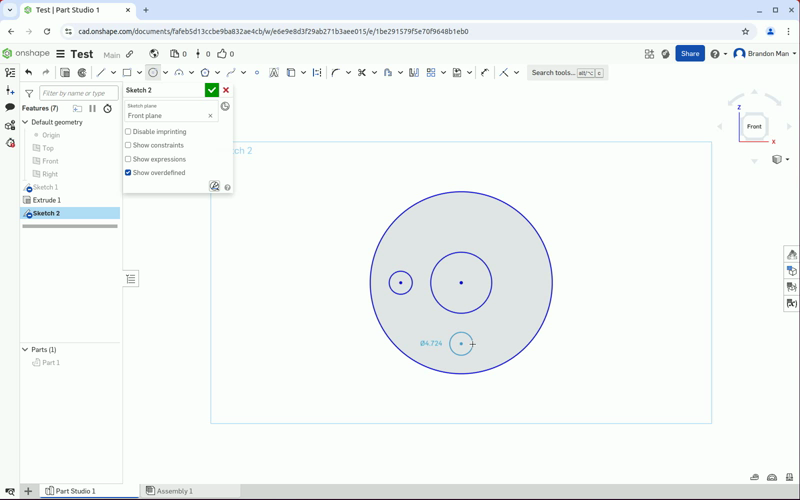
key(esc)
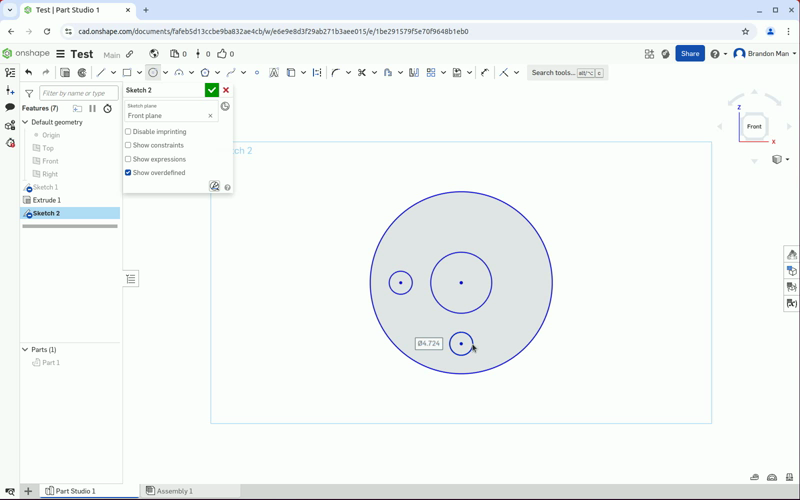
key(c)
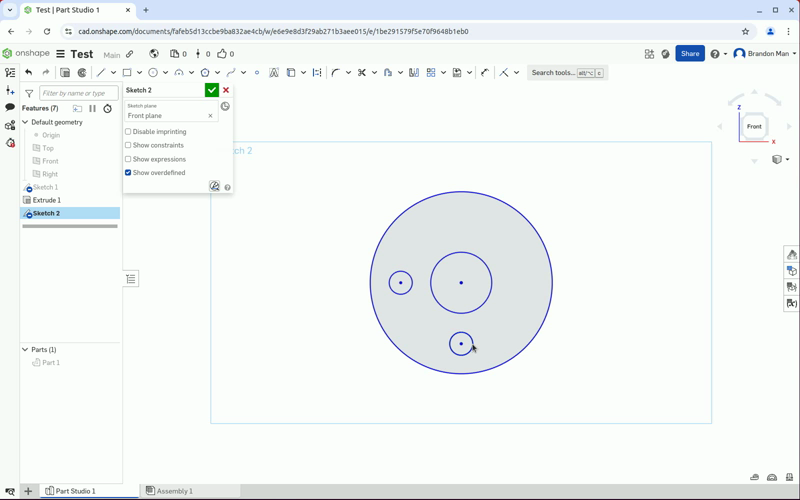
key_down(shift)
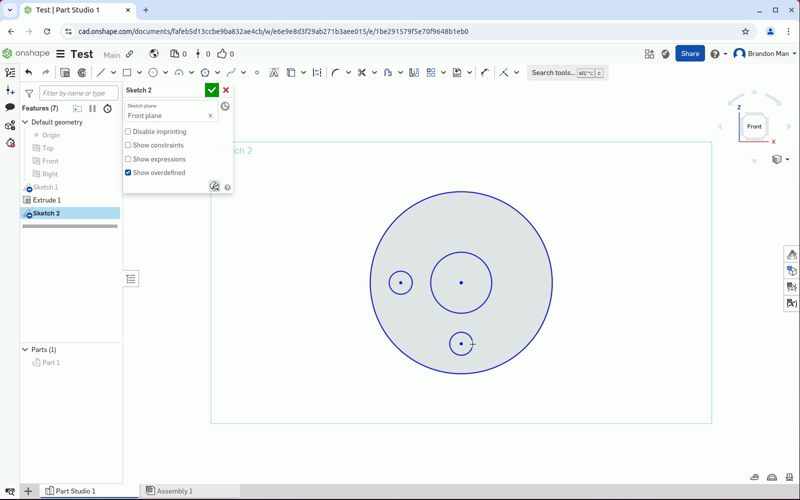
mouse_move(461, 222)
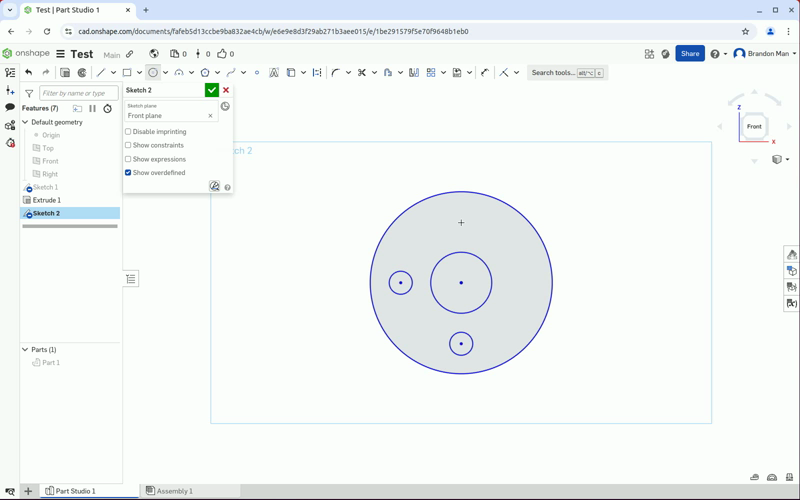
click(461, 222)
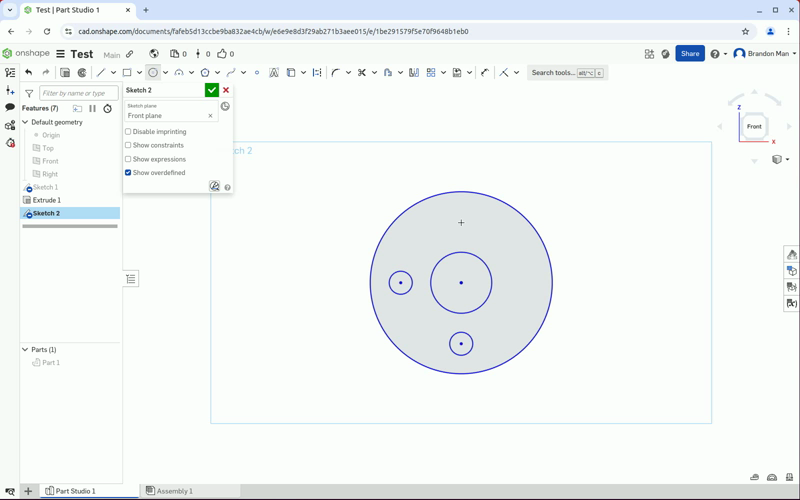
key_up(shift)
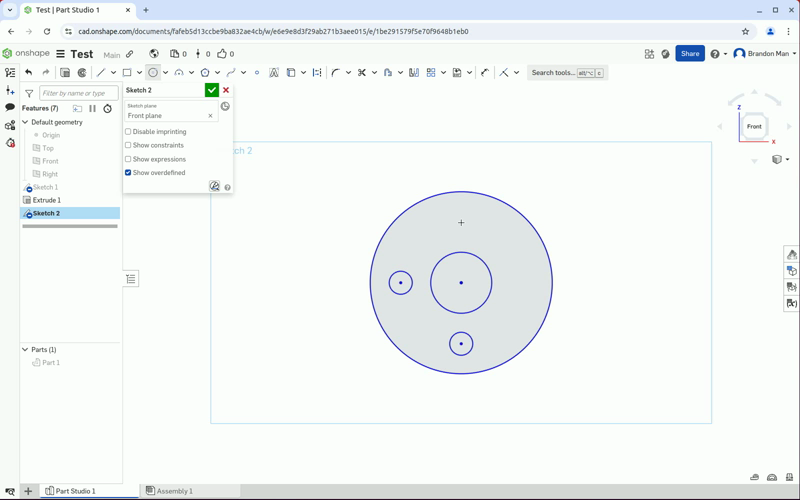
mouse_move(472, 222)
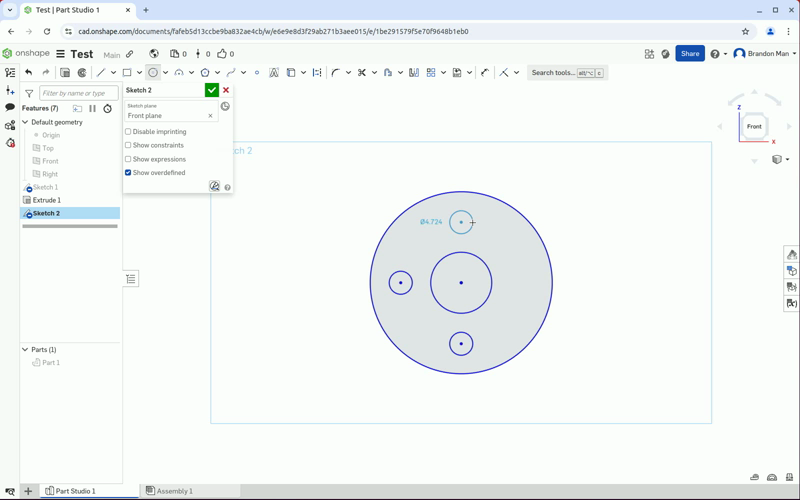
click(472, 222)
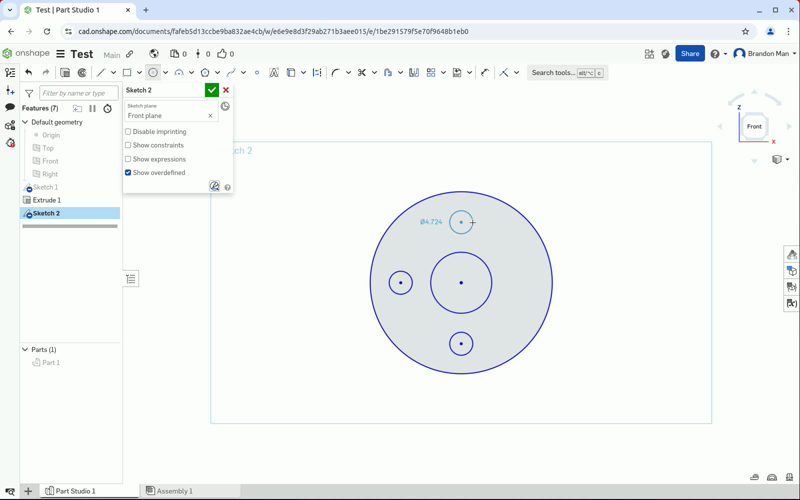
key(esc)
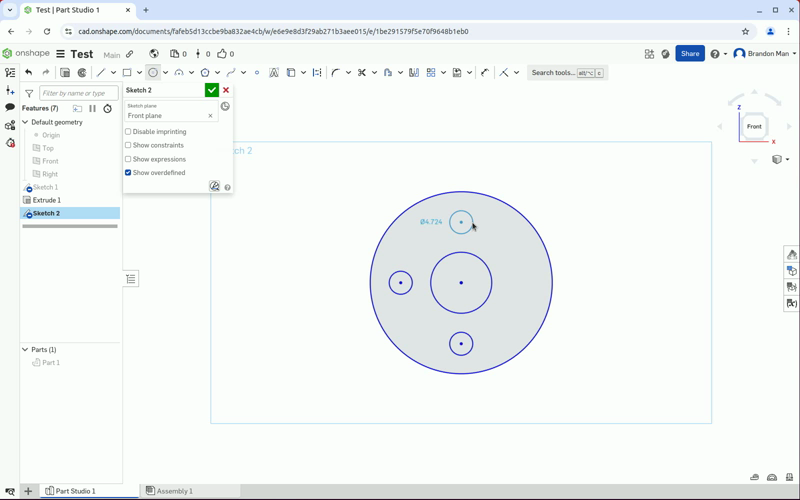
key(c)
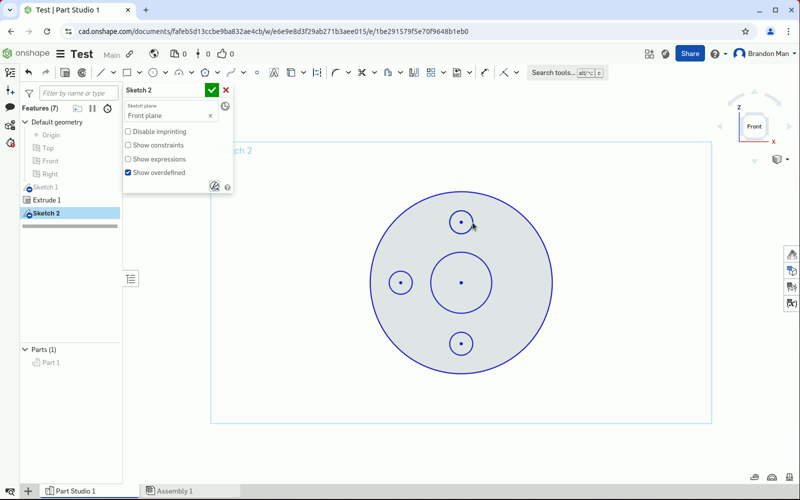
key_down(shift)
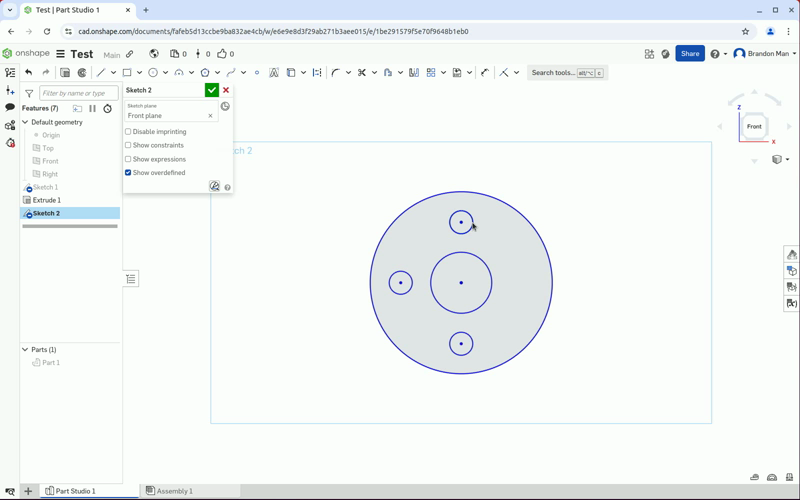
mouse_move(519, 282)
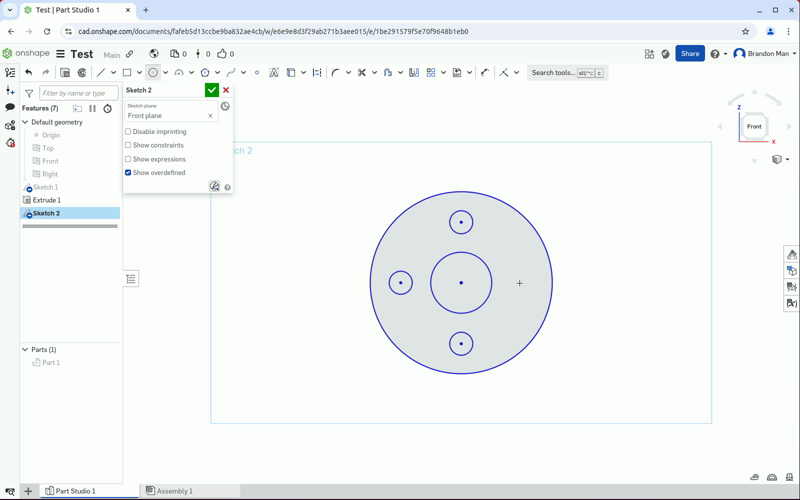
click(519, 282)
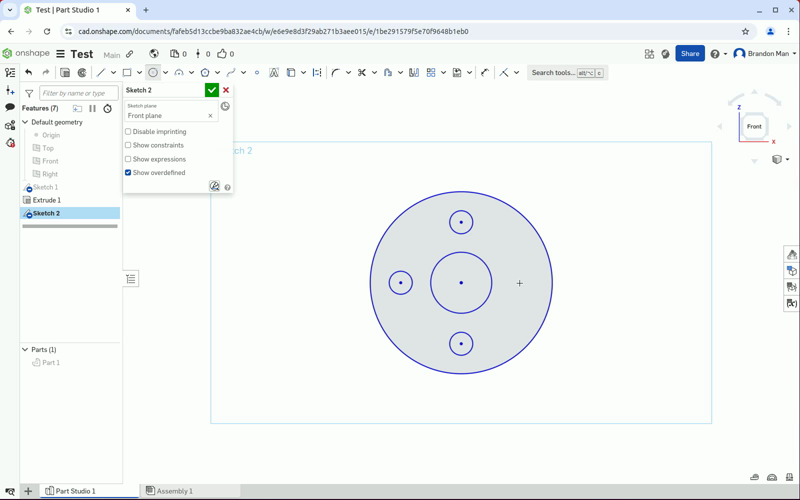
key_up(shift)
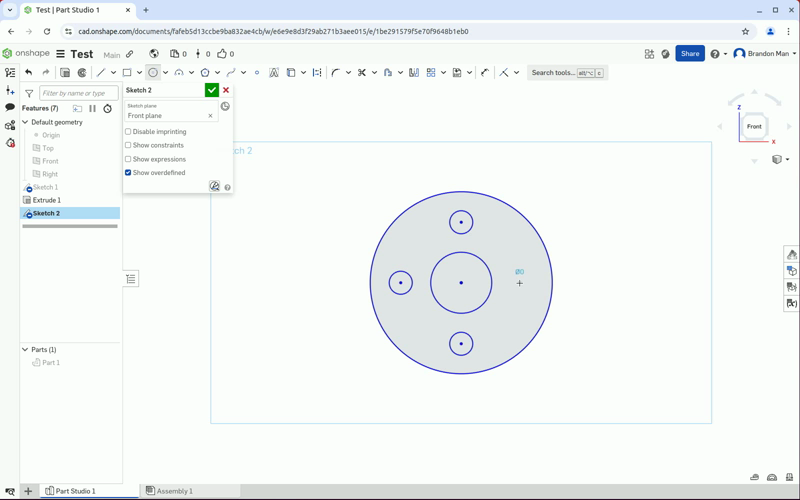
mouse_move(531, 282)
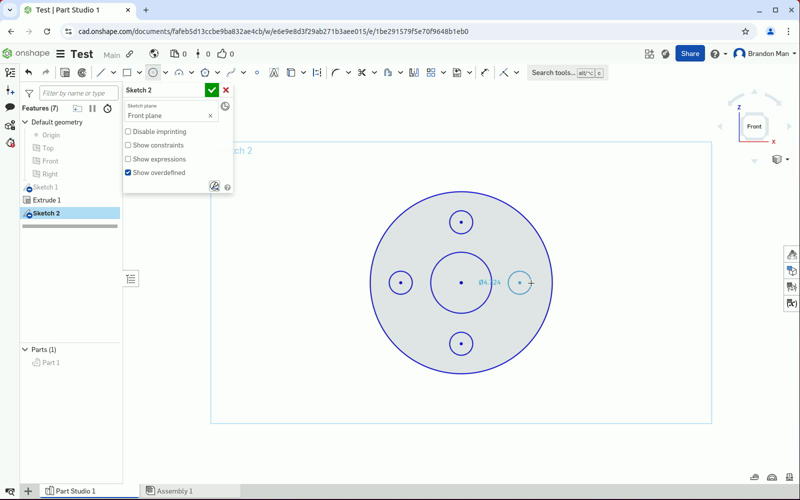
click(531, 282)
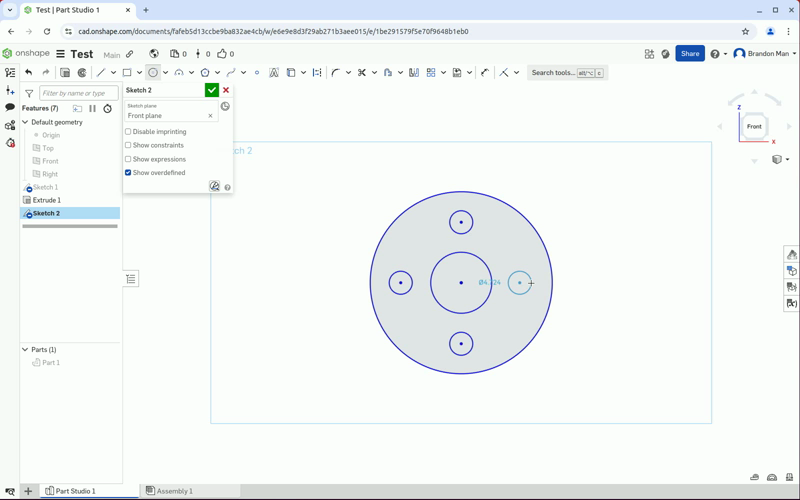
key(esc)
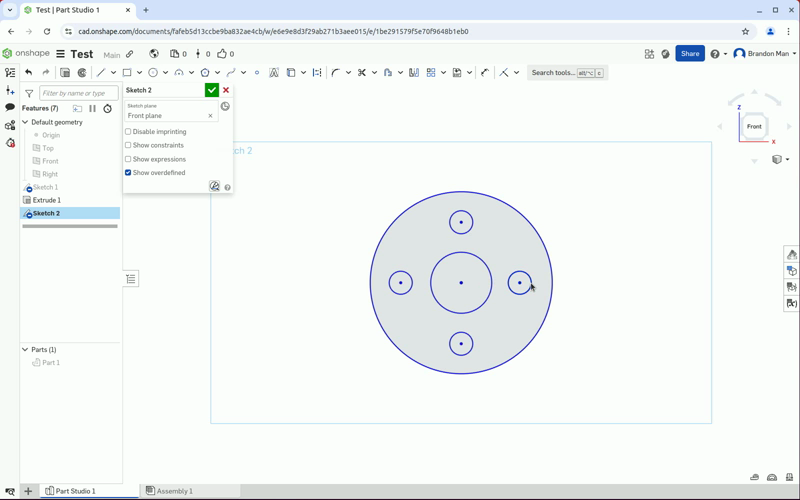
mouse_move(416, 242)
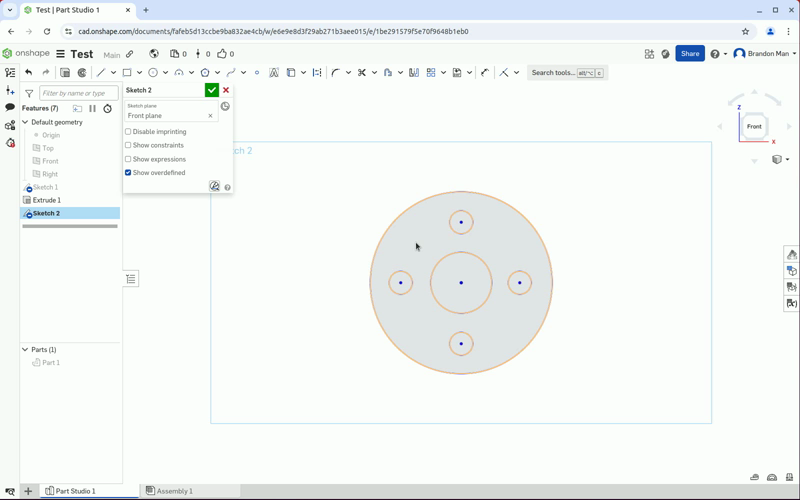
click(416, 242)
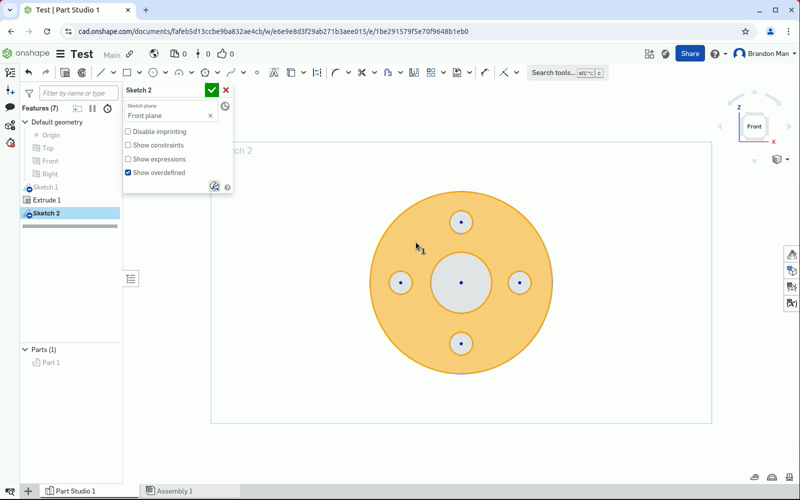
mouse_move(73, 352)
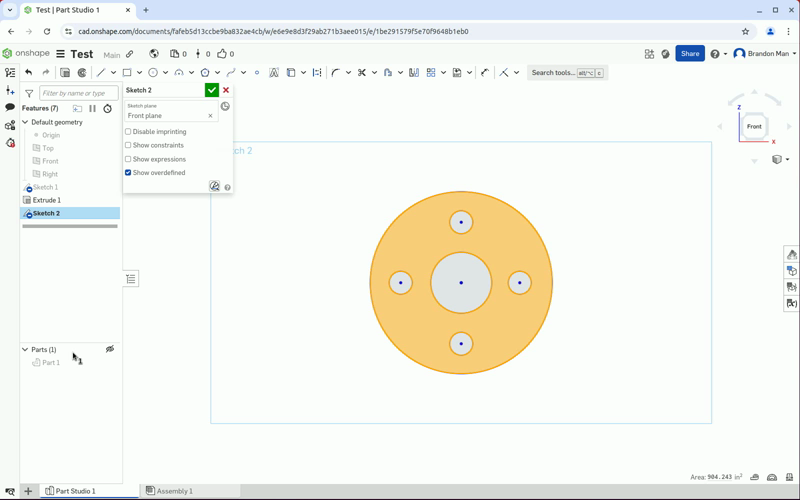
key(shift+y)
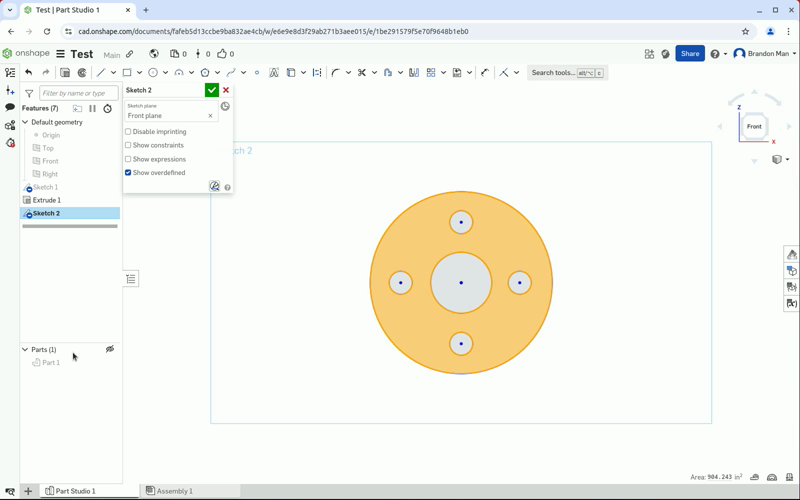
key(shift+e)
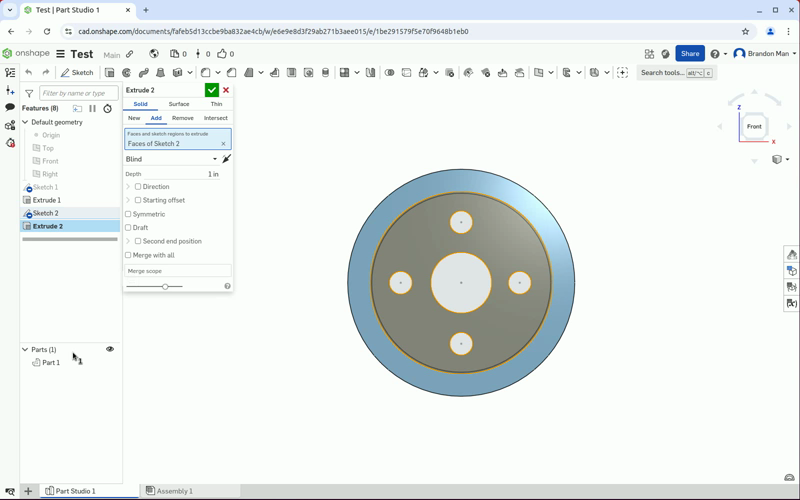
mouse_move(143, 106)
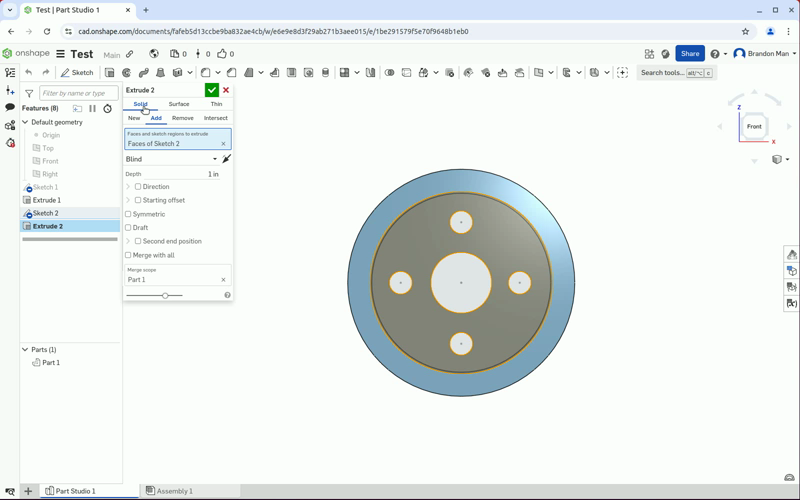
click(143, 106)
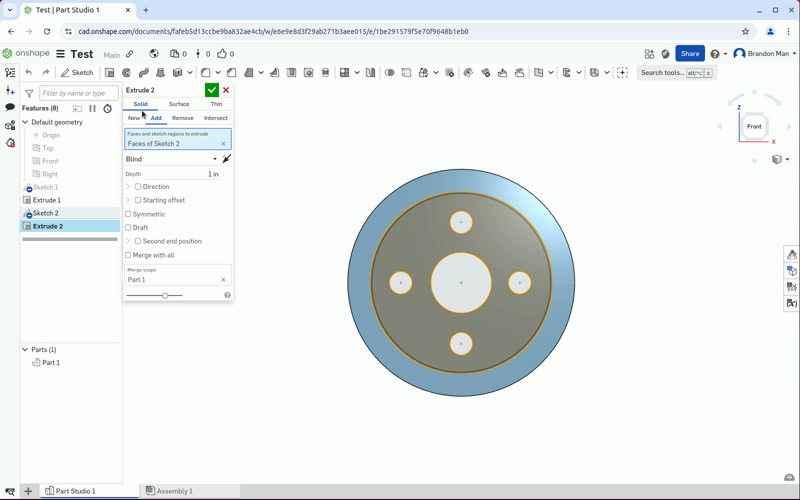
mouse_move(137, 120)
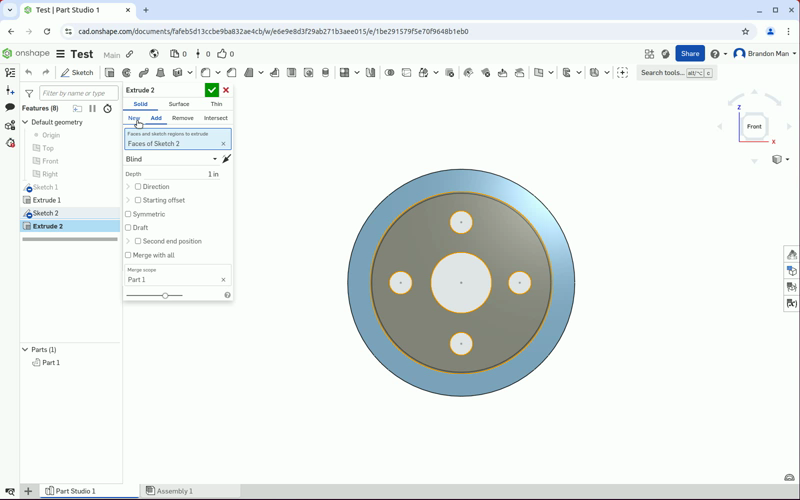
click(137, 120)
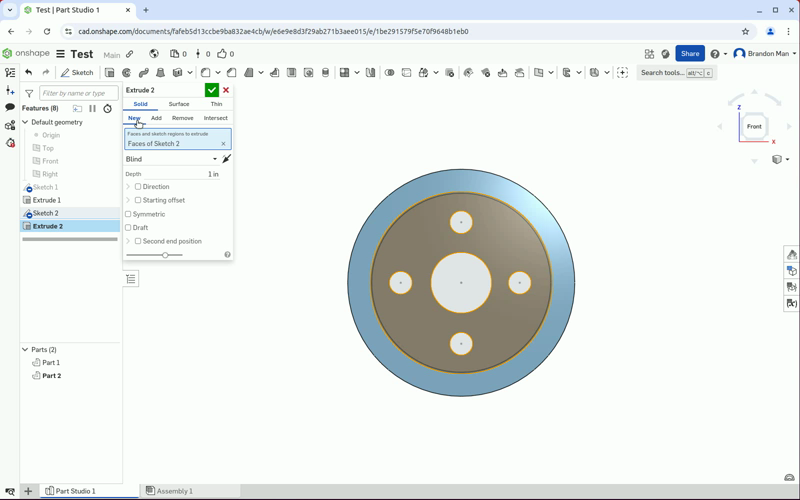
key(tab, 4)
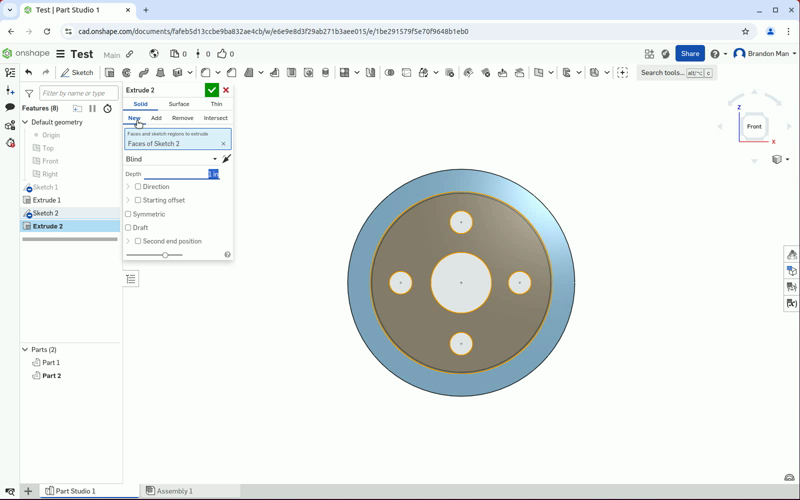
text(10.11)
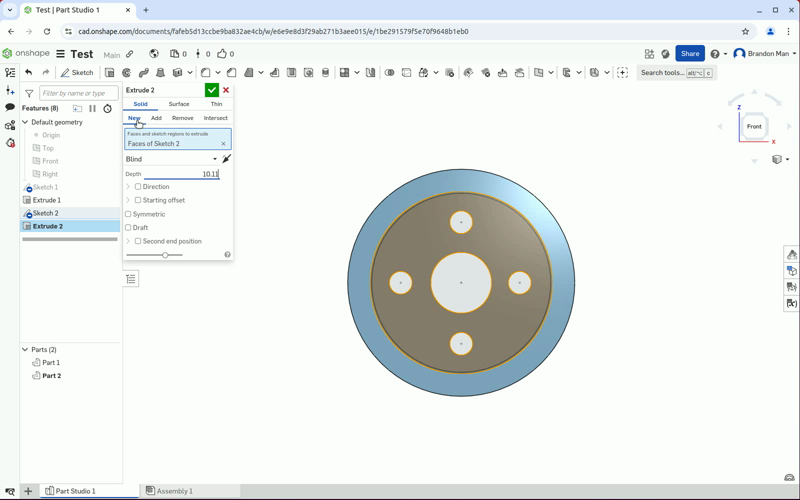
key(tab, 3)
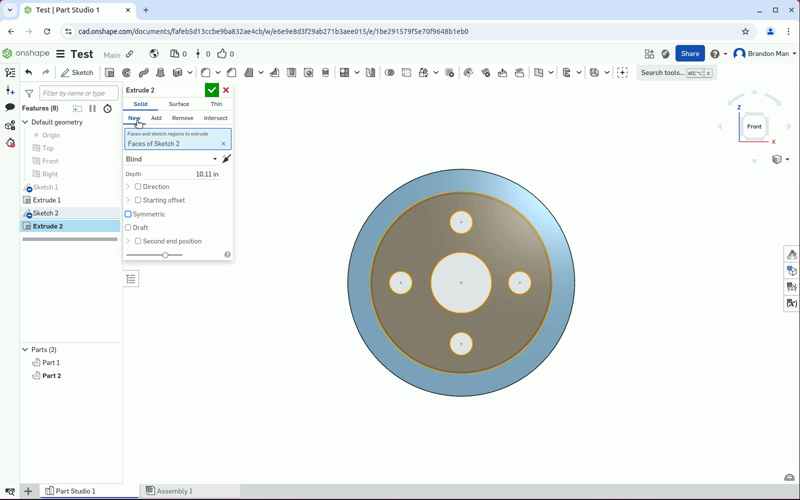
key(space)
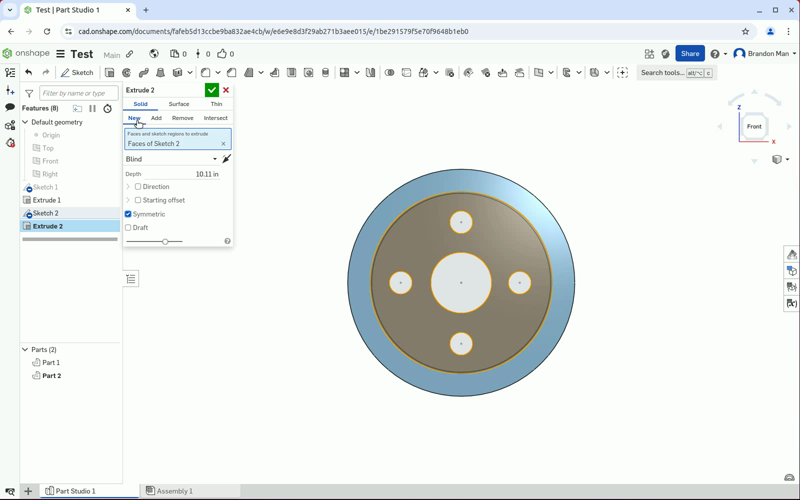
key(enter)
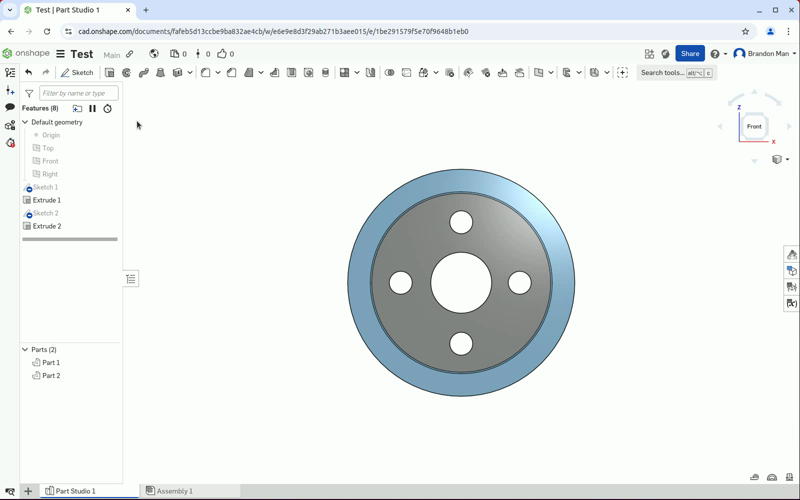
key(shift+h)
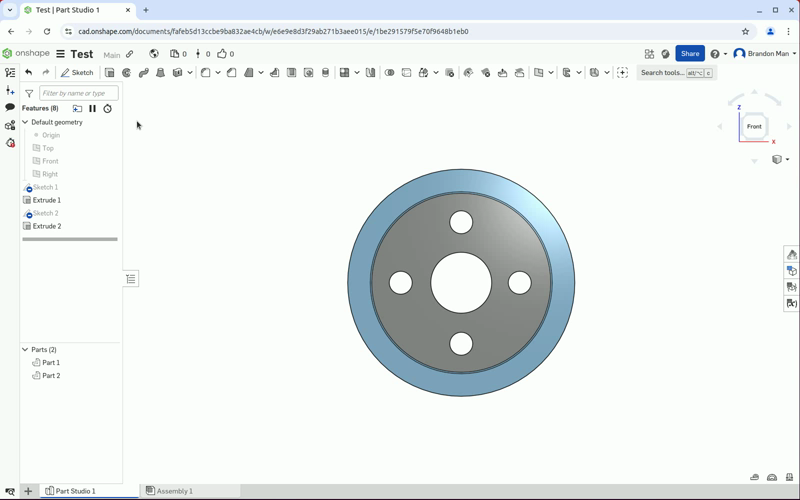
key(shift+h)
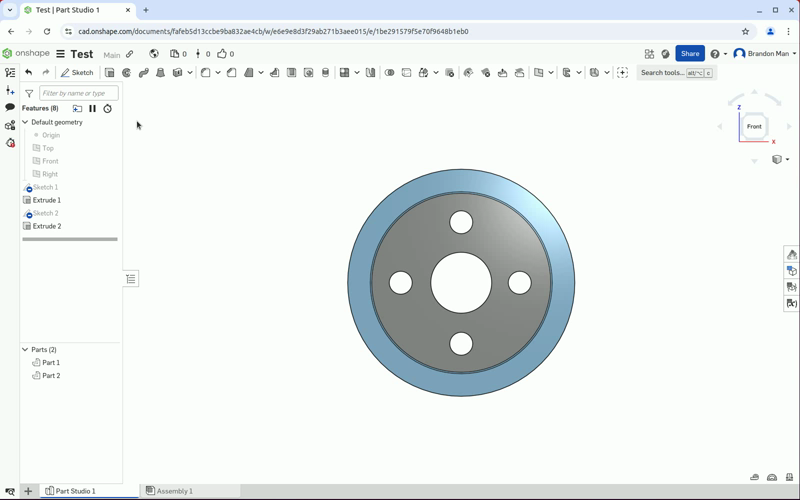
mouse_move(73, 189)
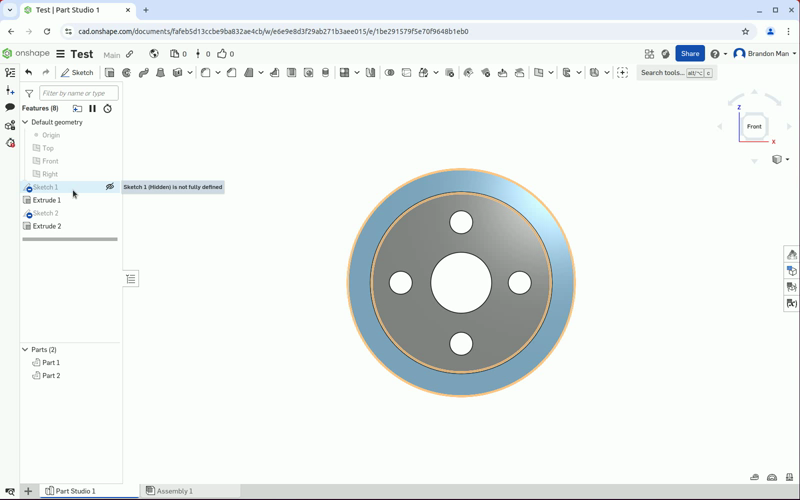
click(73, 189)
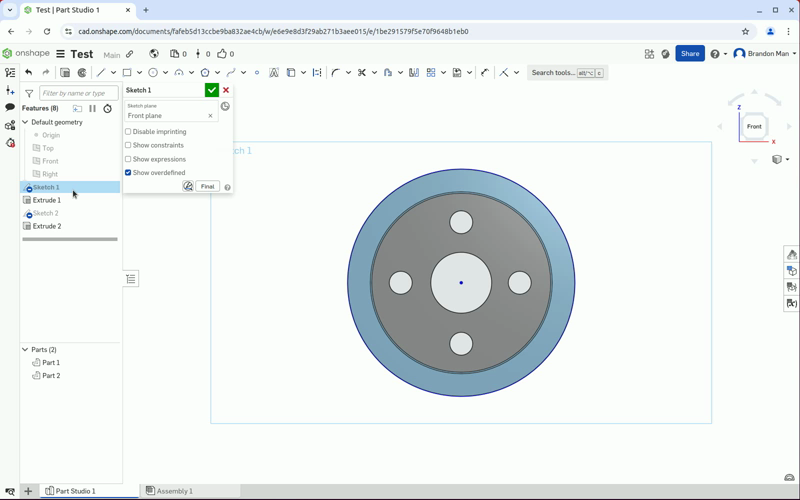
mouse_move(229, 92)
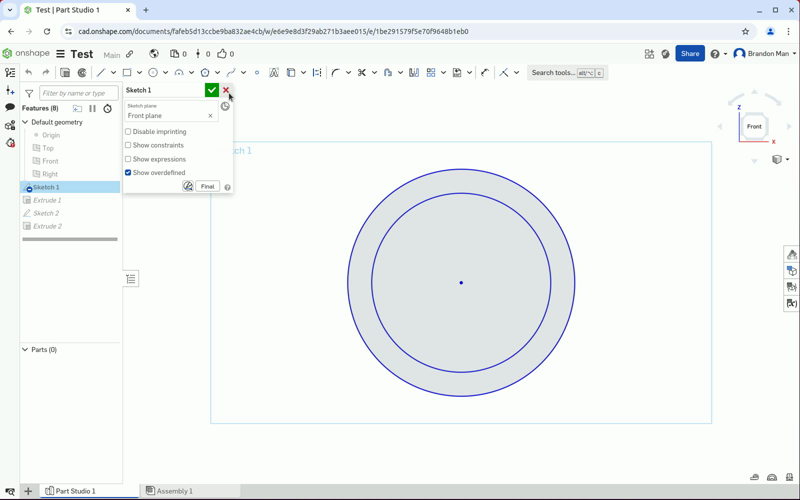
click(229, 92)
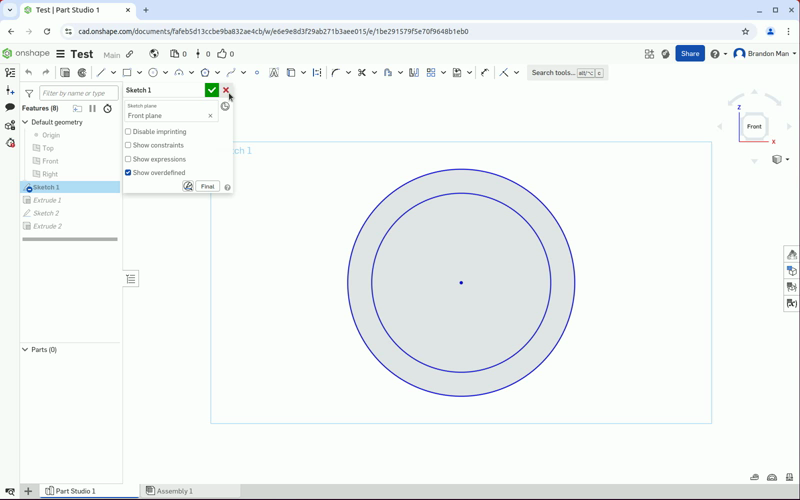
key(shift+s)
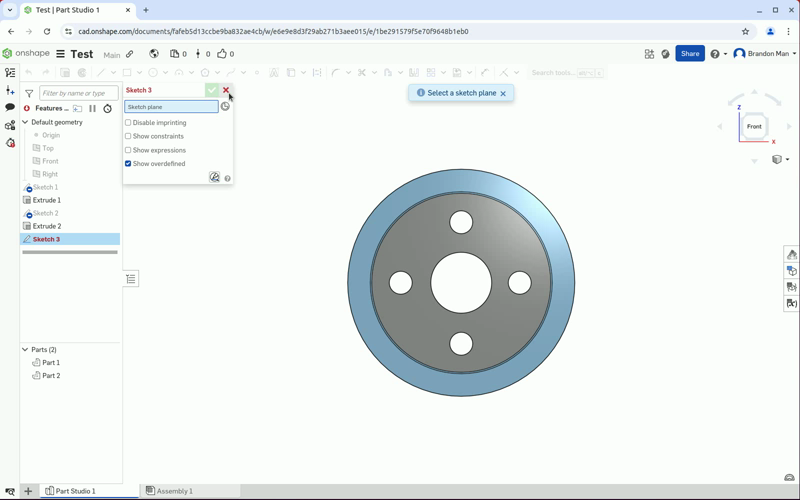
mouse_move(73, 163)
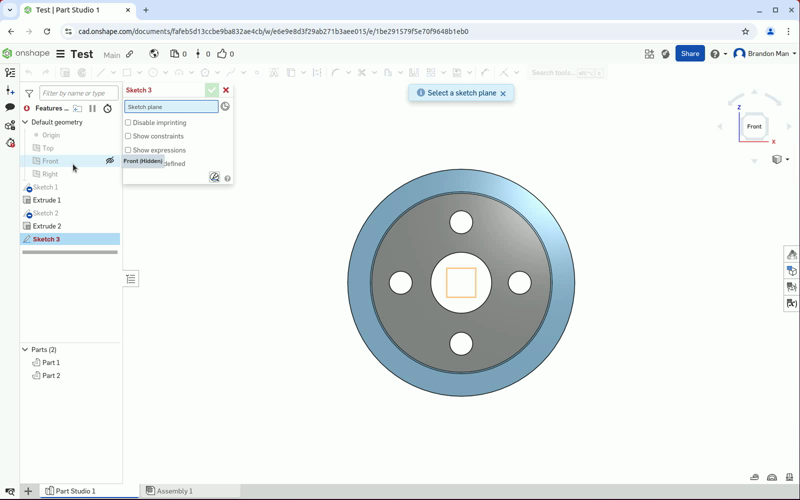
click(73, 163)
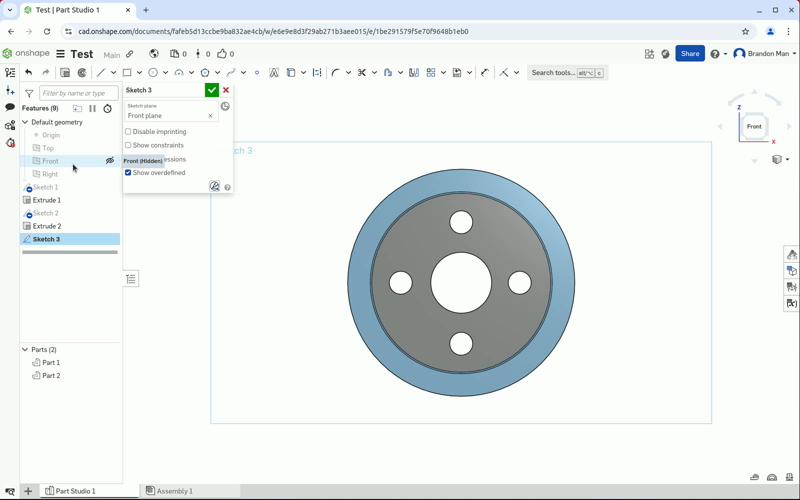
mouse_move(73, 352)
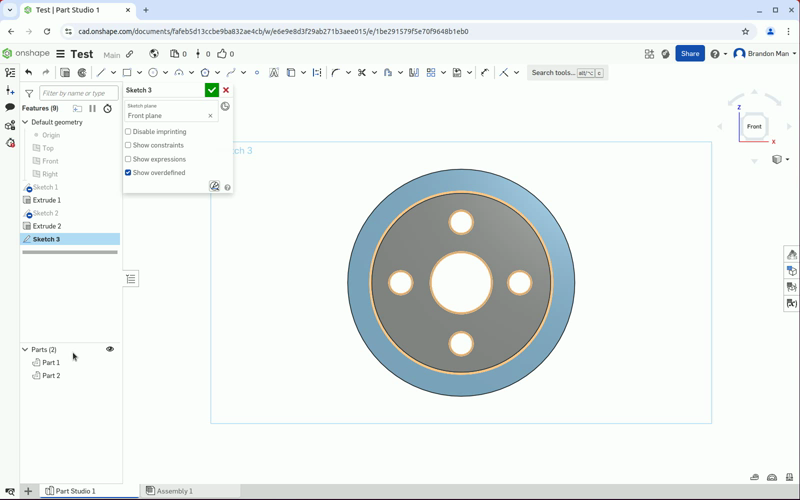
key(y)
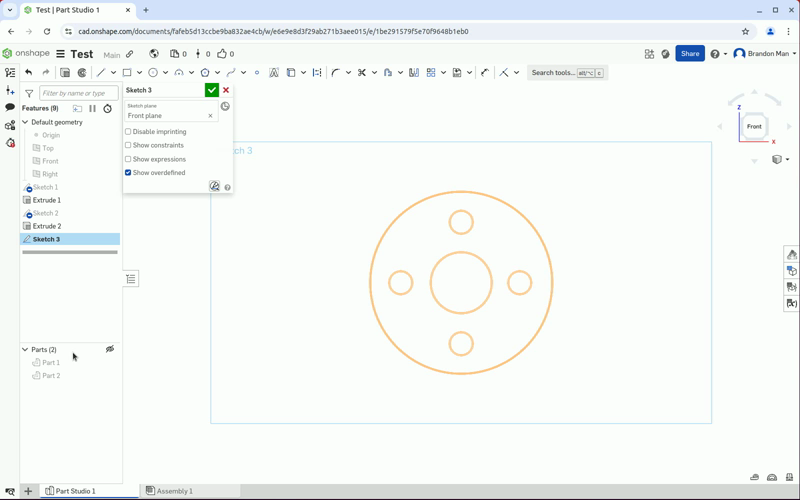
key(c)
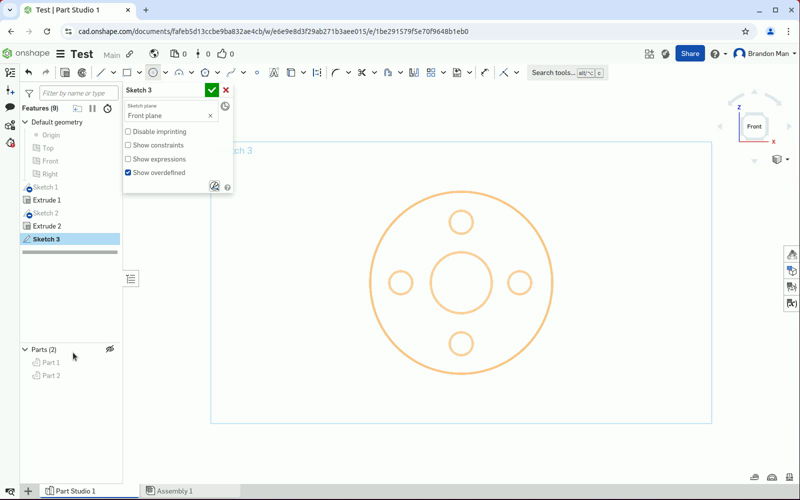
key_down(shift)
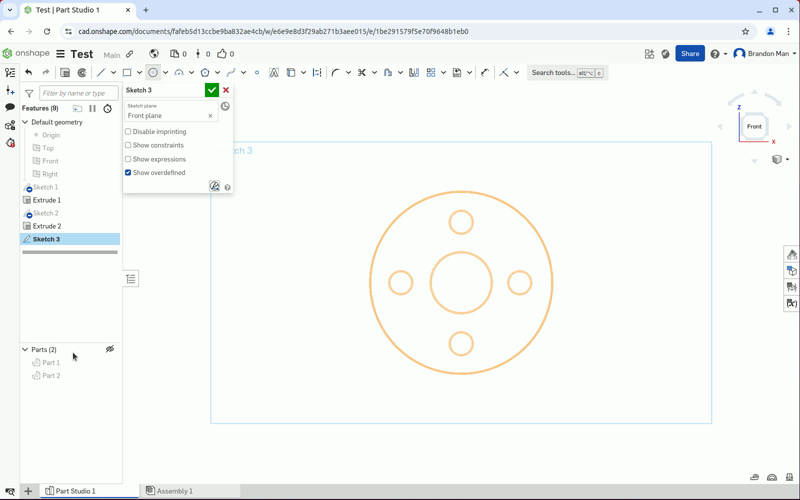
mouse_move(460, 282)
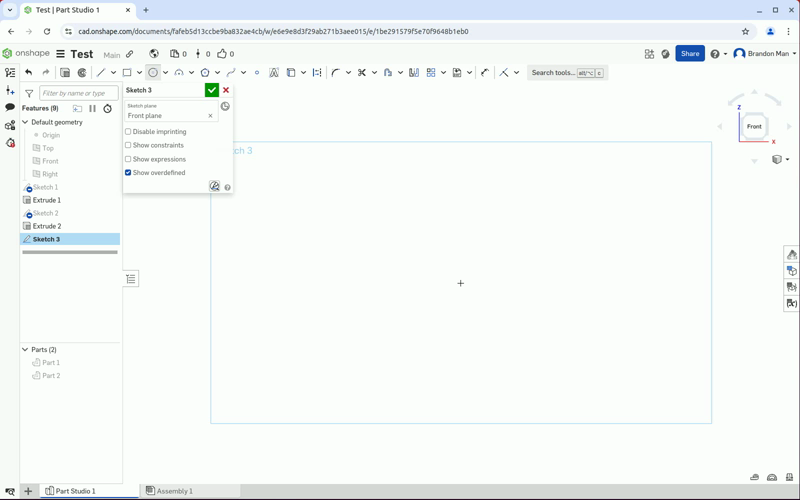
click(460, 282)
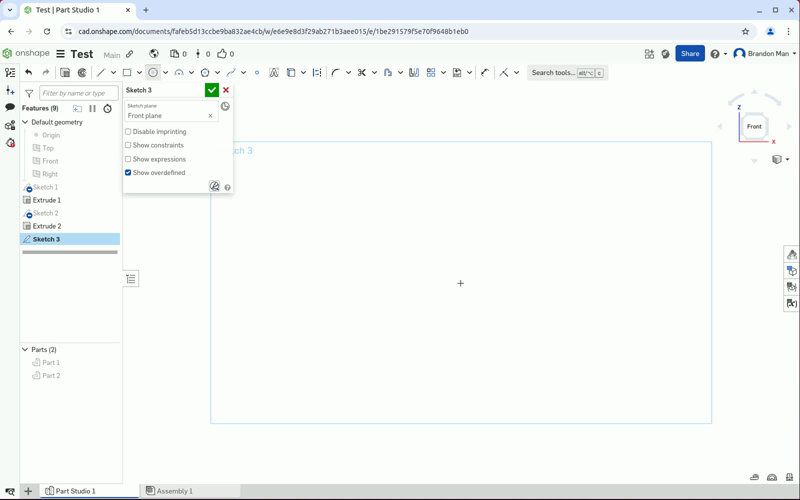
key_up(shift)
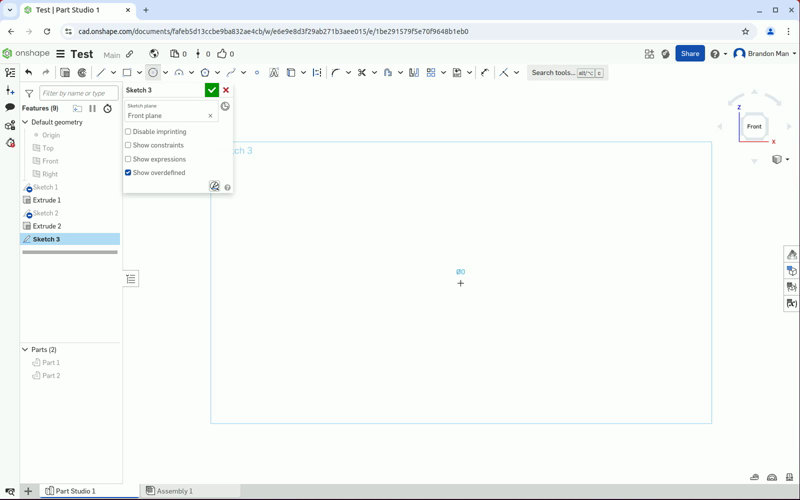
mouse_move(491, 282)
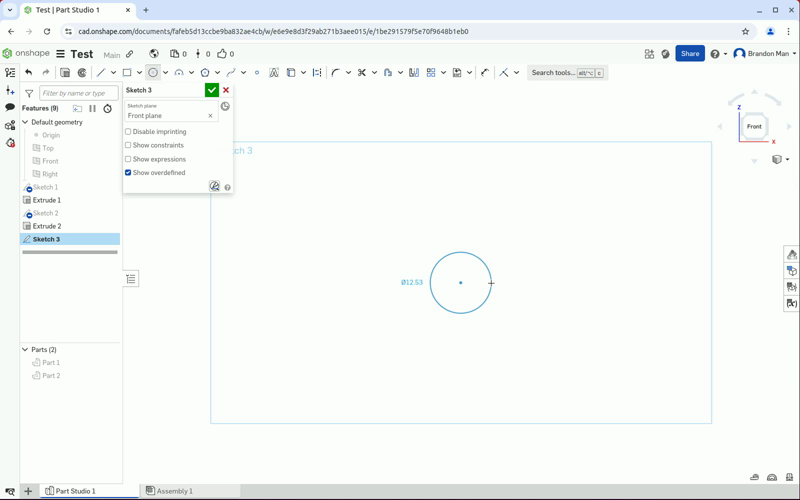
click(491, 282)
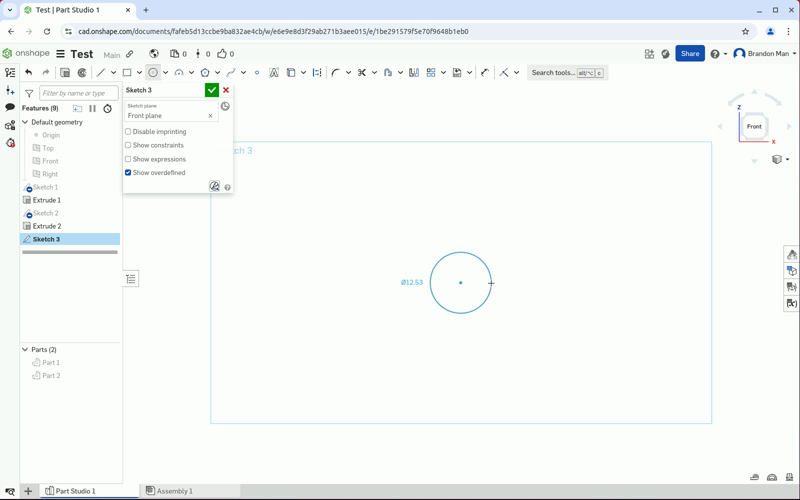
key(esc)
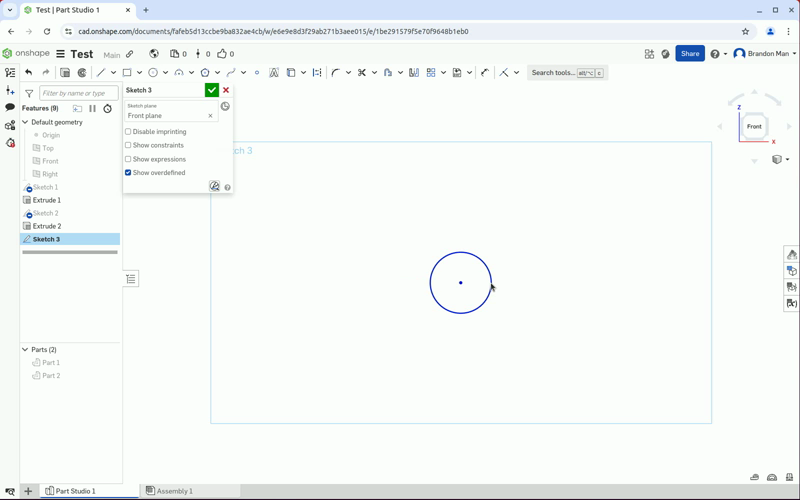
key(c)
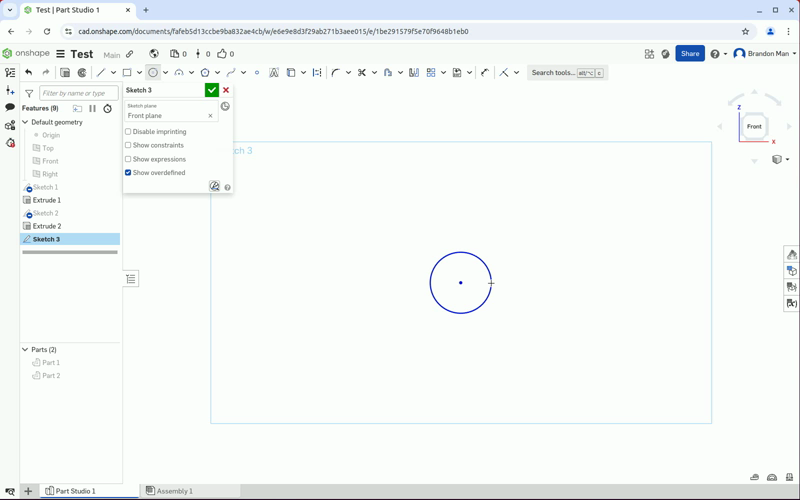
key_down(shift)
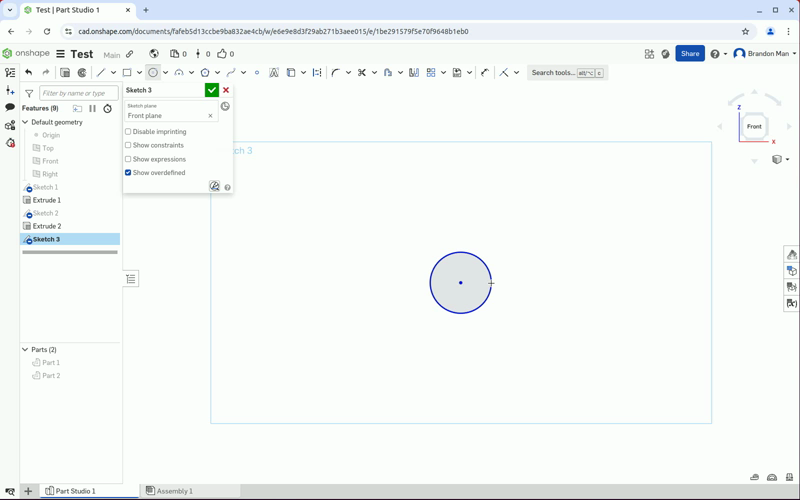
mouse_move(460, 282)
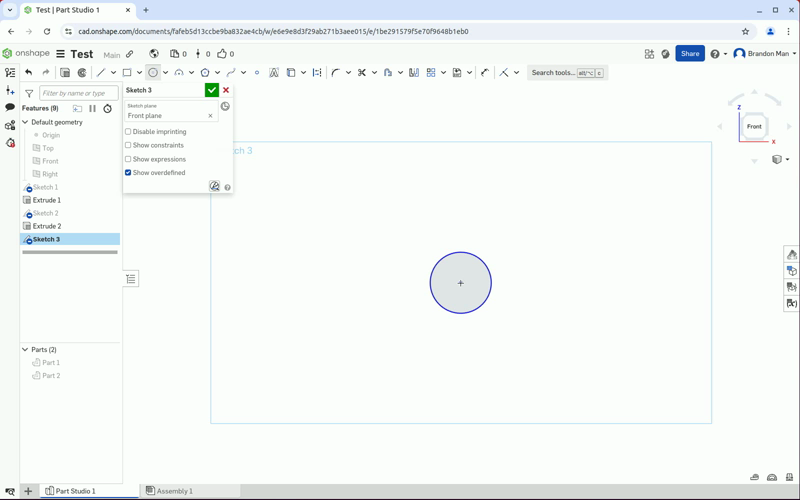
click(460, 282)
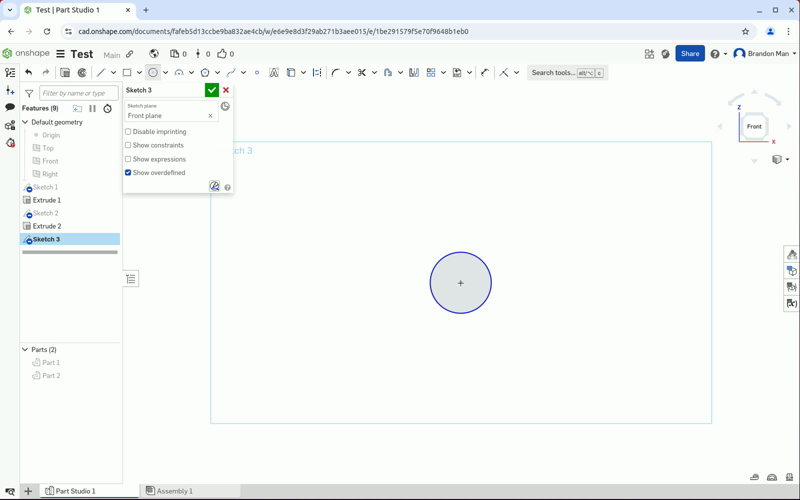
key_up(shift)
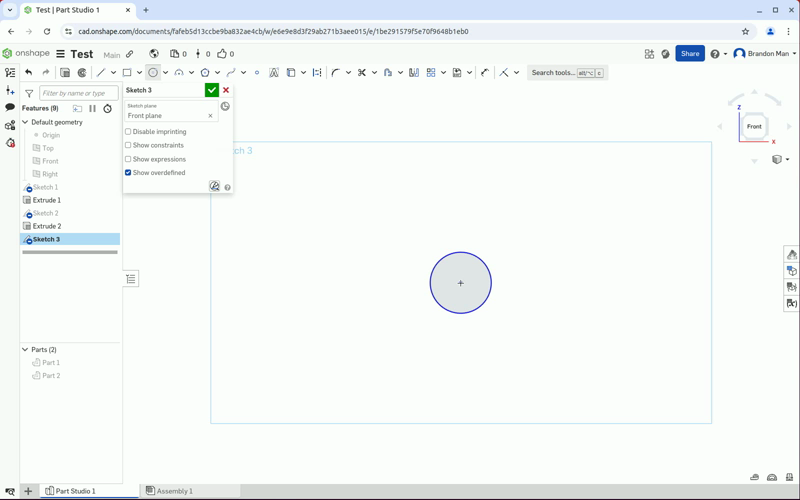
mouse_move(472, 282)
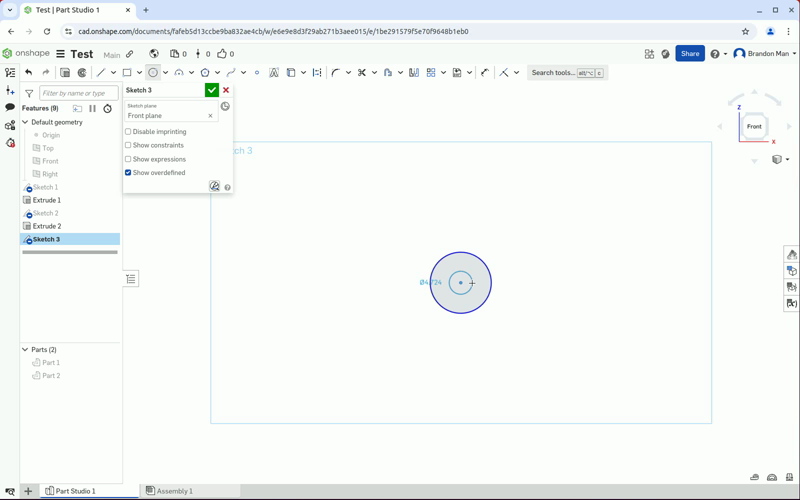
click(472, 282)
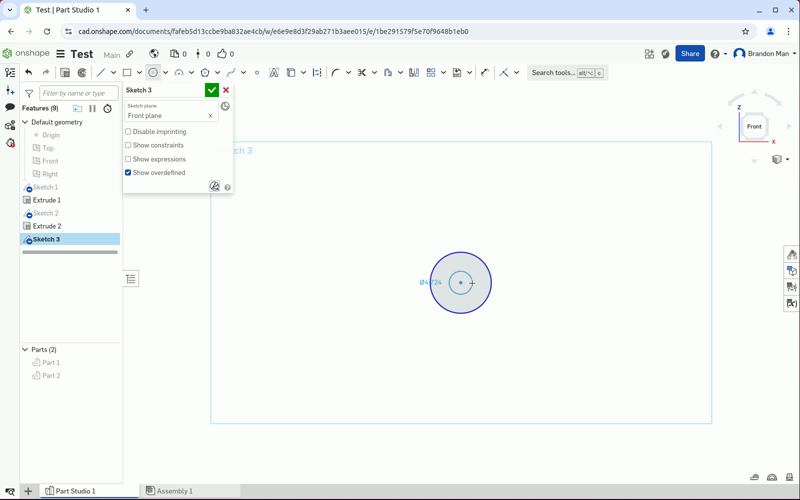
key(esc)
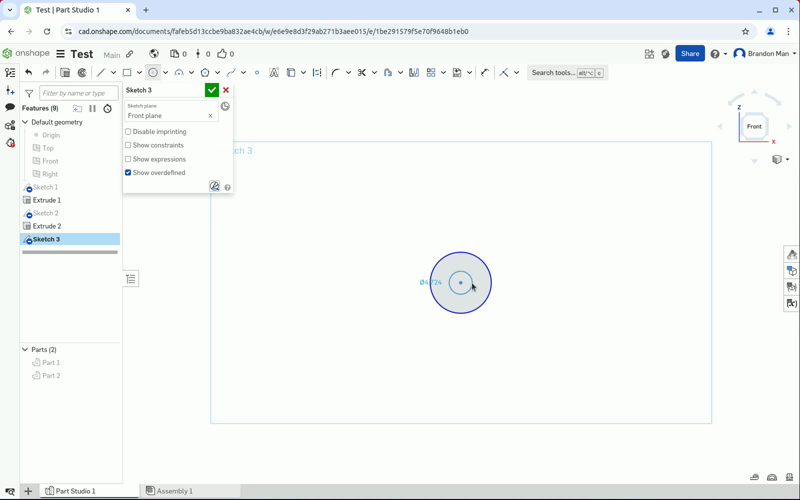
mouse_move(473, 304)
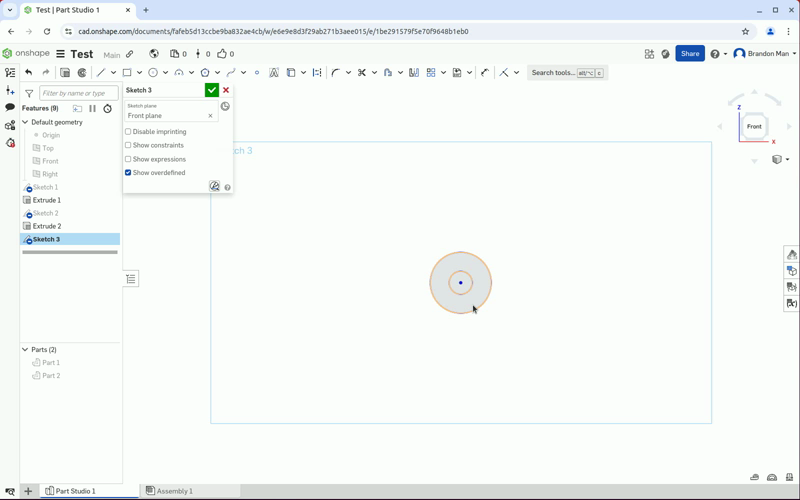
click(473, 304)
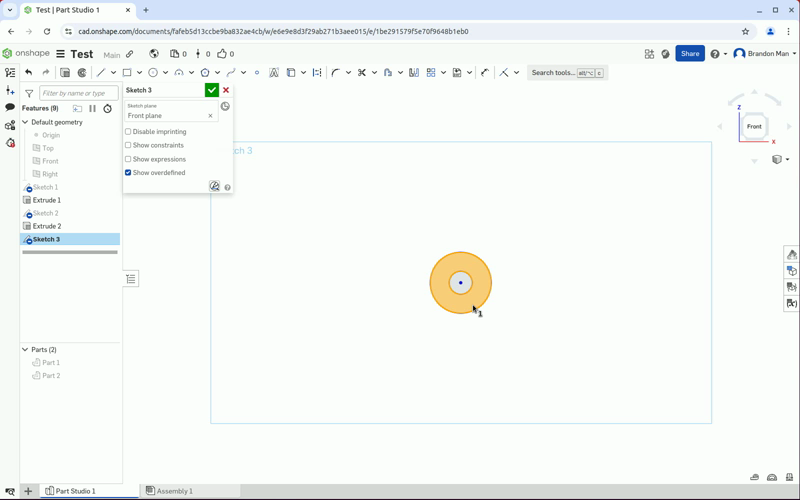
mouse_move(73, 352)
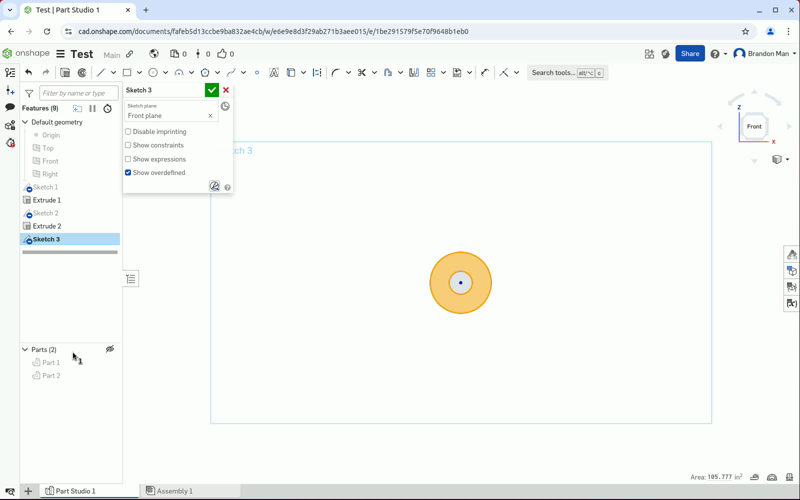
key(shift+y)
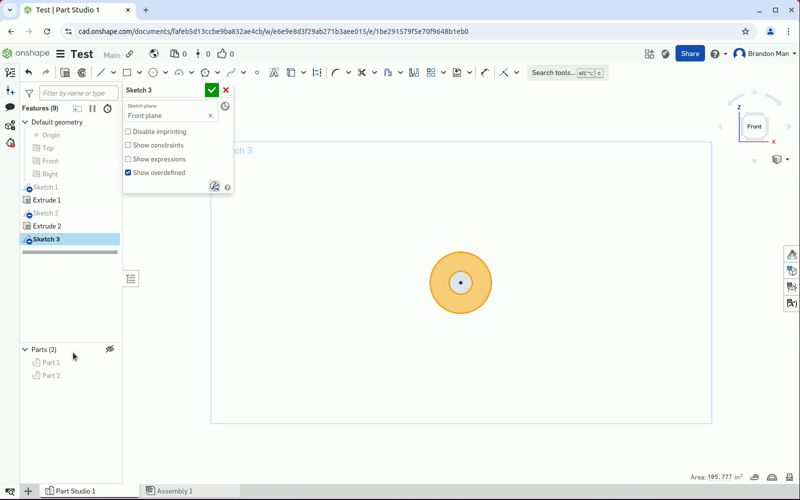
key(shift+e)
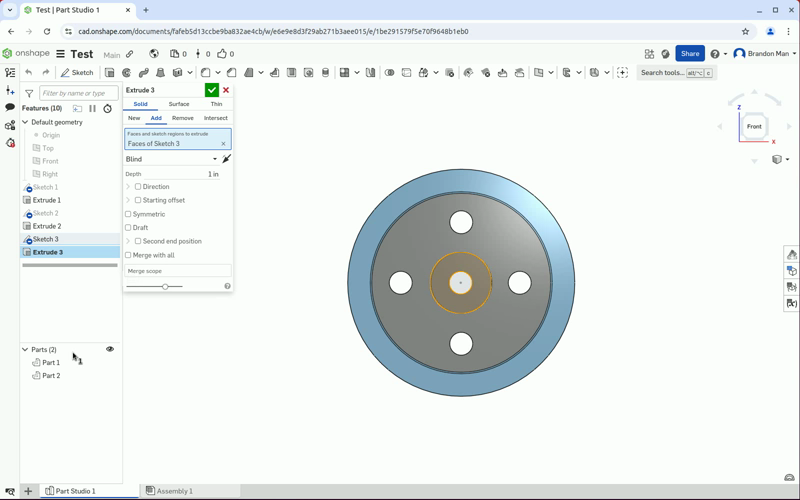
mouse_move(143, 106)
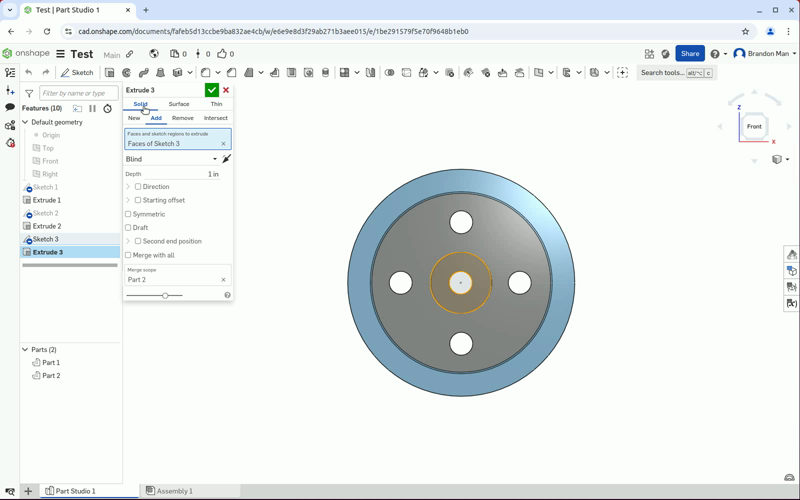
click(143, 106)
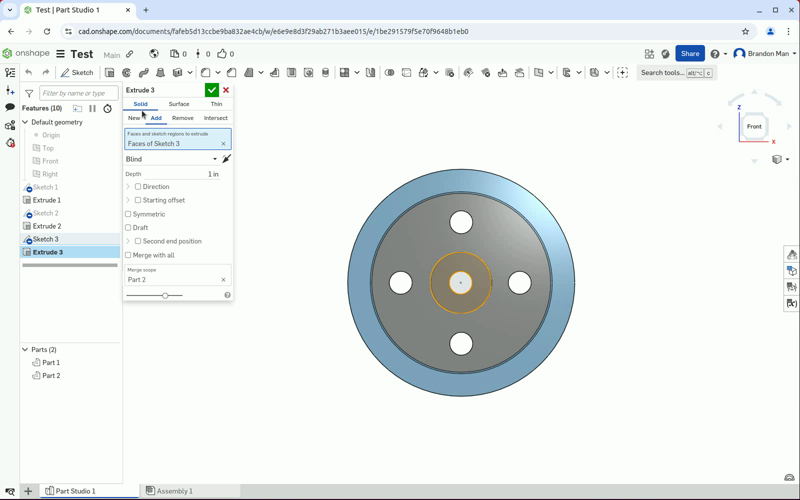
mouse_move(137, 120)
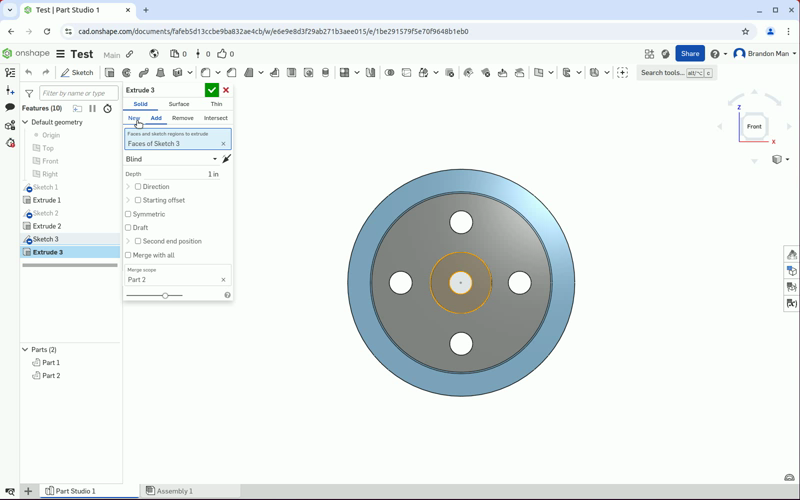
click(137, 120)
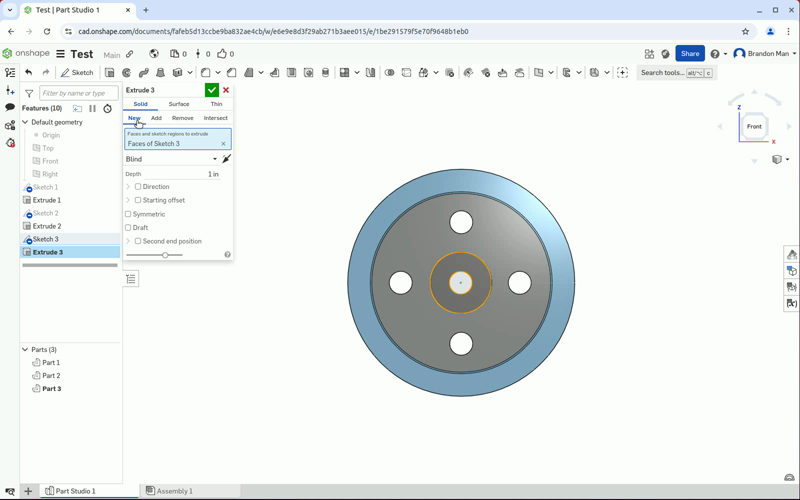
key(tab, 4)
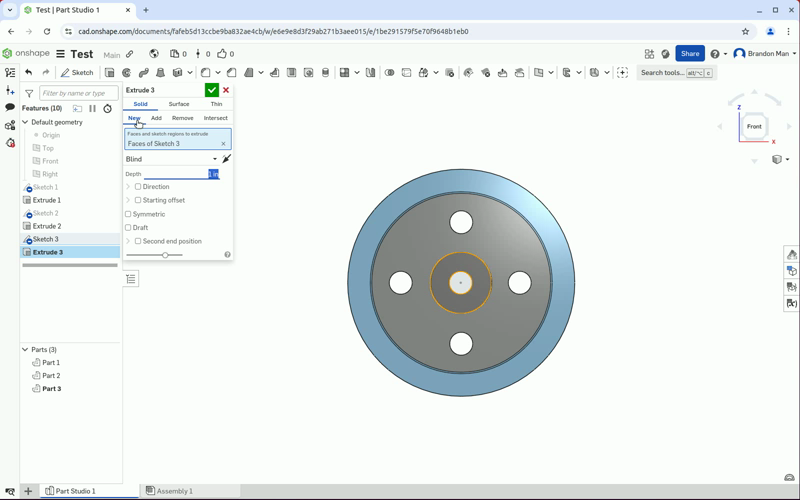
text(10.11)
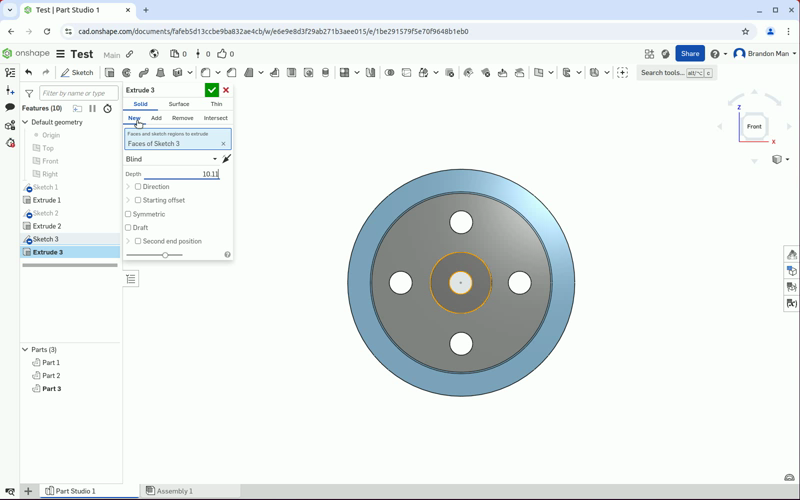
key(tab, 3)
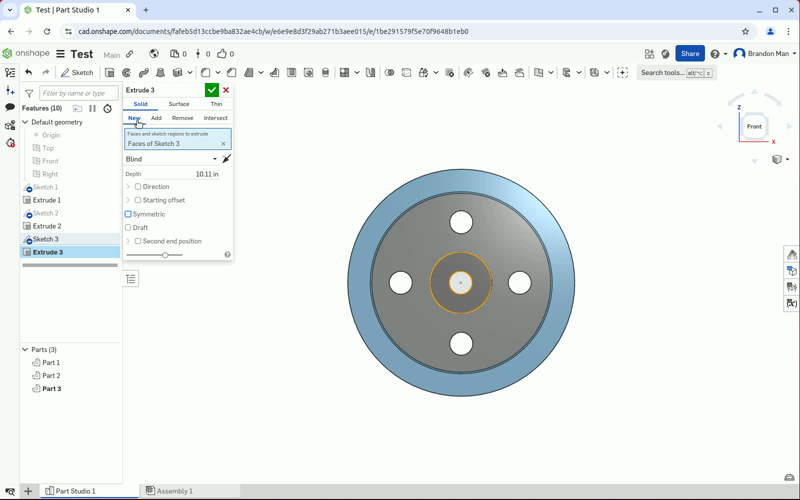
key(space)
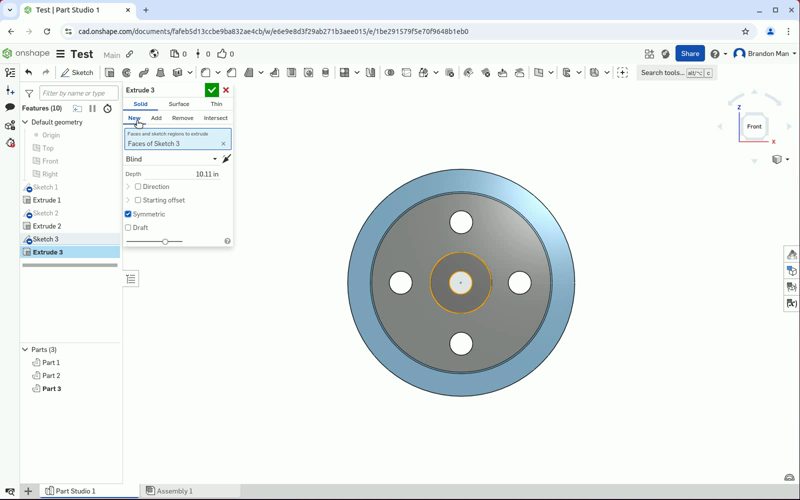
key(enter)
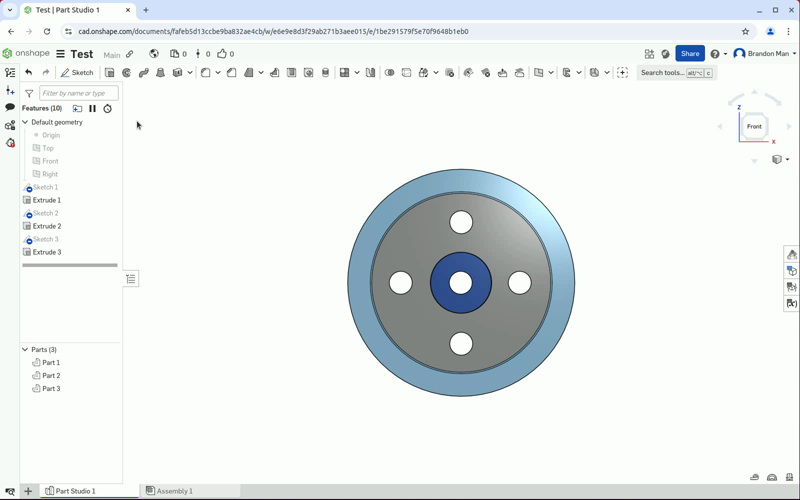
key(shift+h)
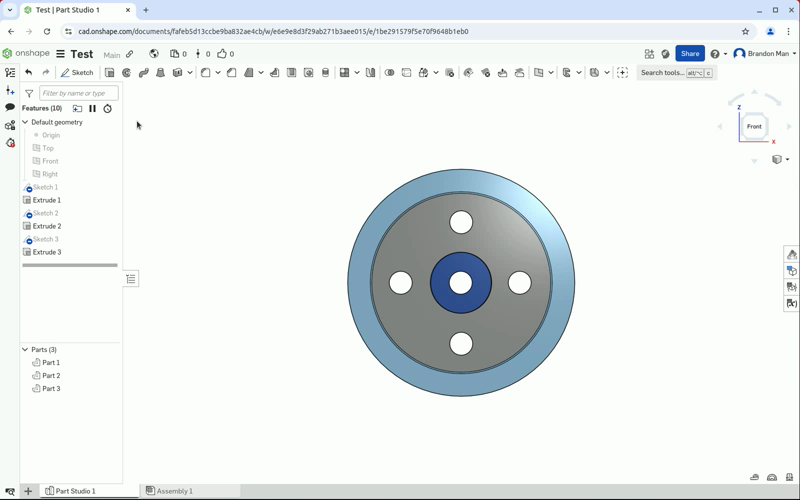
key(shift+h)
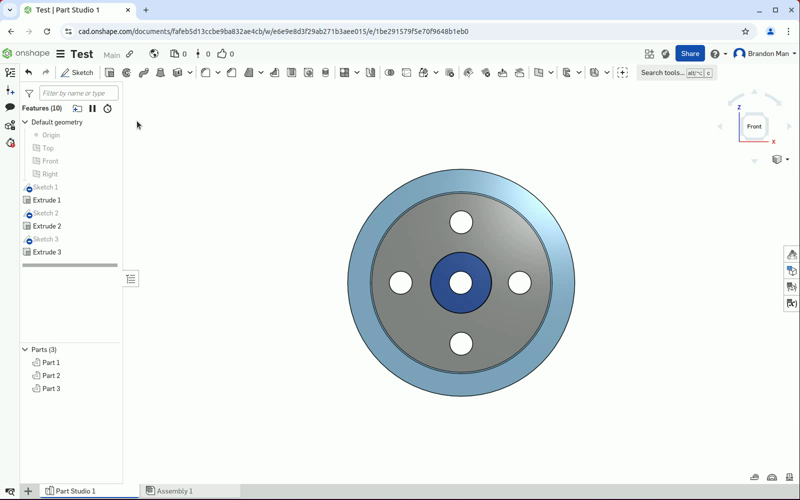
mouse_move(73, 189)
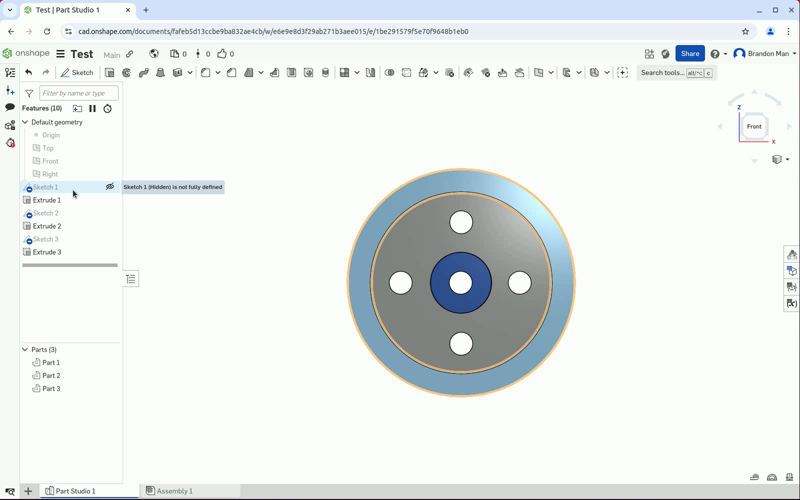
click(73, 189)
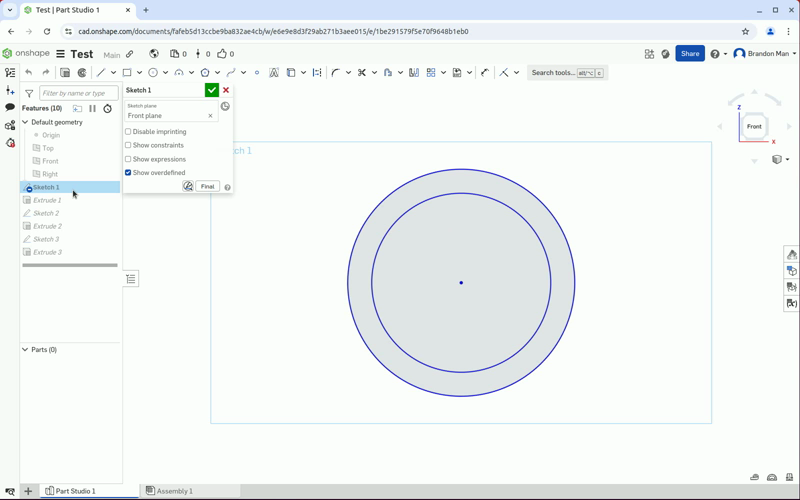
mouse_move(229, 92)
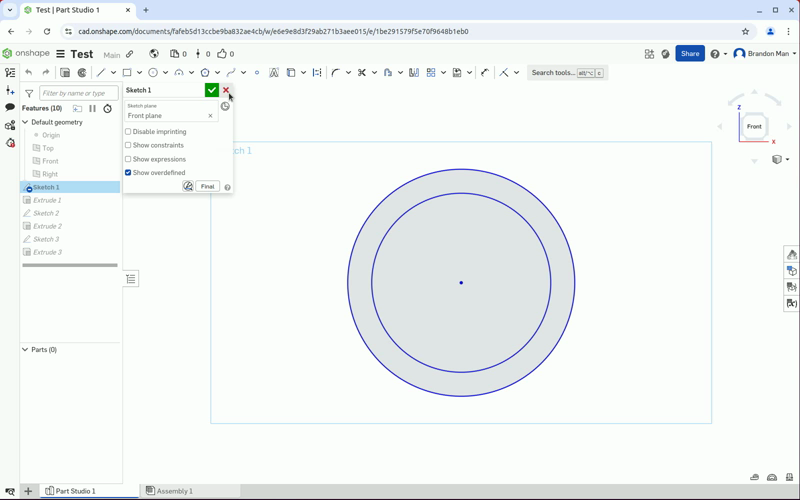
click(229, 92)
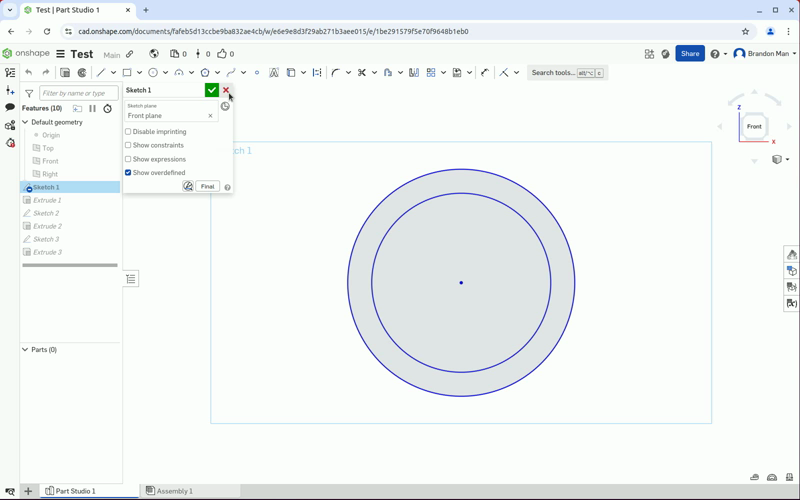
key(shift+s)
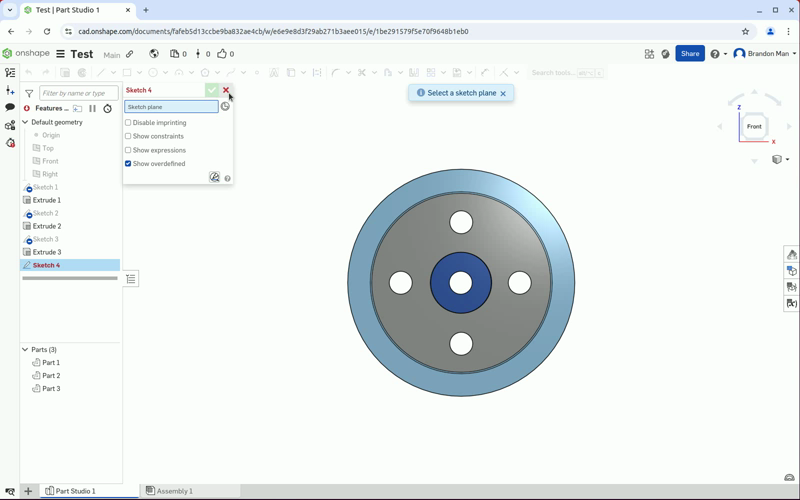
mouse_move(73, 163)
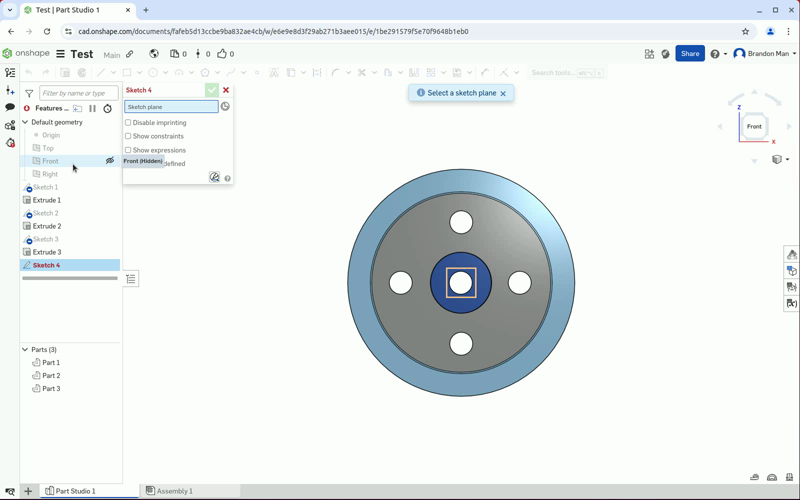
click(73, 163)
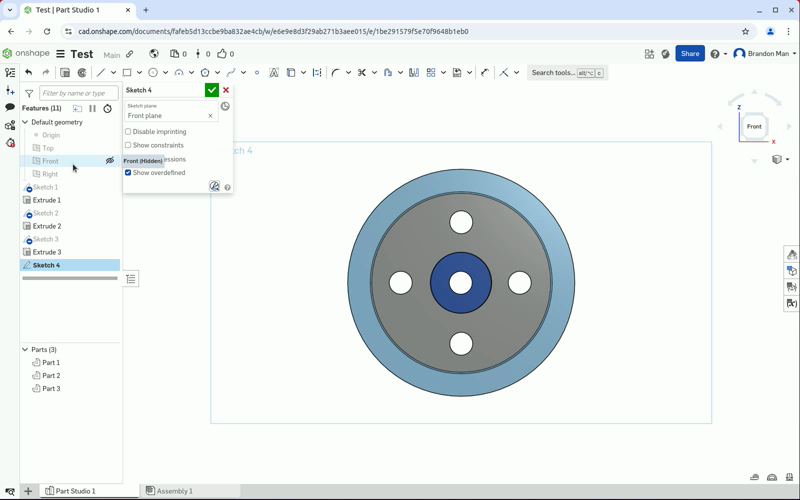
mouse_move(73, 352)
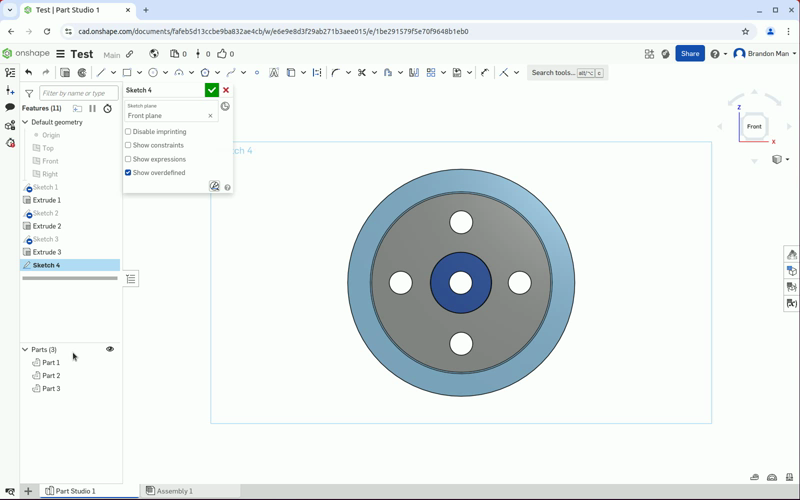
key(y)
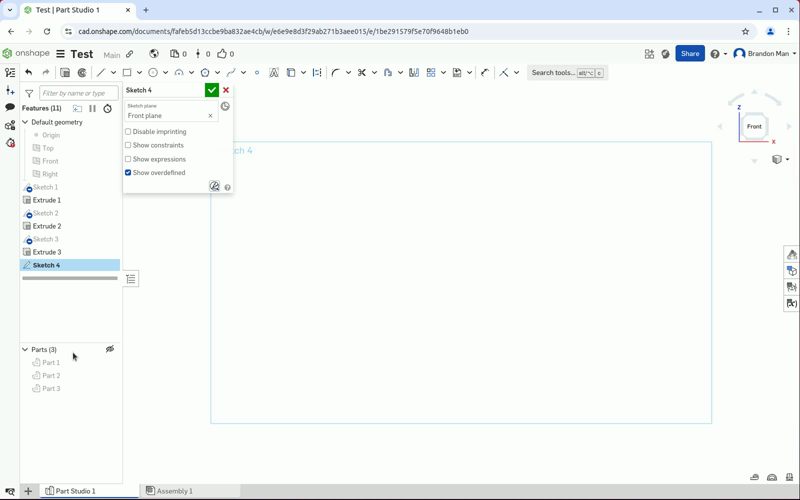
key(c)
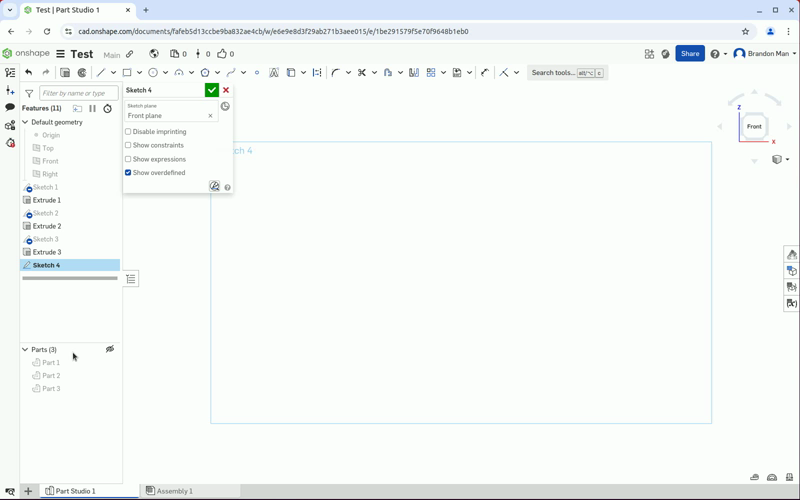
key_down(shift)
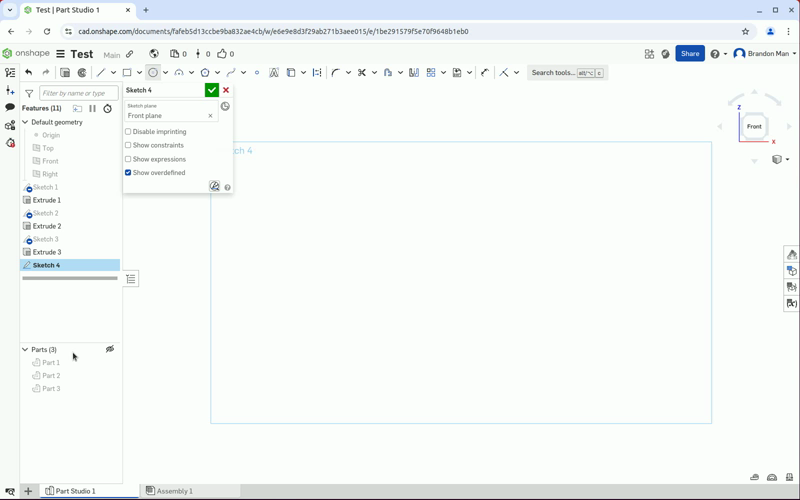
mouse_move(460, 282)
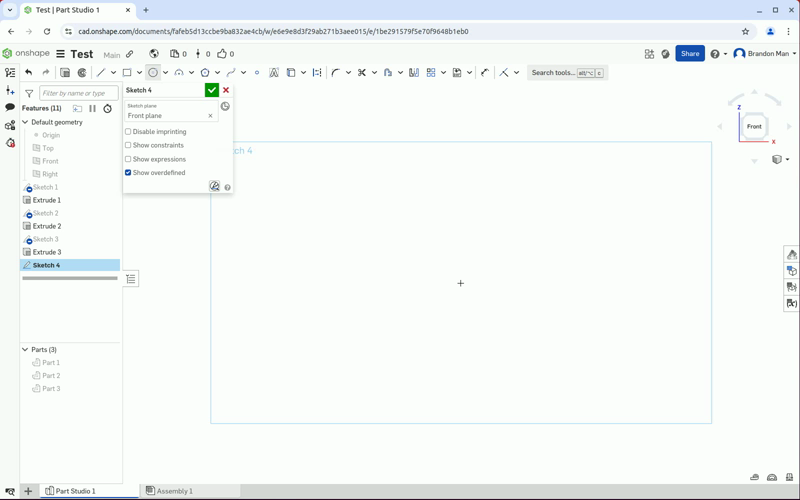
click(460, 282)
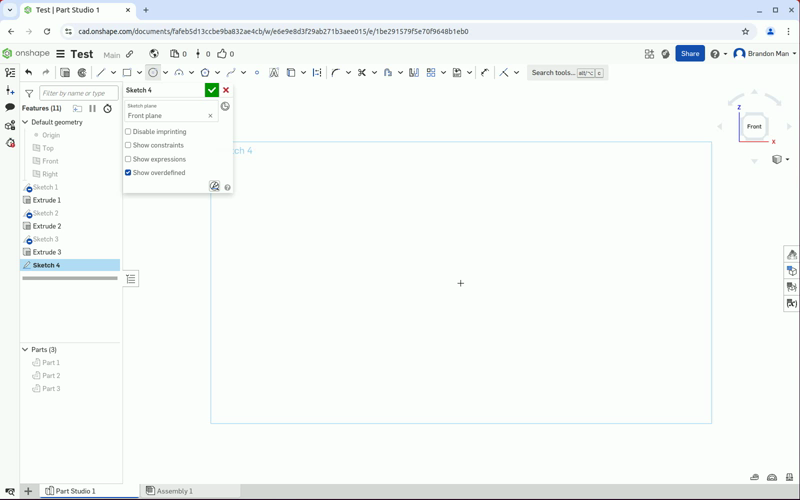
key_up(shift)
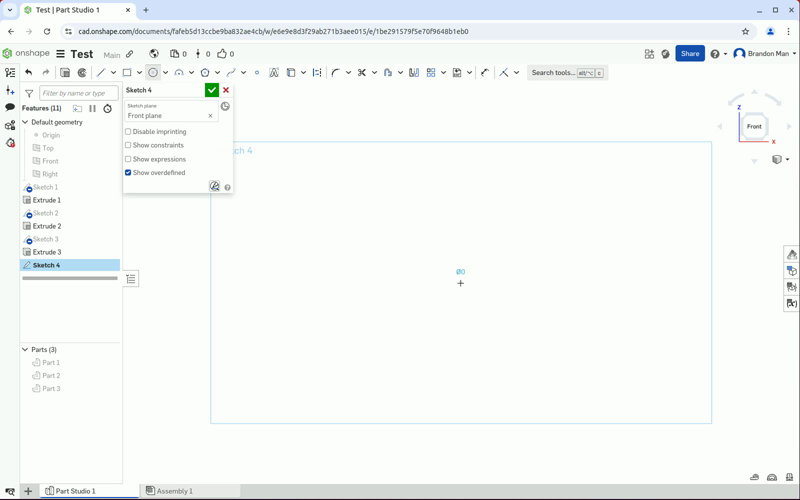
mouse_move(491, 282)
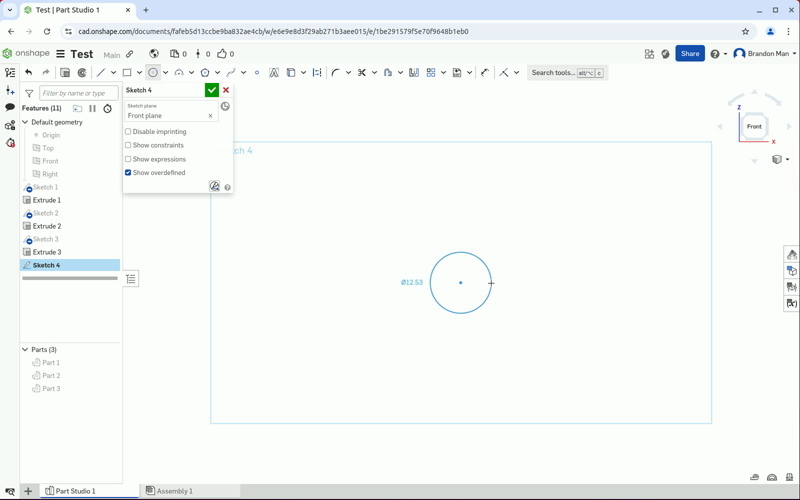
click(491, 282)
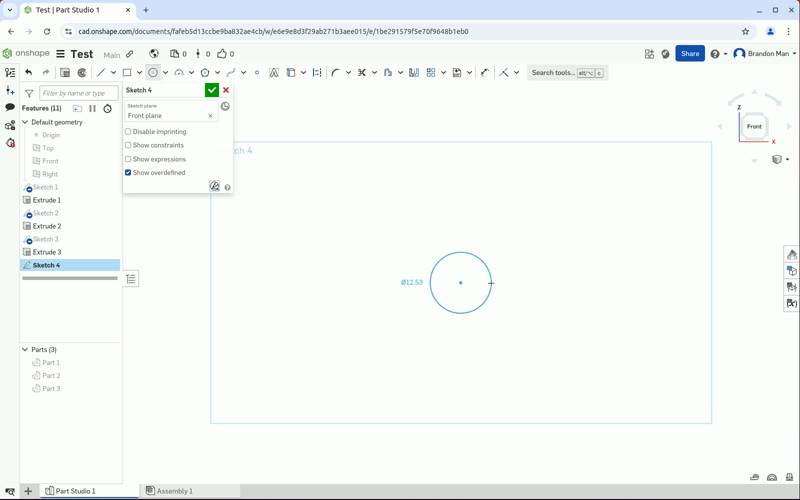
key(esc)
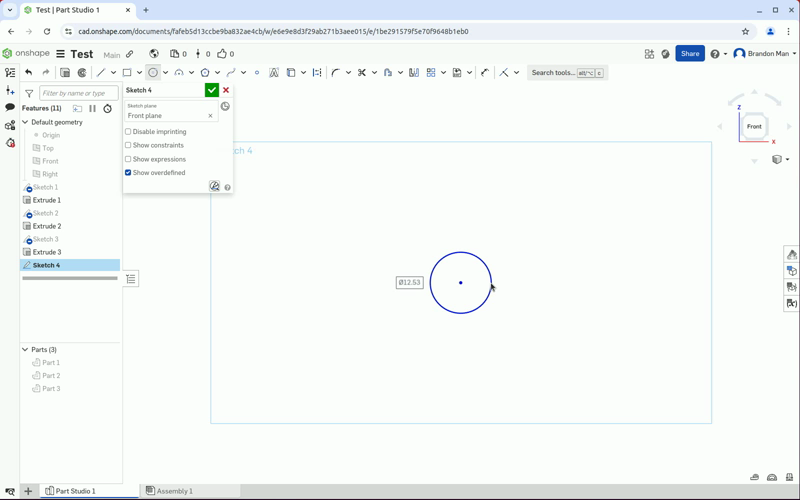
key(c)
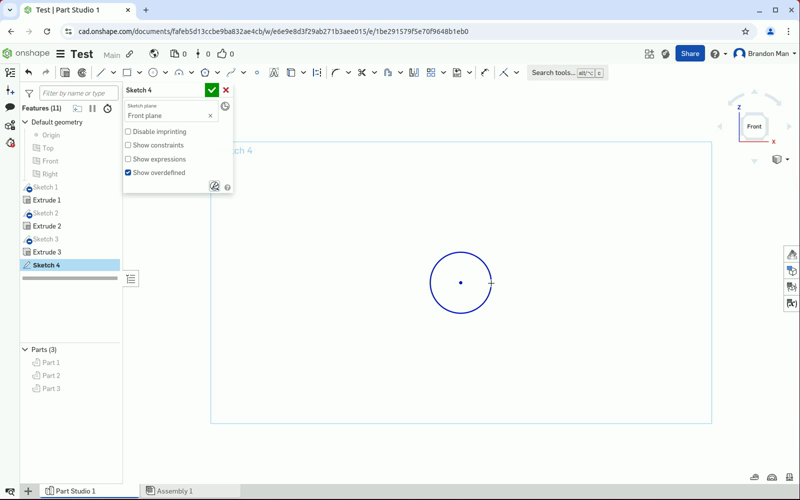
key_down(shift)
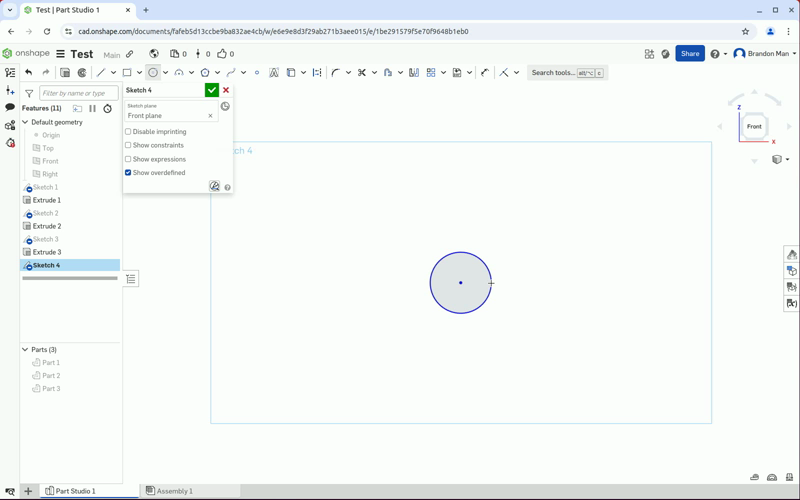
mouse_move(460, 282)
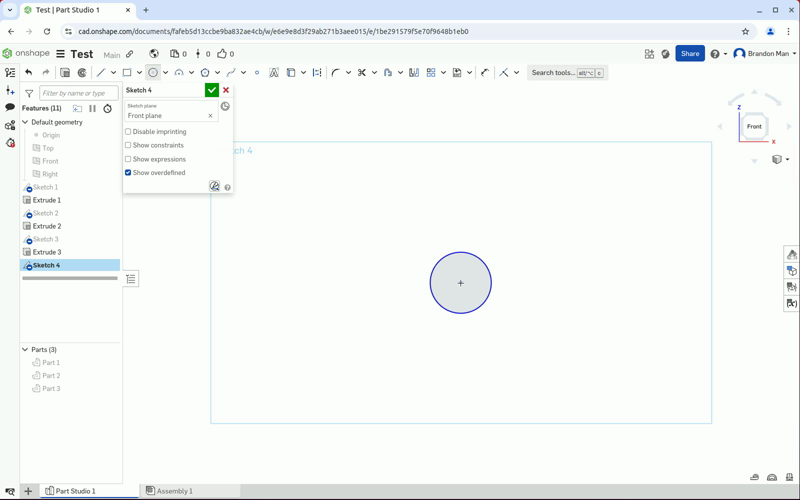
click(460, 282)
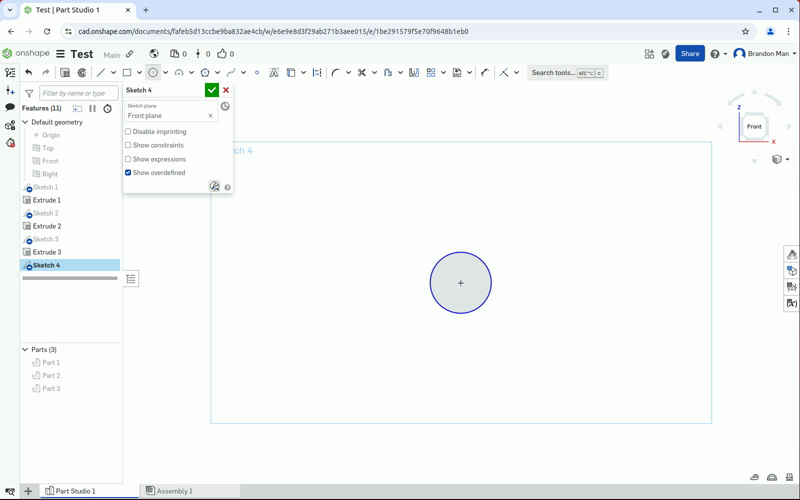
key_up(shift)
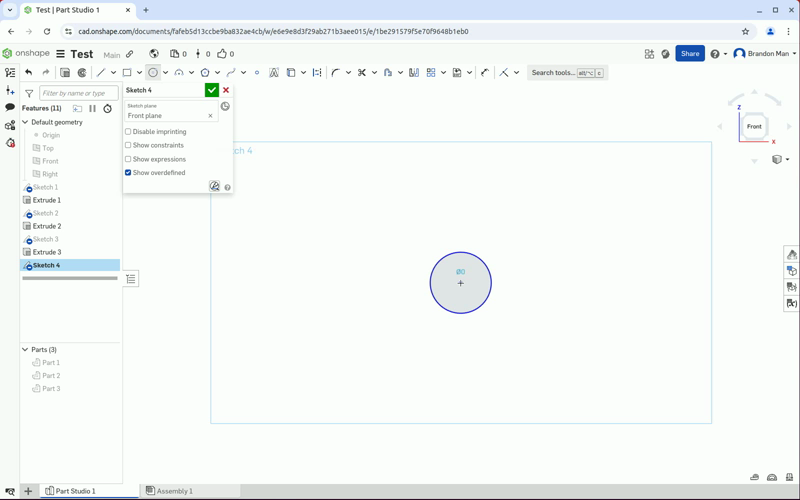
mouse_move(472, 282)
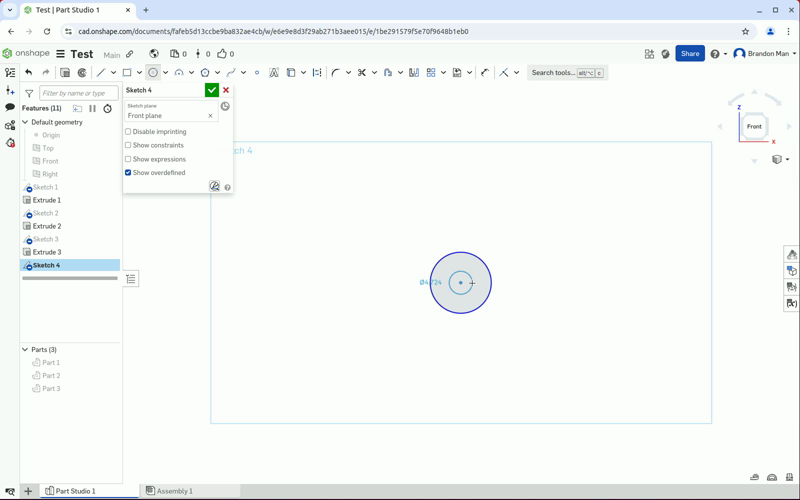
click(472, 282)
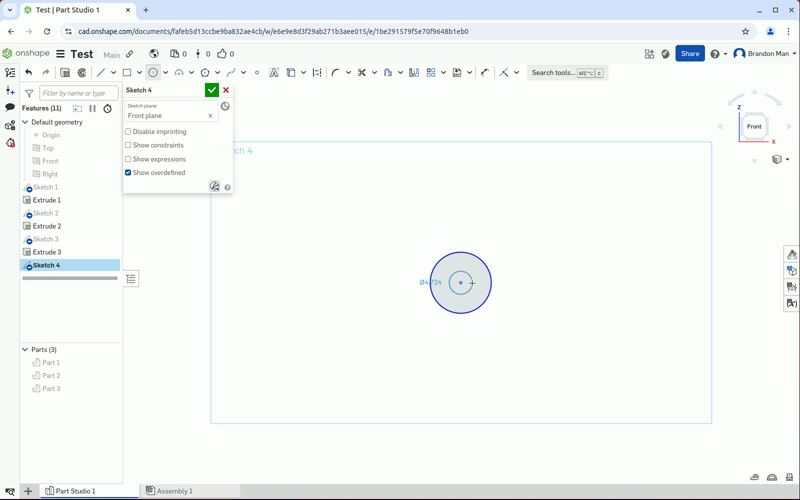
key(esc)
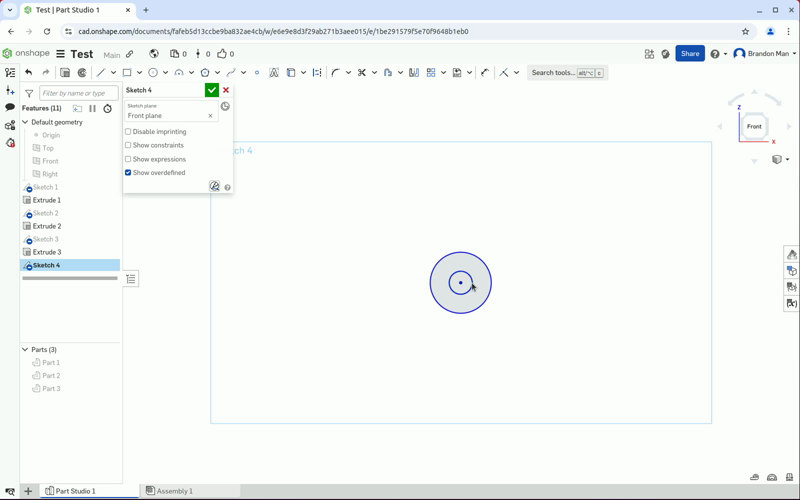
mouse_move(444, 275)
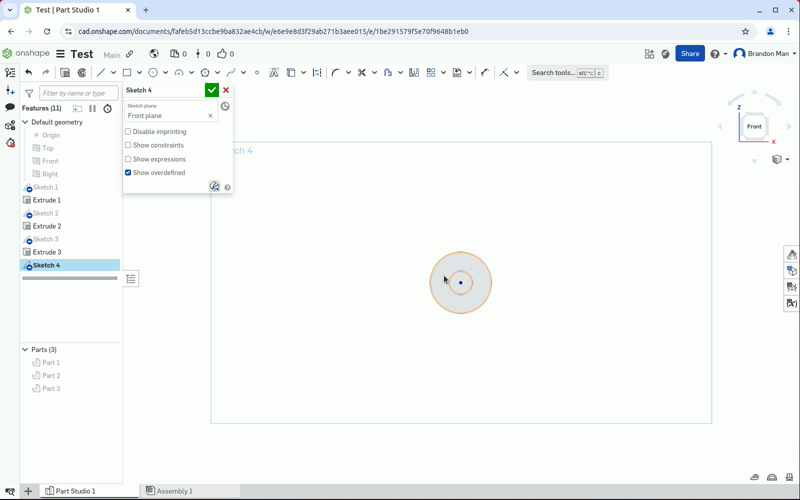
click(444, 275)
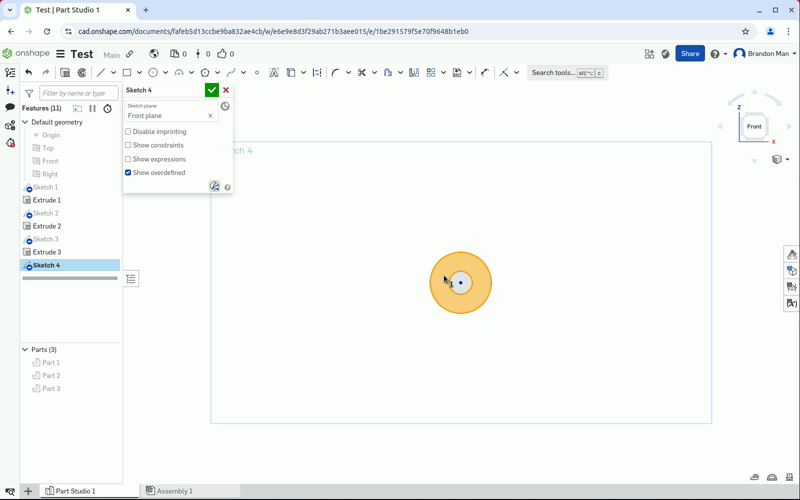
mouse_move(73, 352)
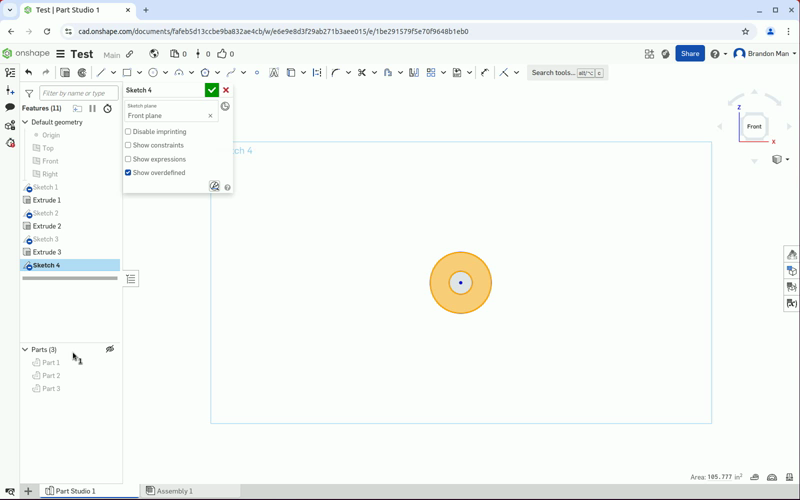
key(shift+y)
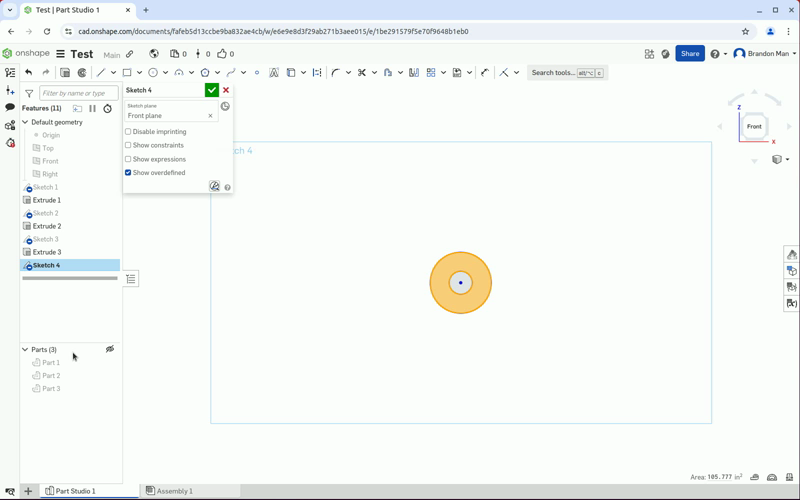
key(shift+e)
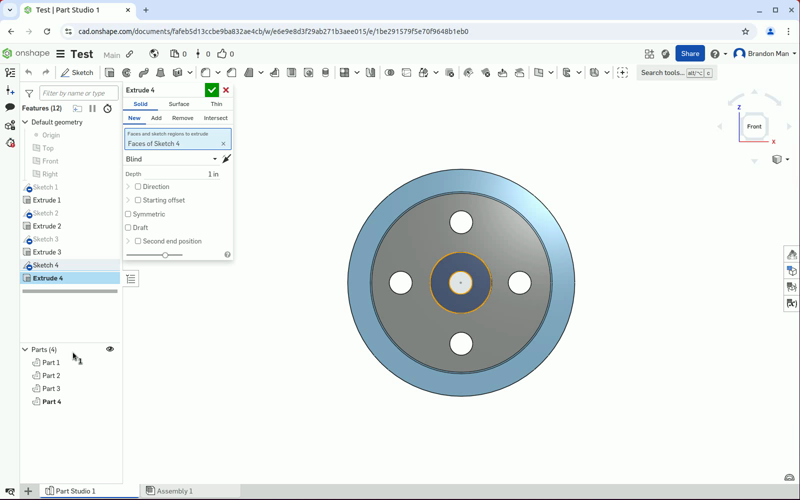
mouse_move(143, 106)
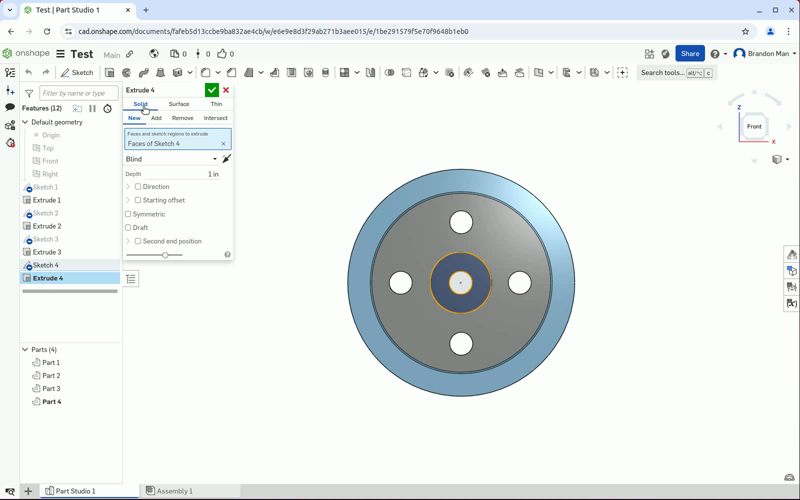
click(143, 106)
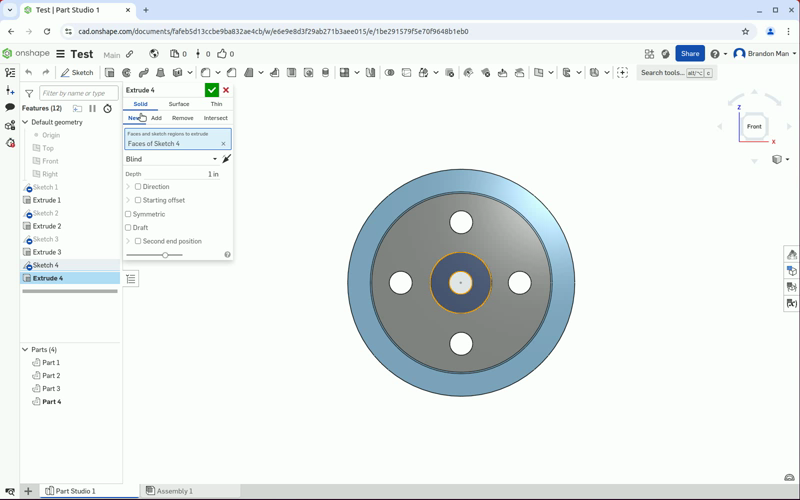
mouse_move(137, 120)
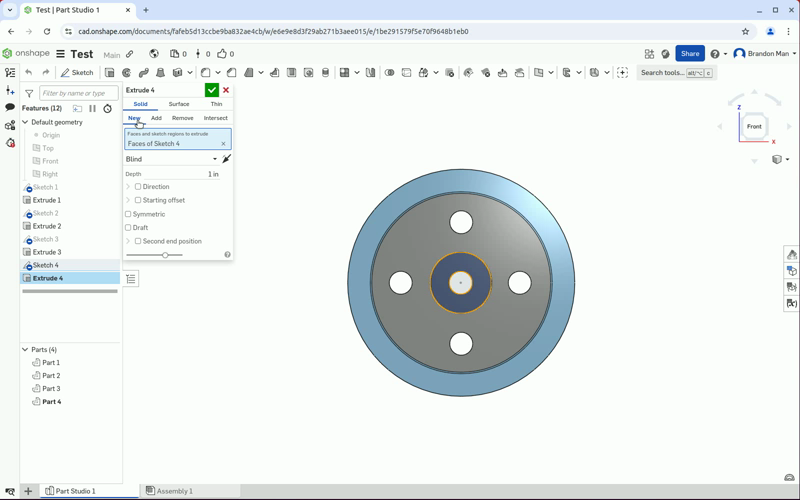
click(137, 120)
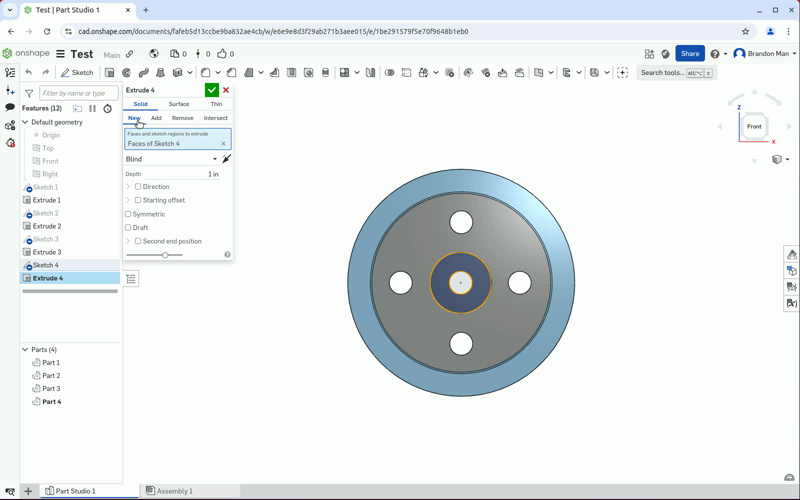
key(tab, 4)
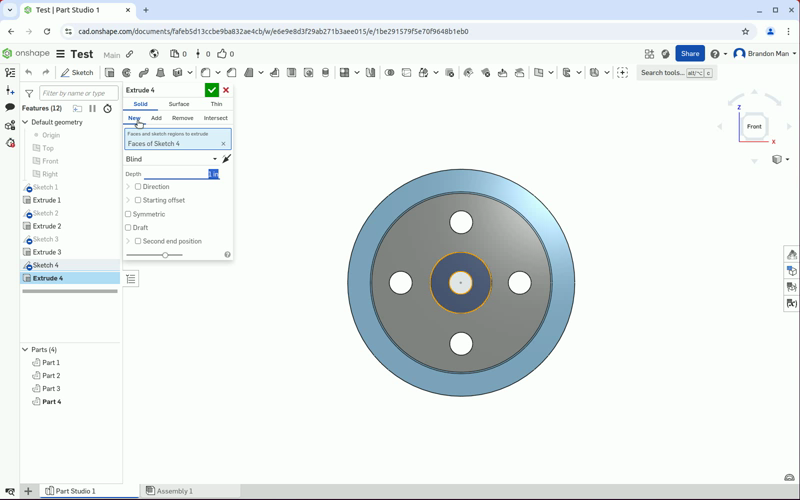
text(16.368)
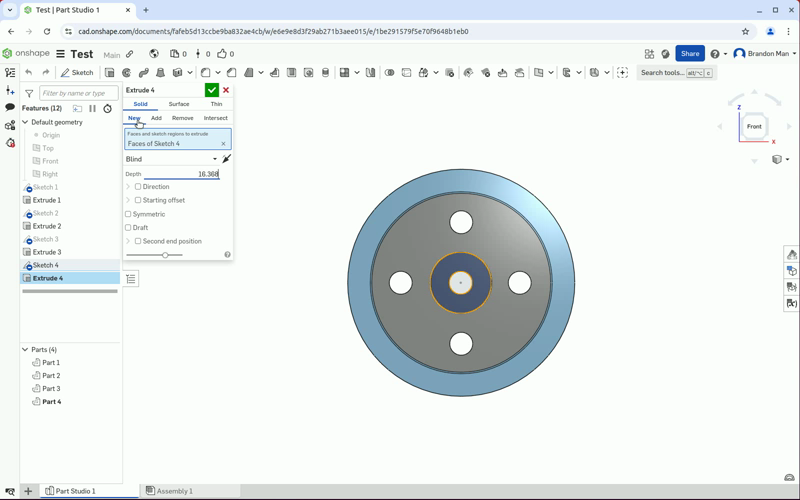
key(tab, 3)
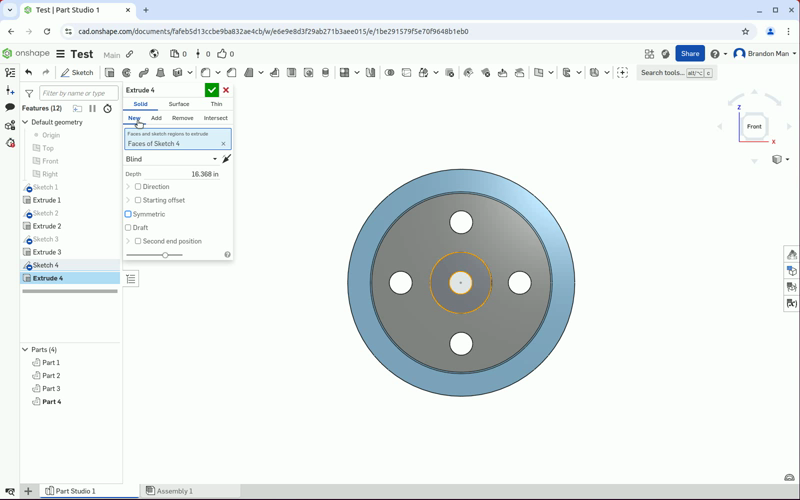
key(space)
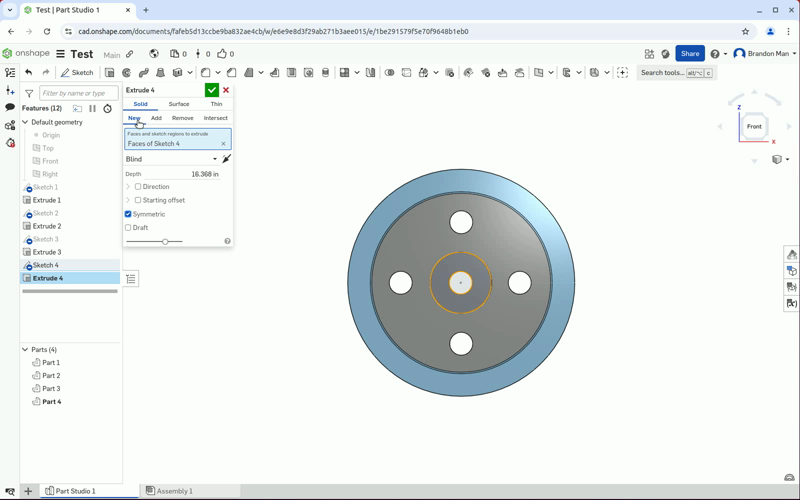
key(enter)
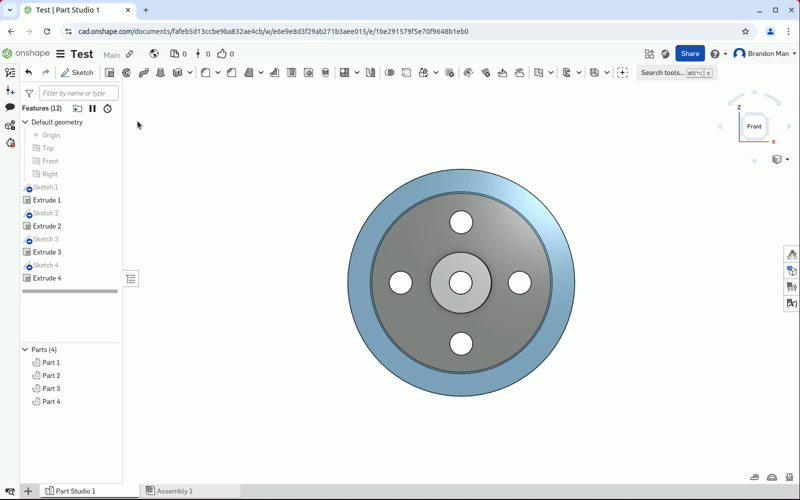
key(shift+h)
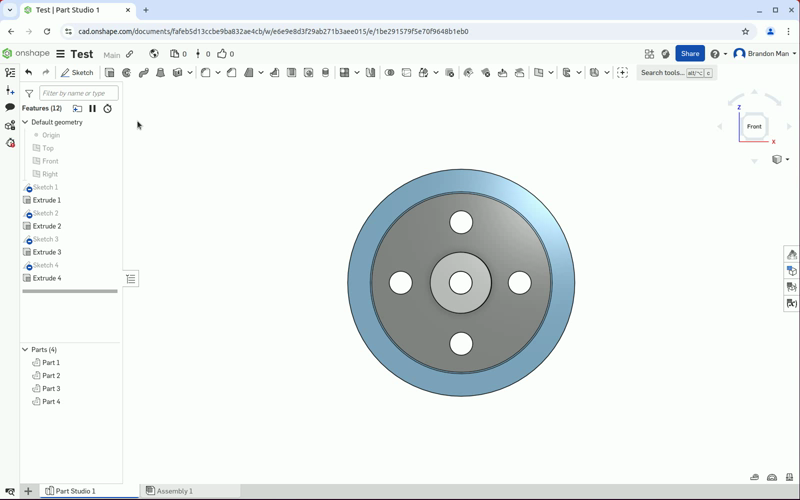
key(shift+h)
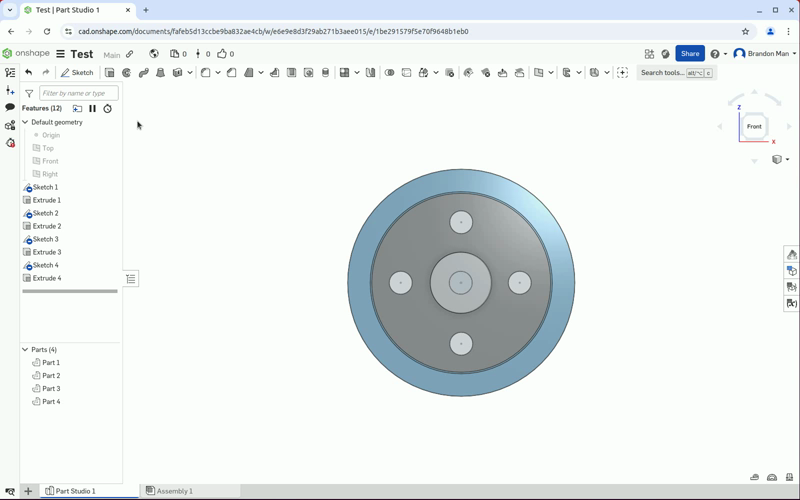
key(shift+7)
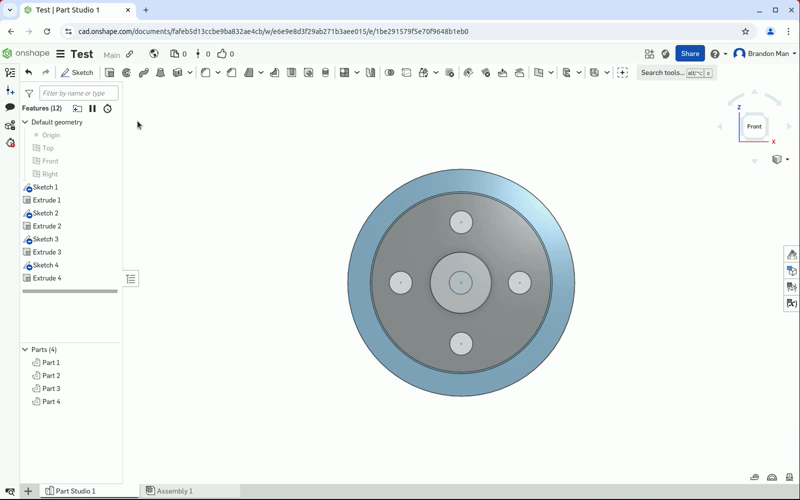
key(left, 2)
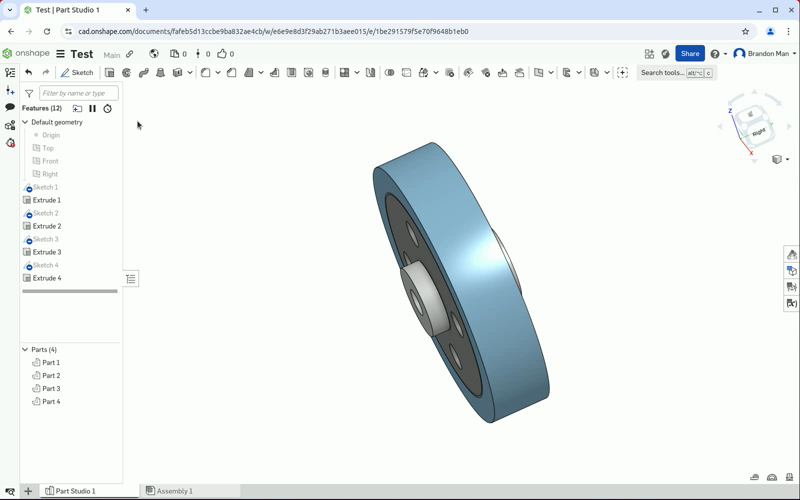
key(down, 2)
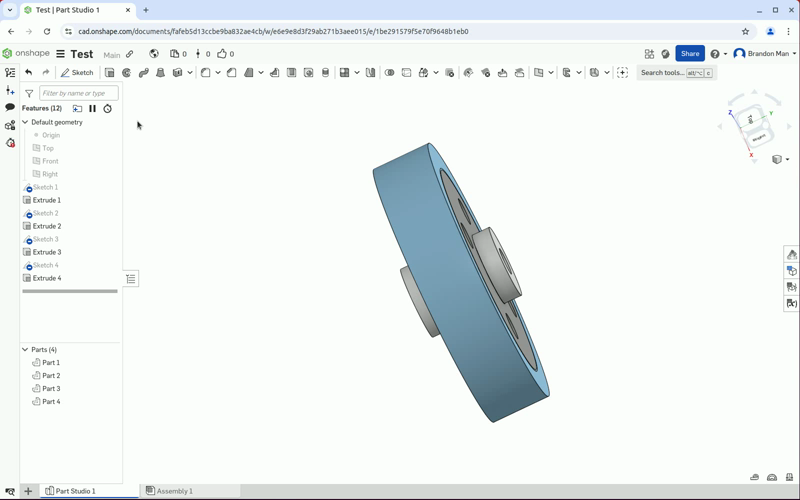
key(up, 2)
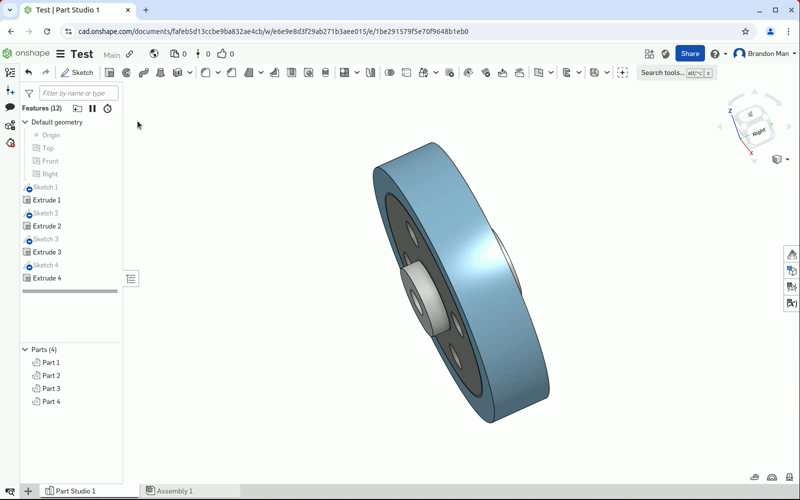
key(right, 2)
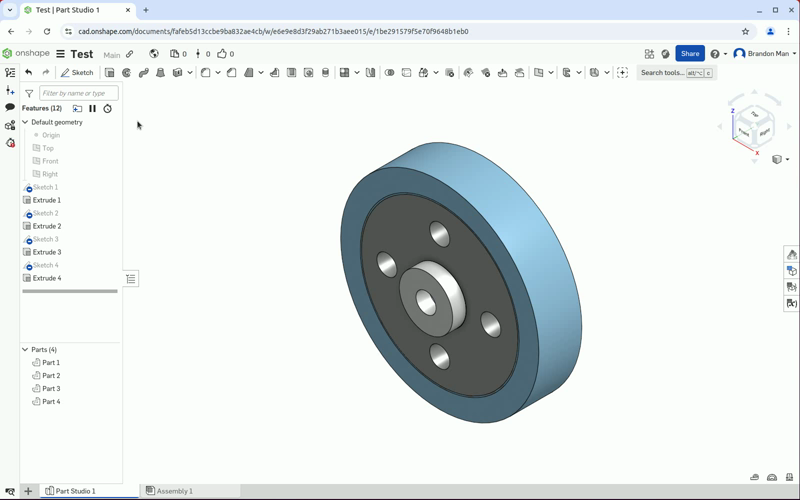
mouse_move(73, 189)
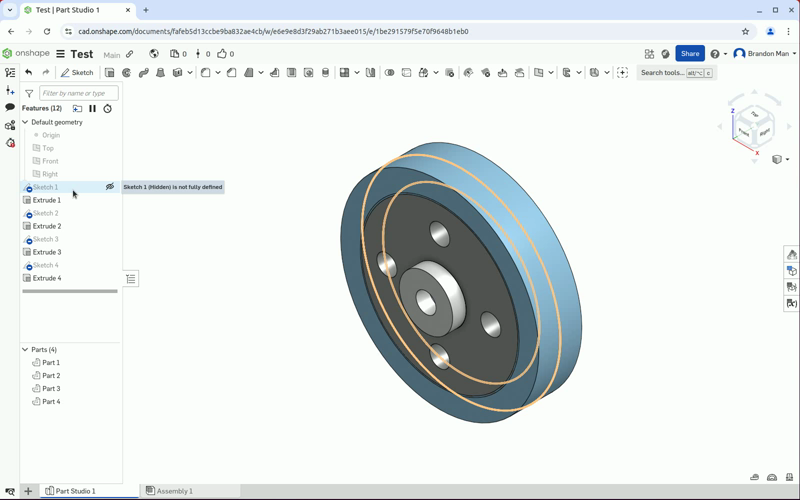
click(73, 189)